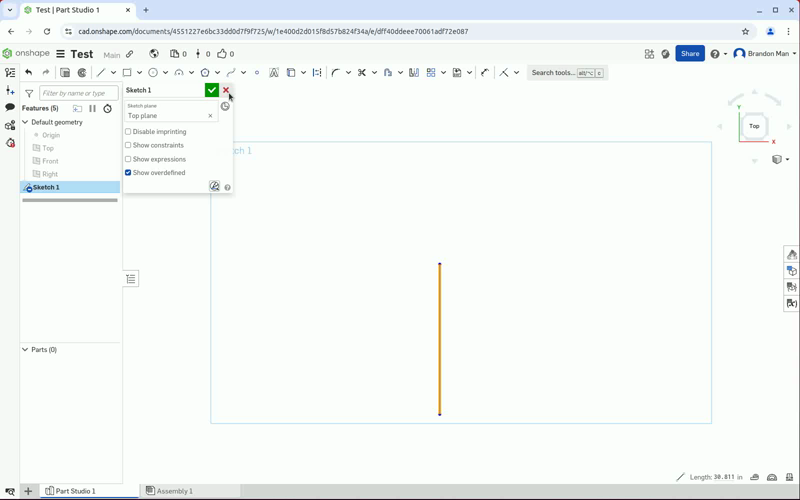
key(shift+h)
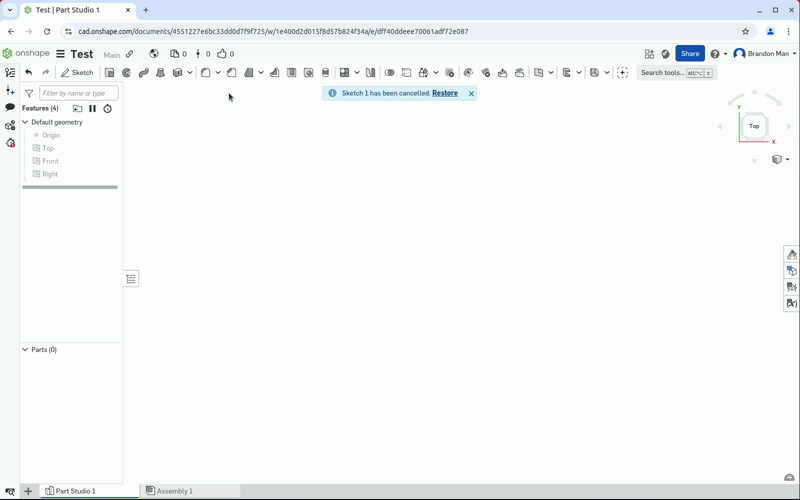
mouse_move(73, 352)
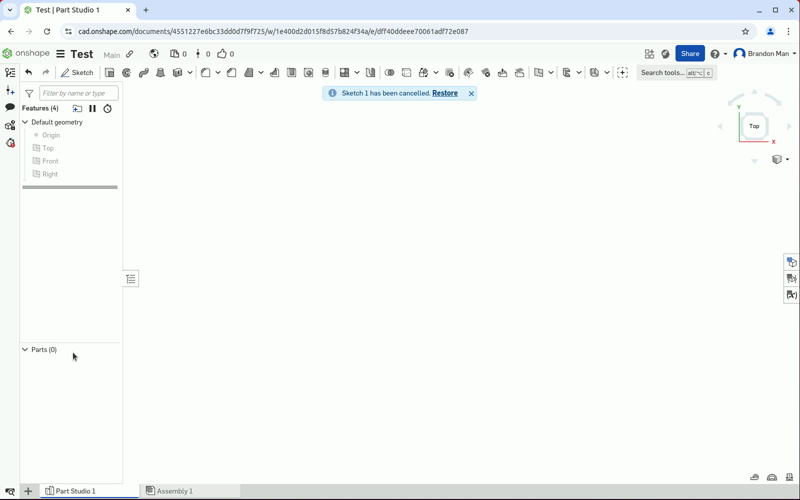
key(y)
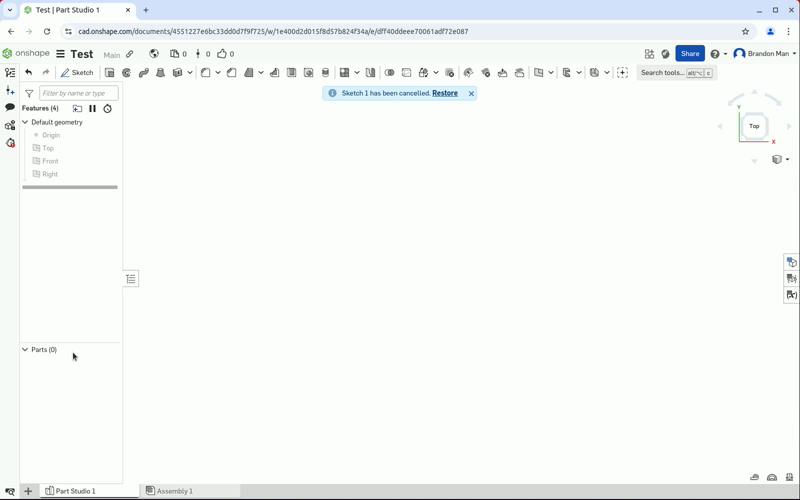
key(shift+p)
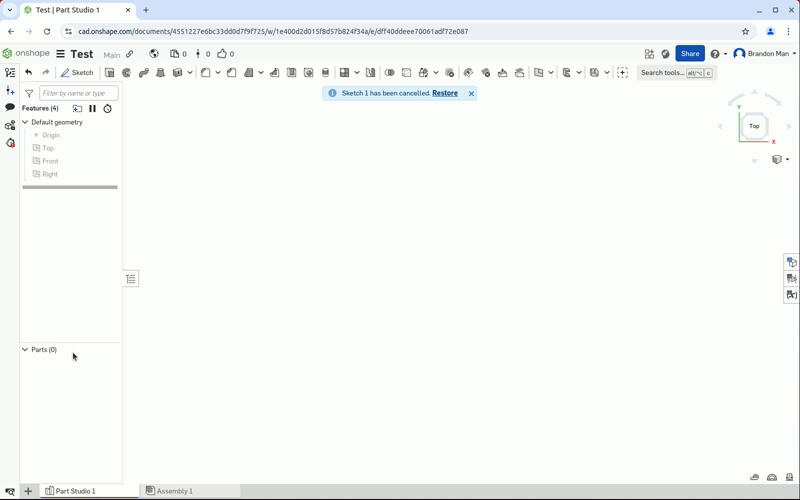
key(space)
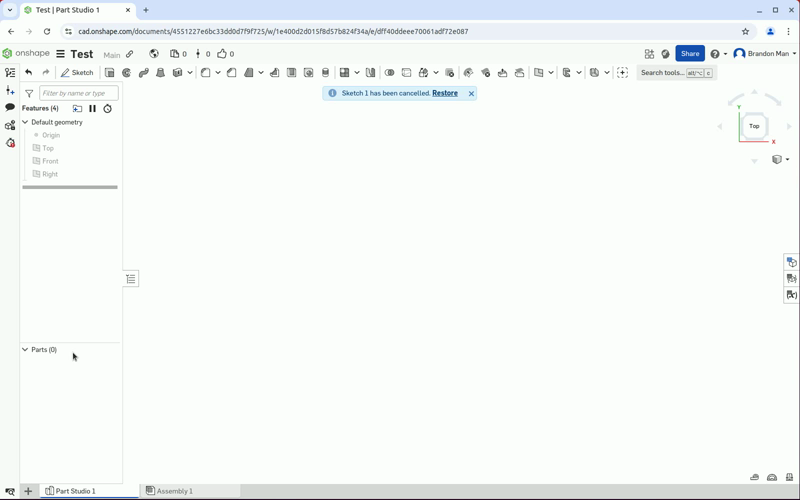
key_down(shift)
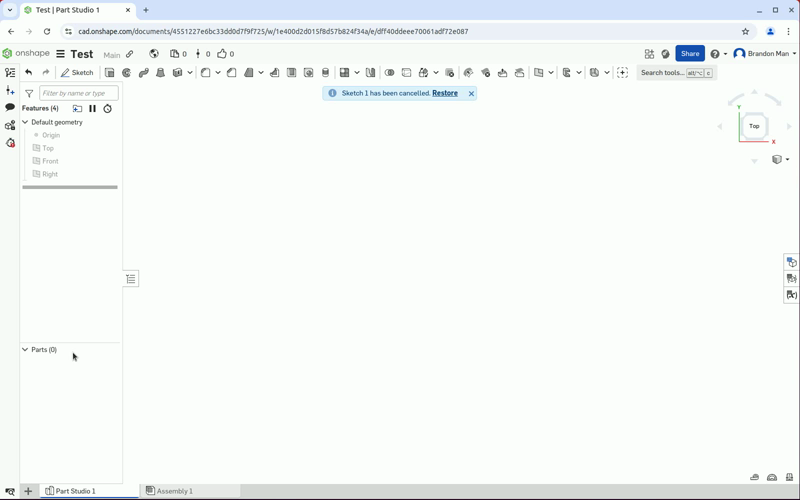
key(up)
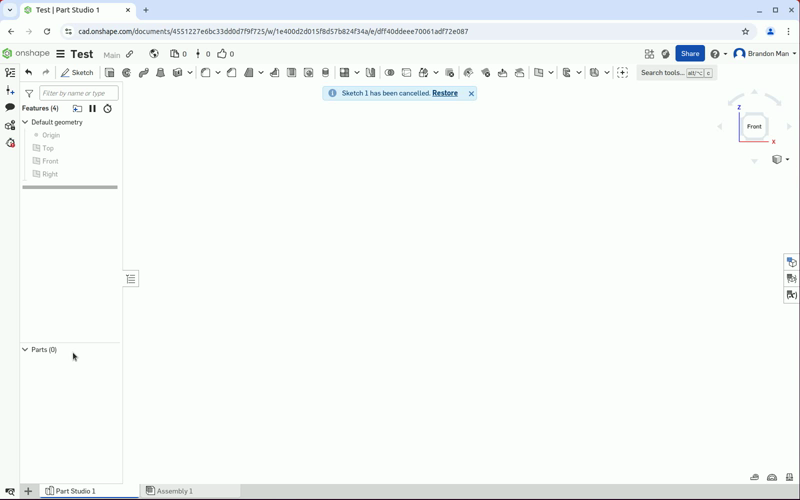
key_up(shift)
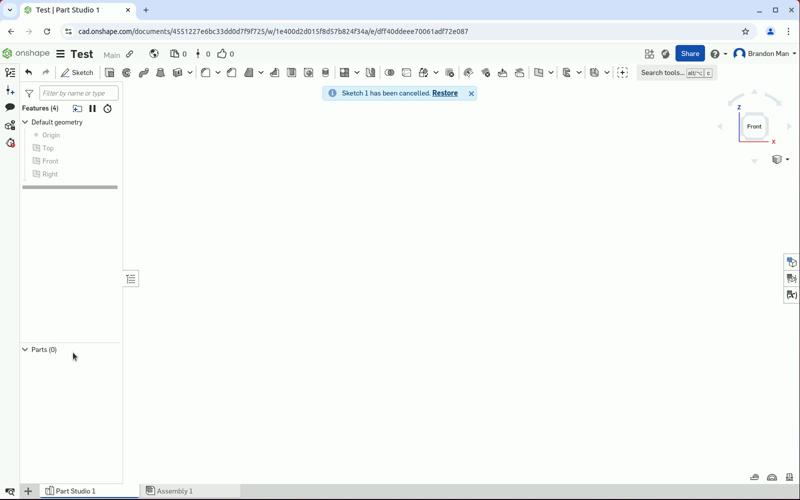
mouse_move(73, 352)
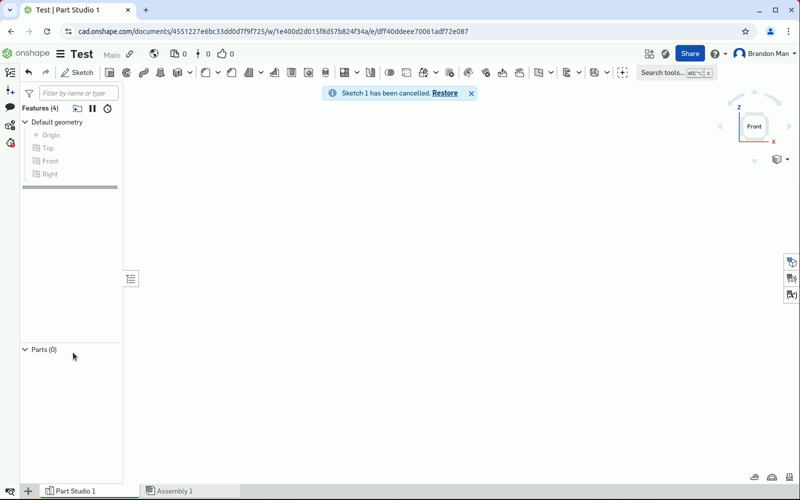
key(shift+y)
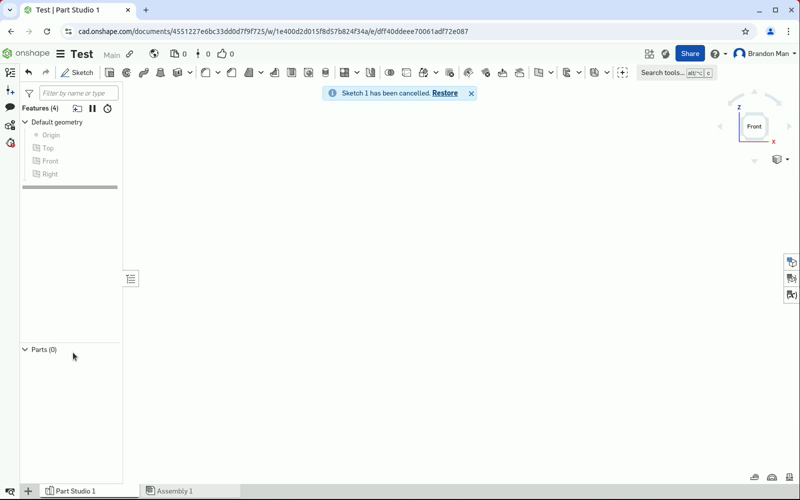
key(shift+s)
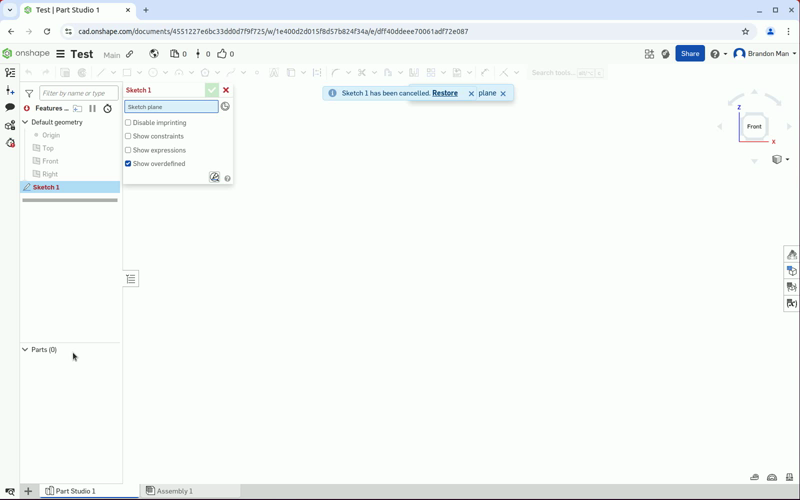
mouse_move(73, 163)
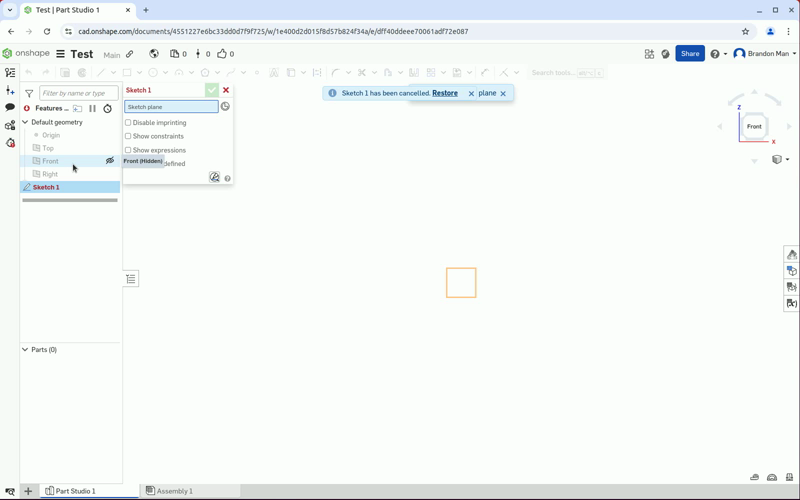
click(73, 163)
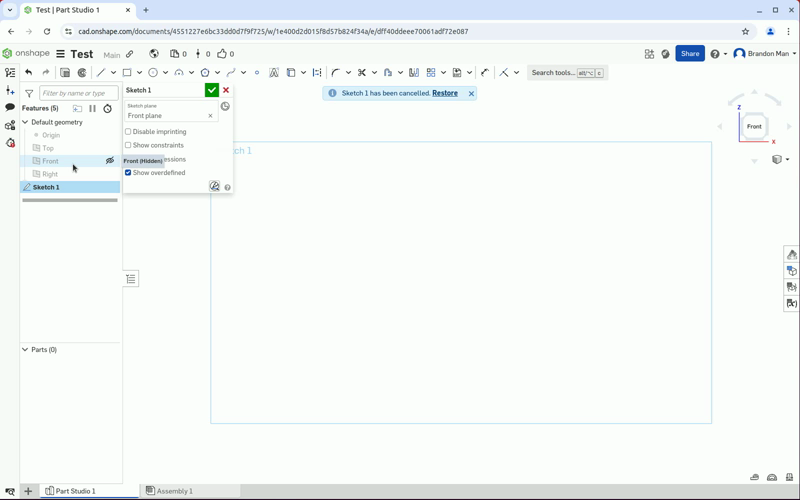
mouse_move(73, 352)
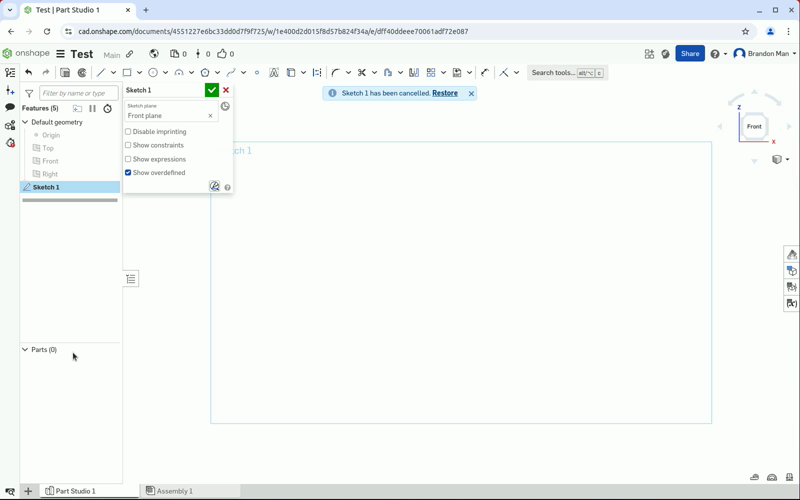
key(y)
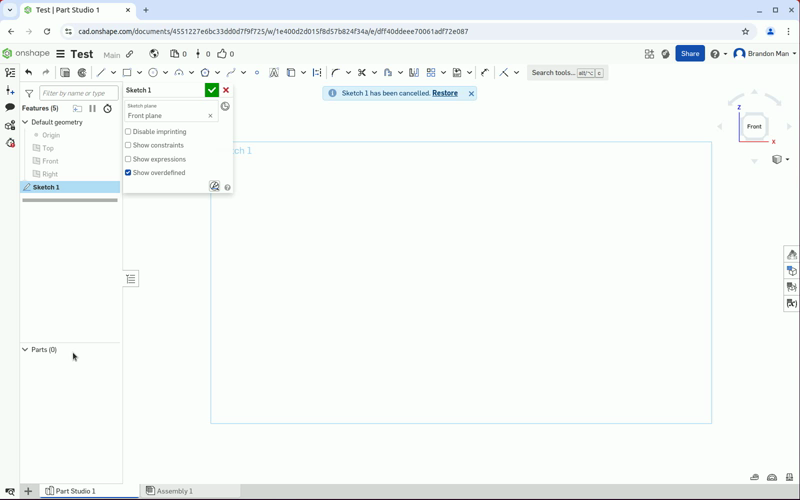
key(l)
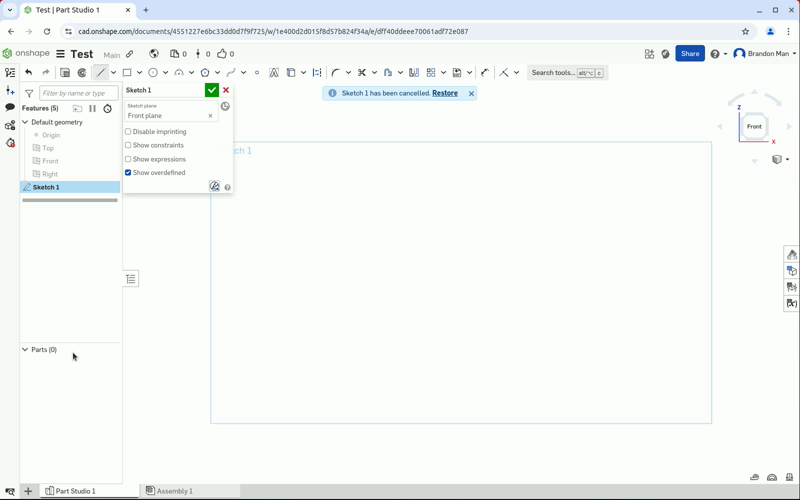
key_down(shift)
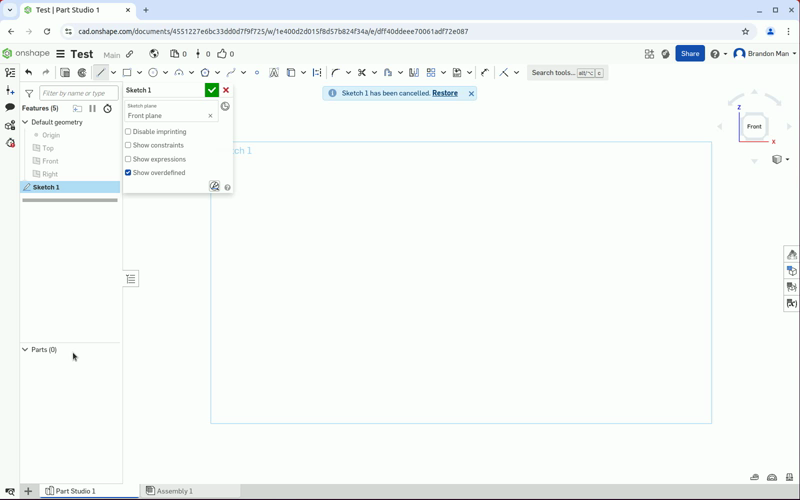
mouse_move(385, 339)
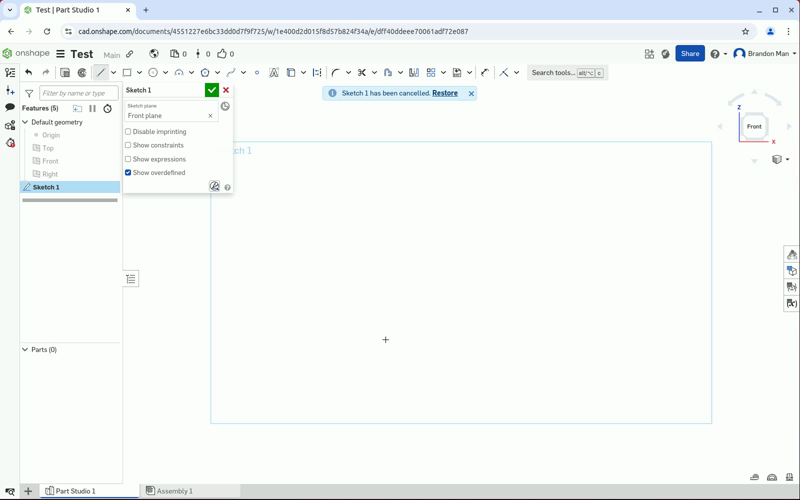
click(385, 339)
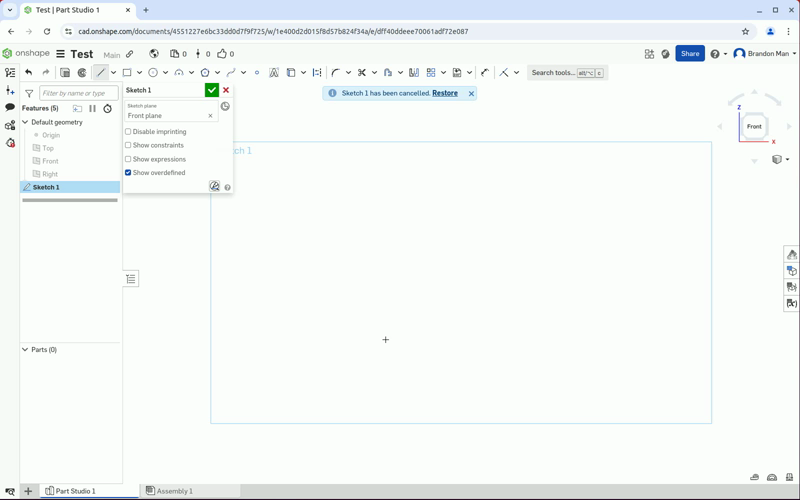
key_up(shift)
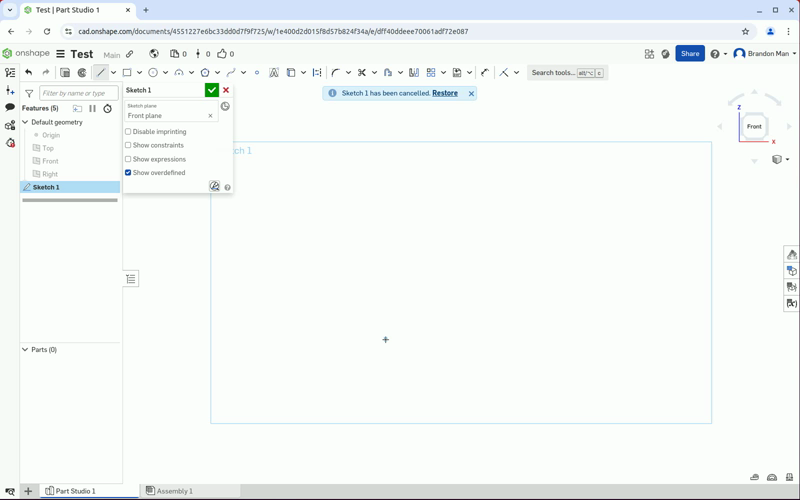
key_down(shift)
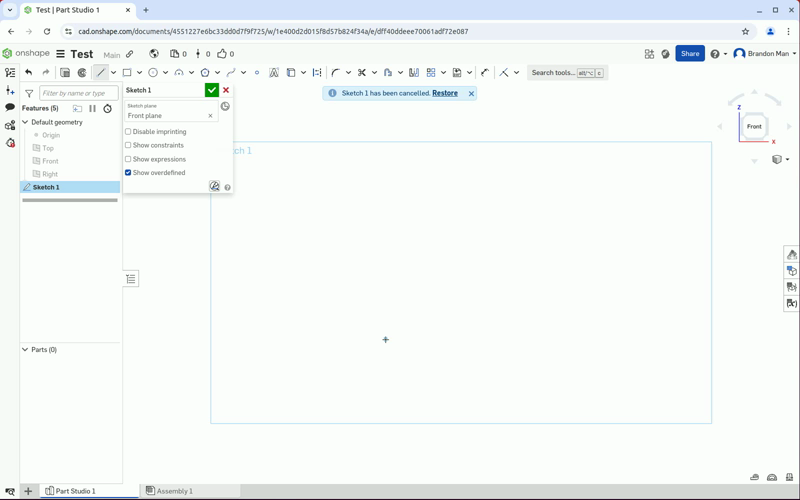
mouse_move(442, 395)
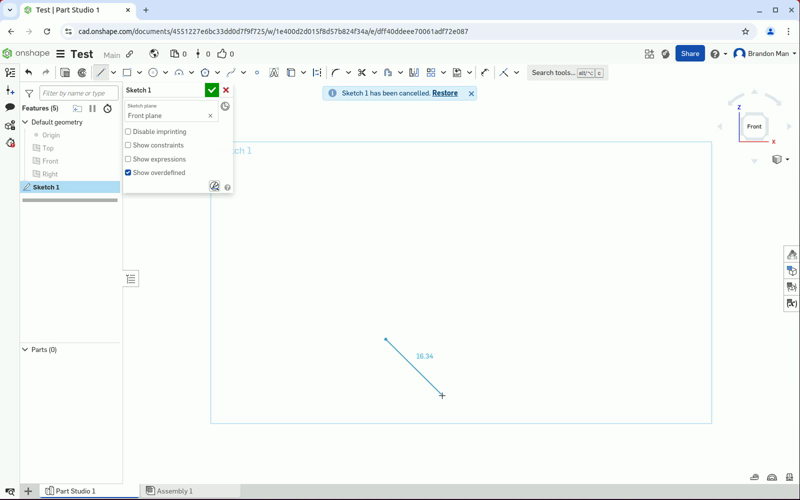
click(442, 395)
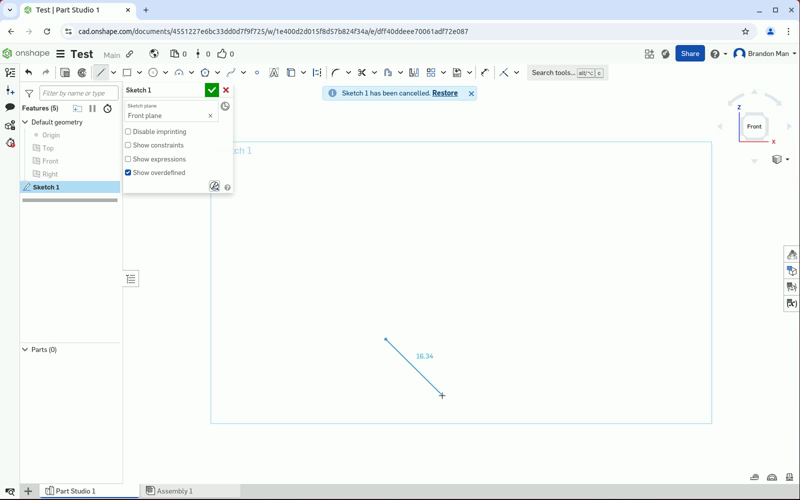
key_up(shift)
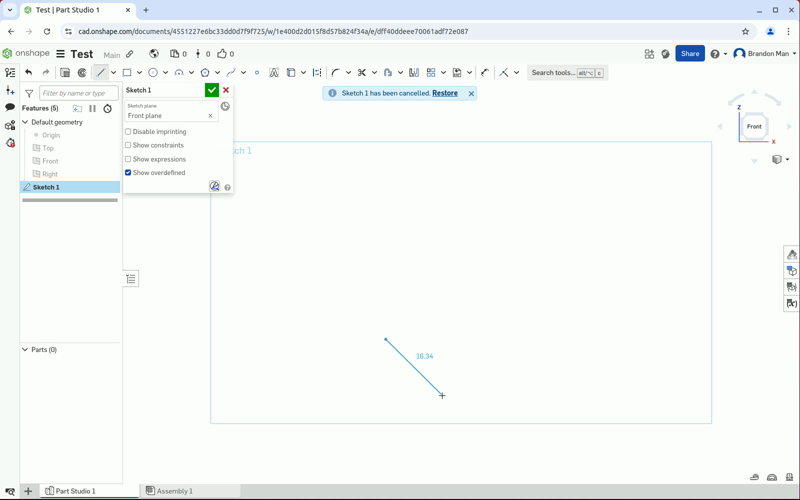
key_down(shift)
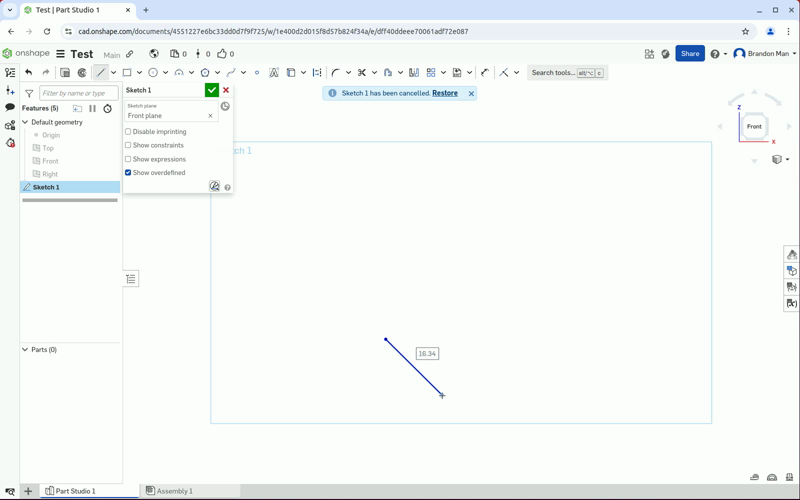
mouse_move(472, 395)
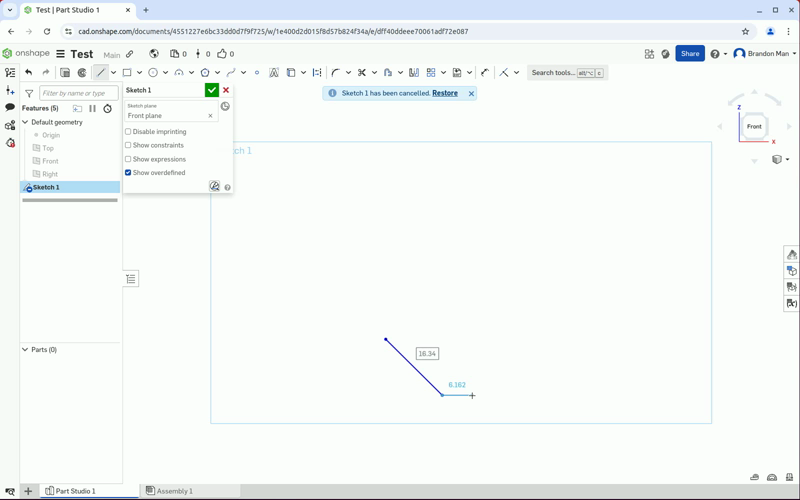
mouse_move(461, 395)
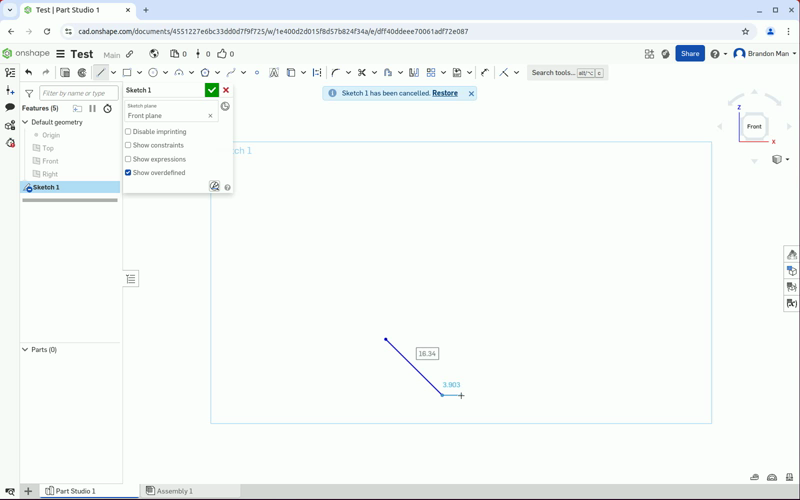
click(461, 395)
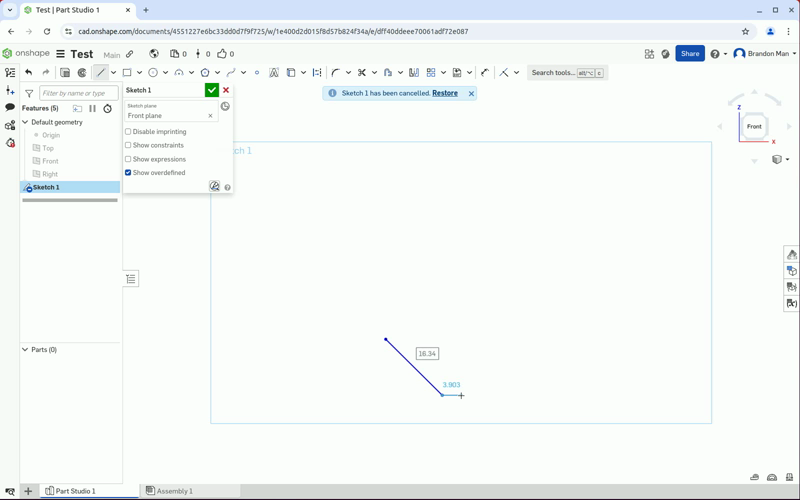
key_up(shift)
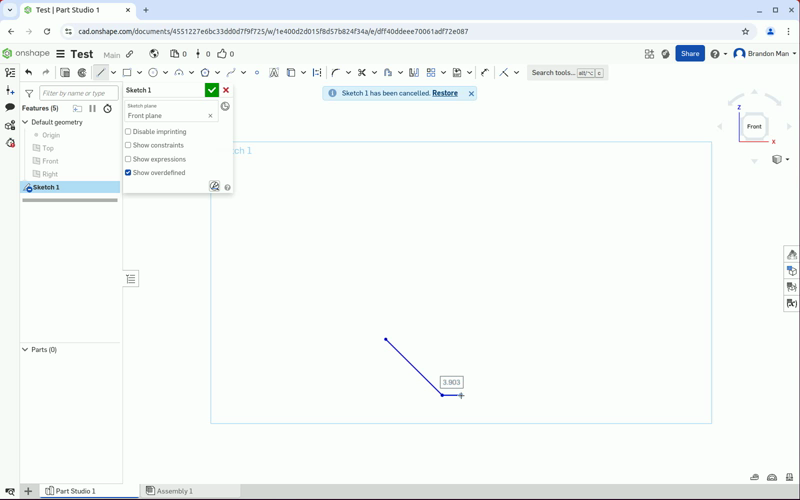
key_down(shift)
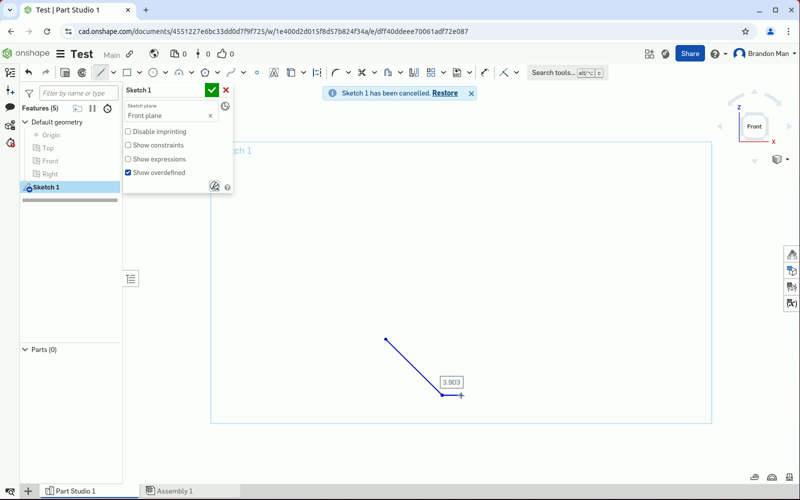
mouse_move(461, 282)
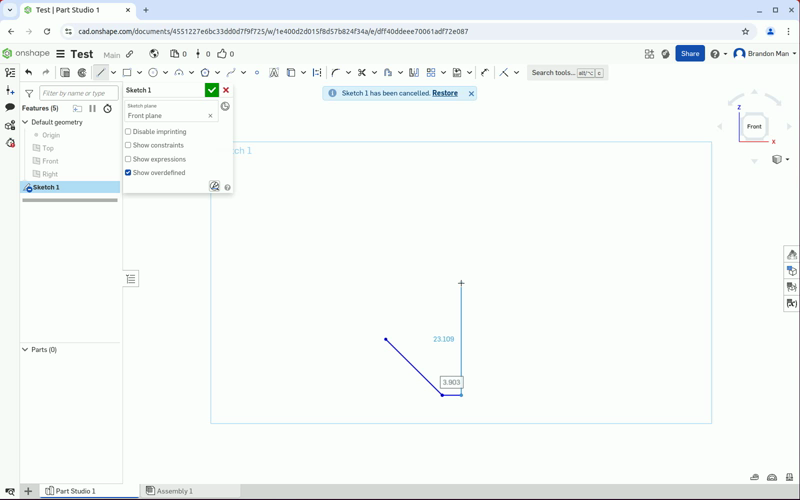
click(461, 282)
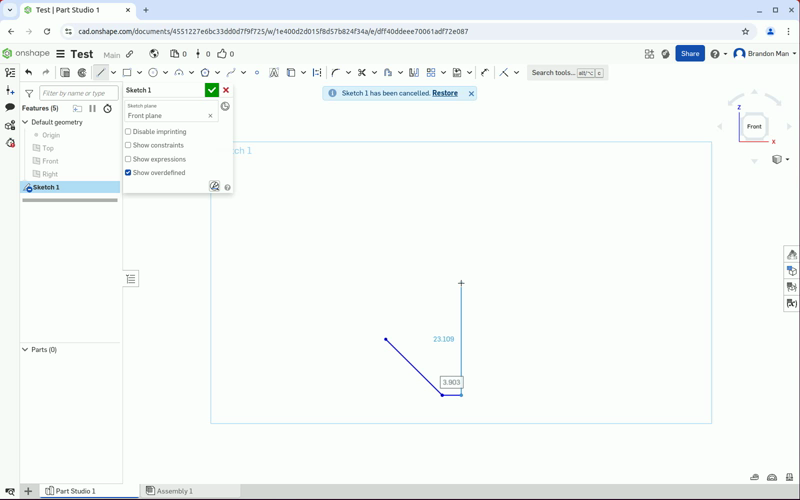
key_up(shift)
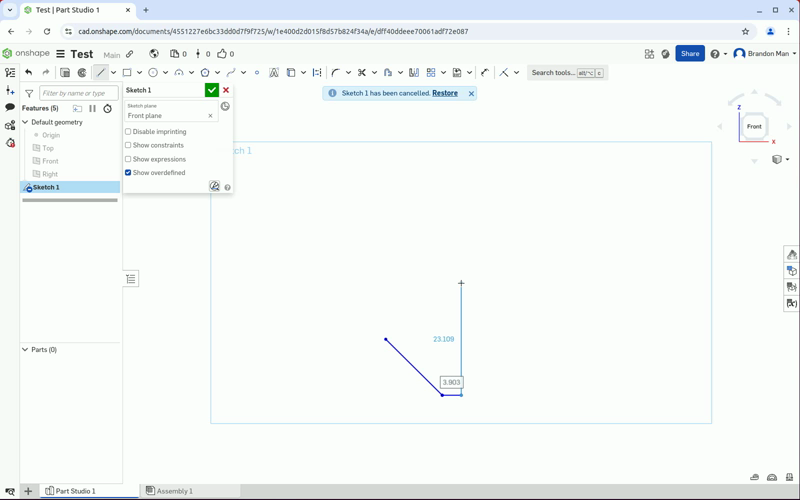
key_down(shift)
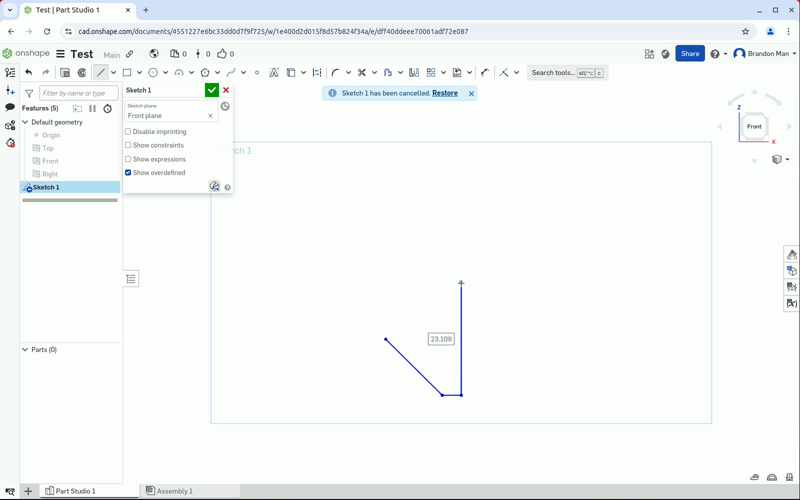
mouse_move(385, 282)
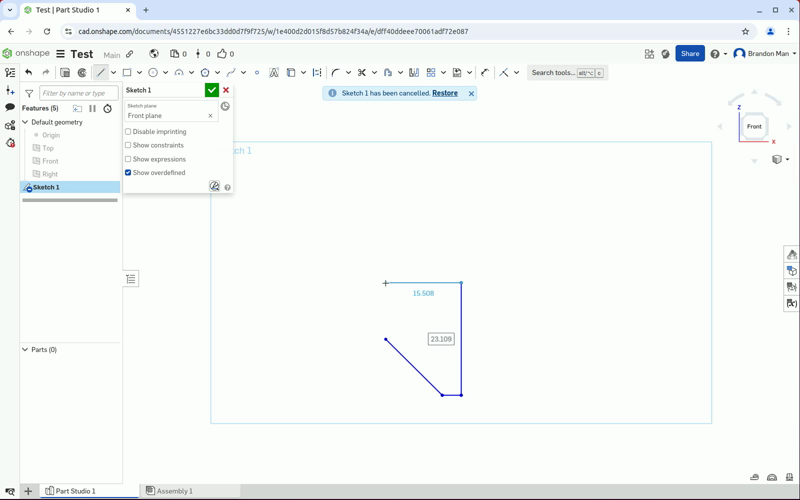
click(385, 282)
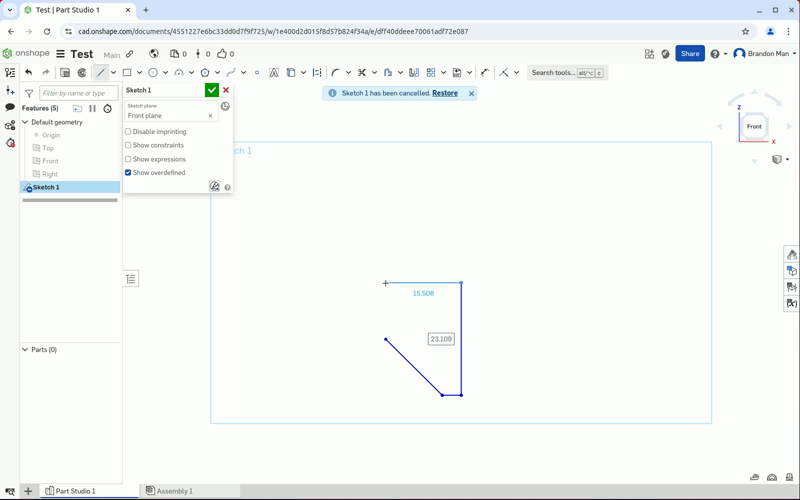
key_up(shift)
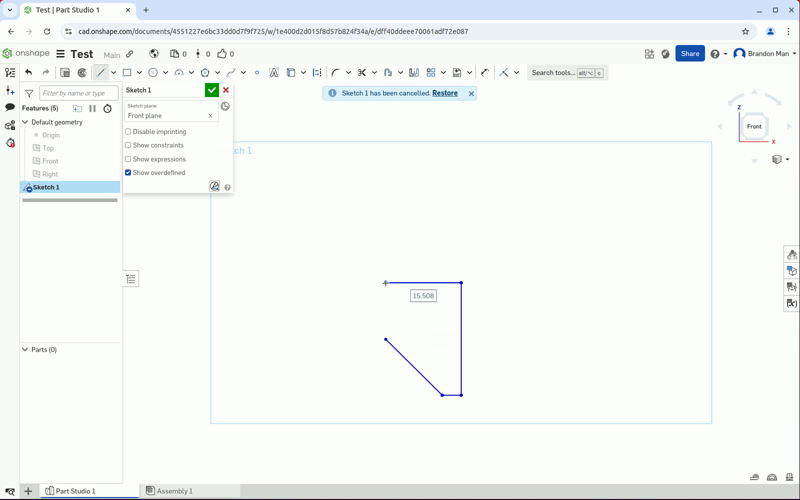
mouse_move(415, 282)
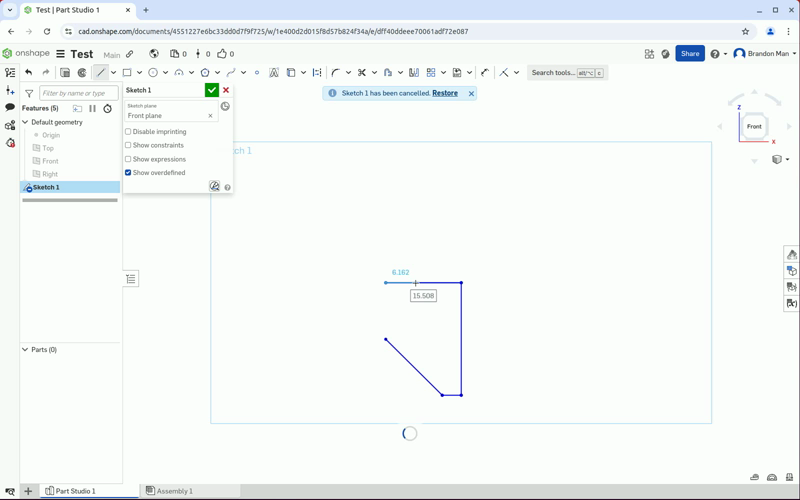
key_down(shift)
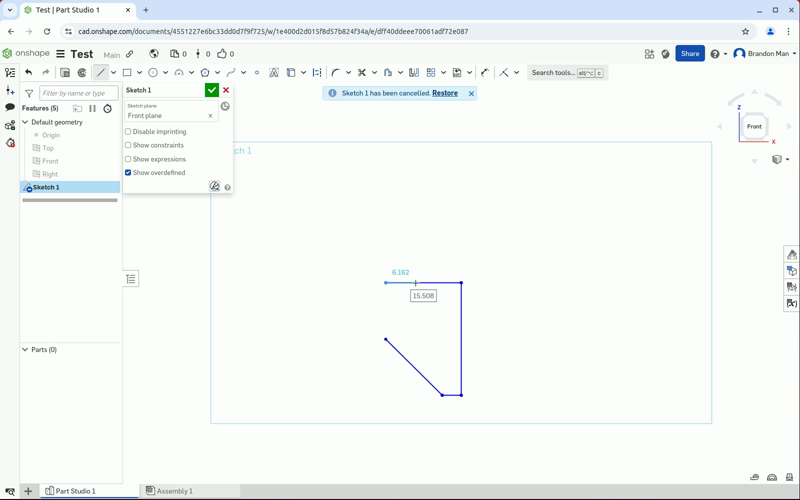
mouse_move(385, 339)
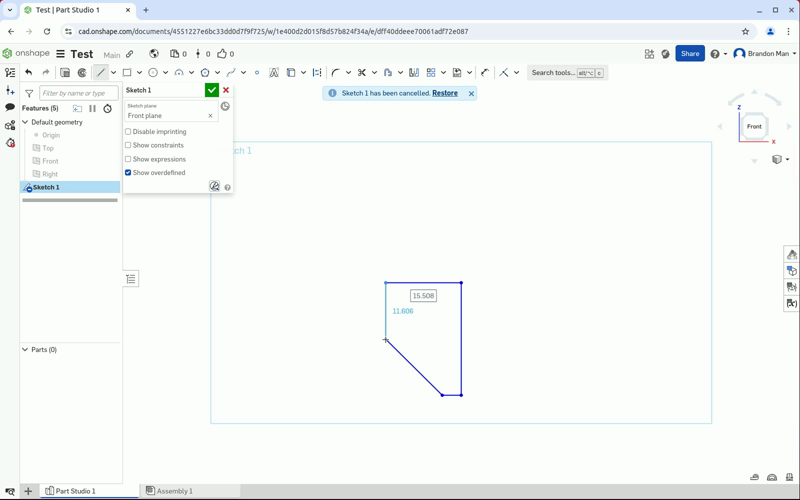
key_up(shift)
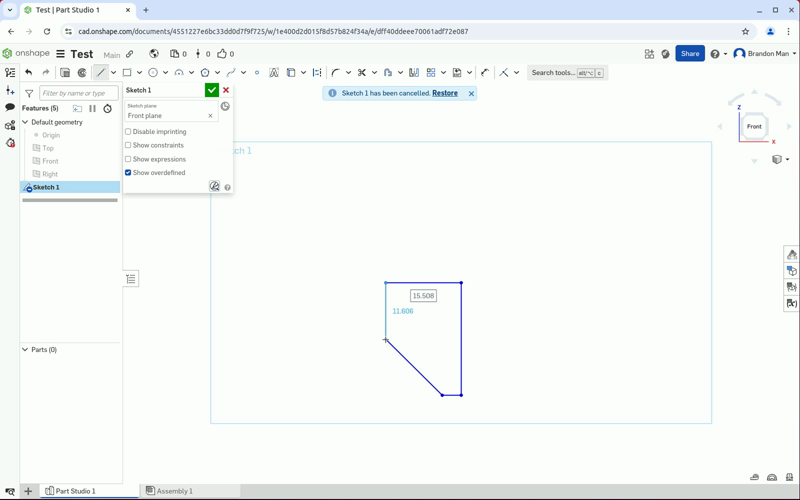
click(385, 339)
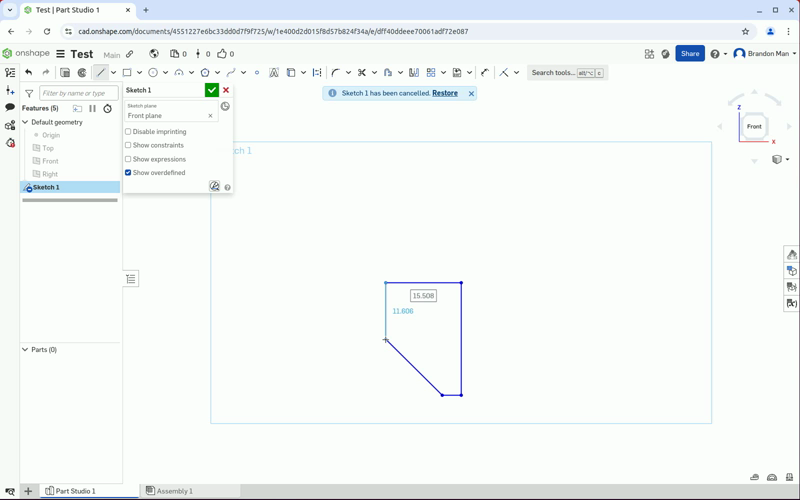
key(esc)
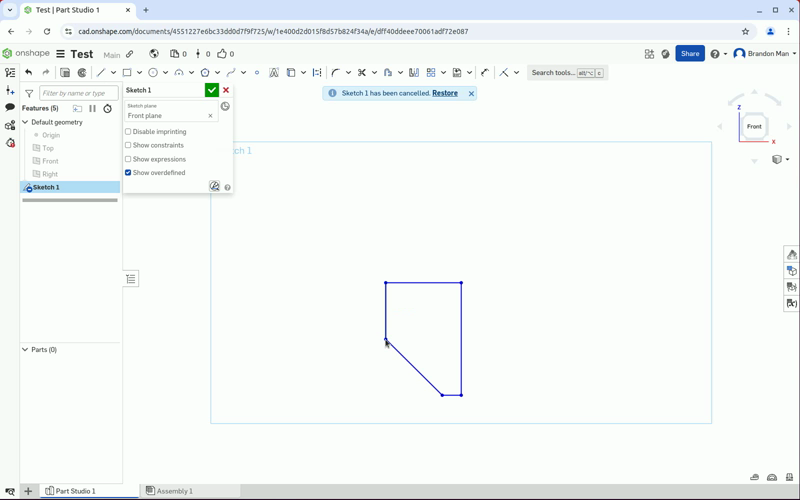
mouse_move(445, 323)
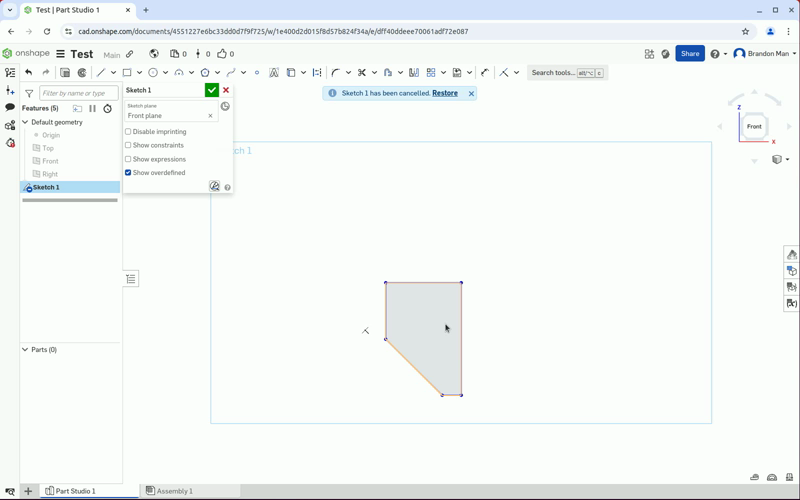
click(445, 323)
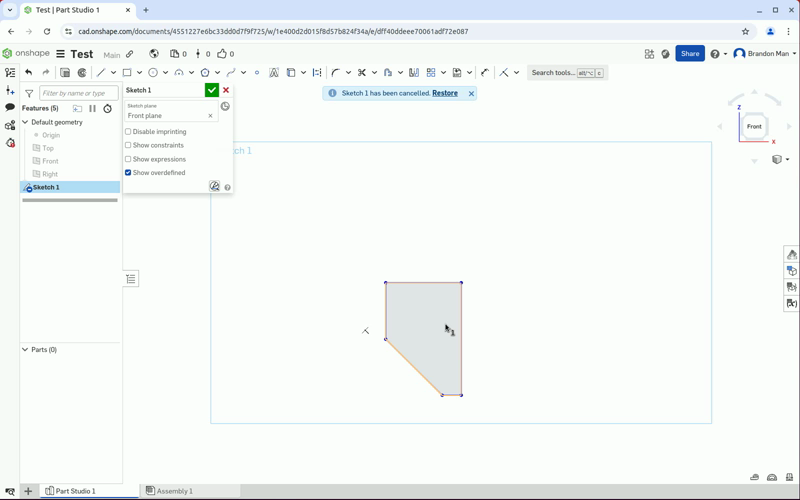
mouse_move(73, 352)
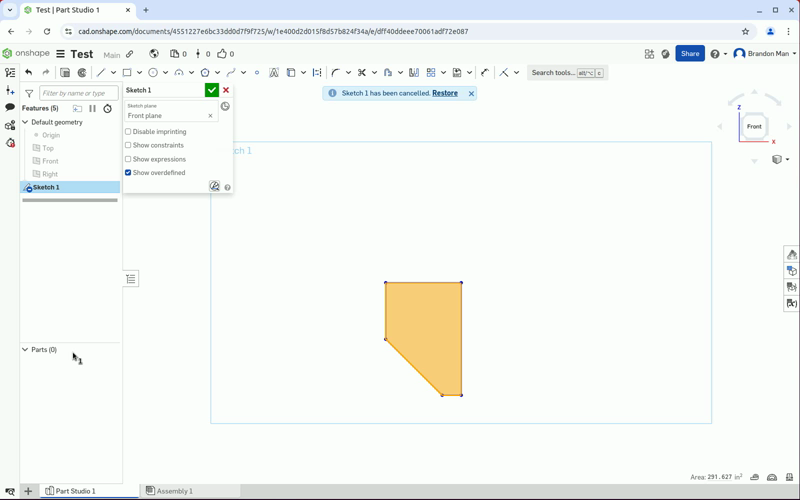
key(shift+y)
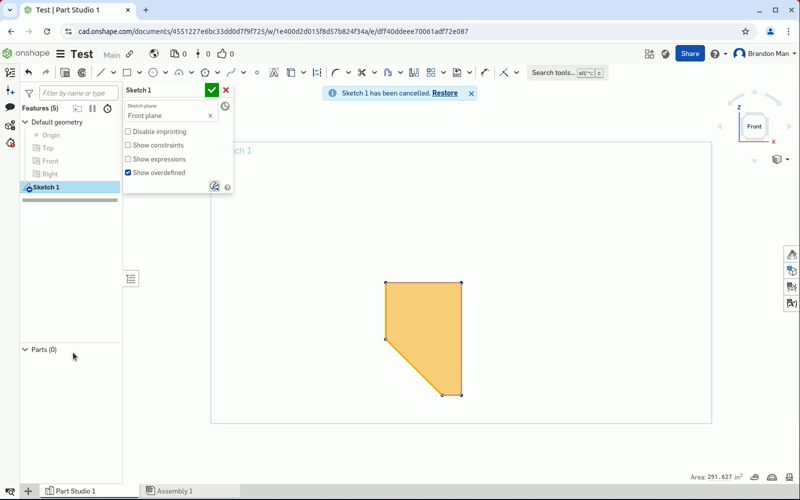
key(shift+e)
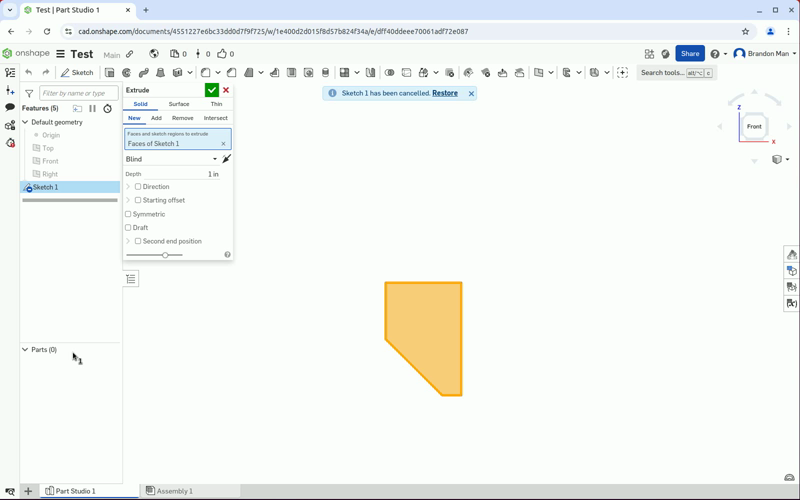
mouse_move(143, 106)
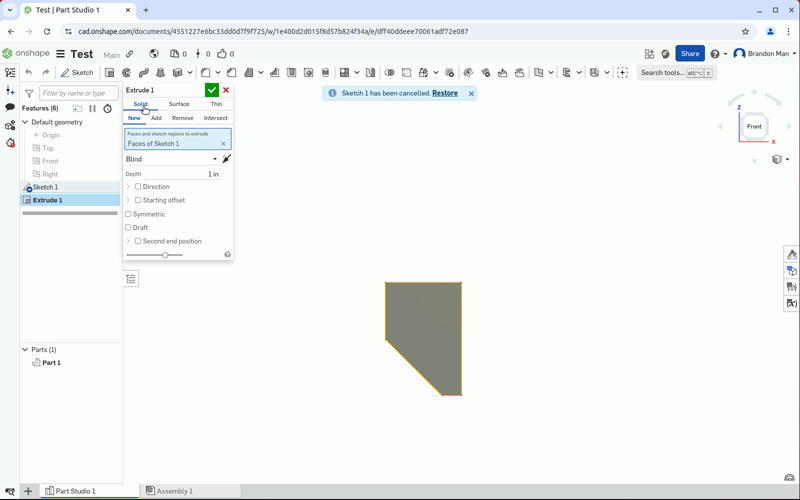
click(143, 106)
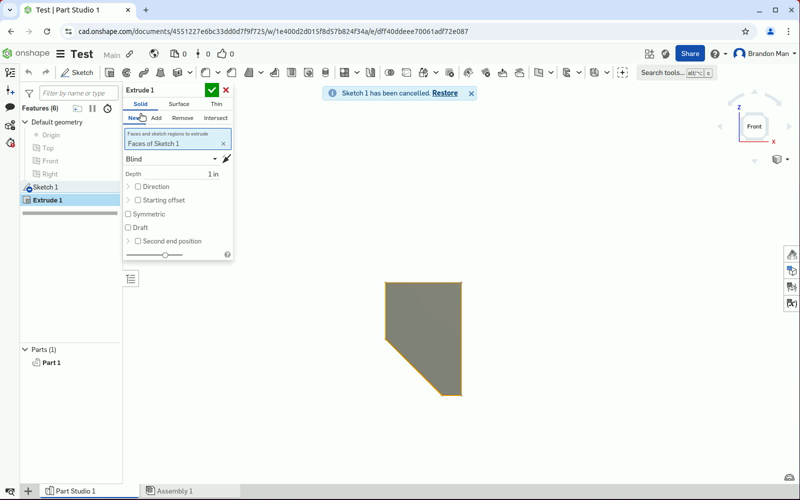
mouse_move(137, 120)
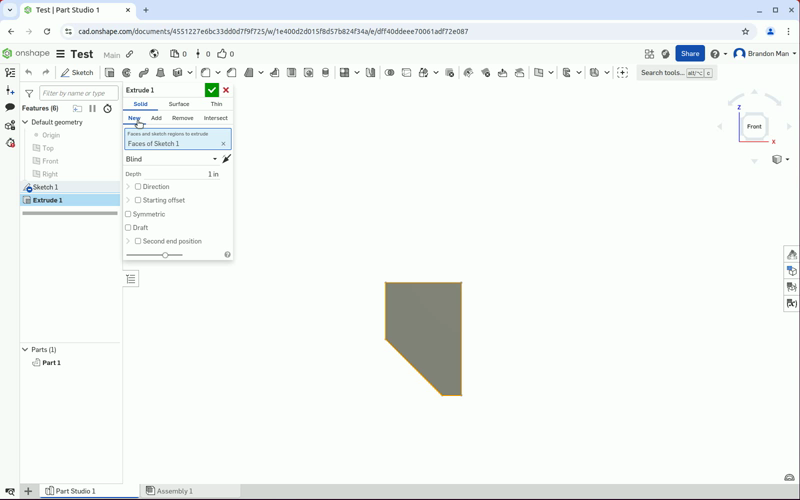
click(137, 120)
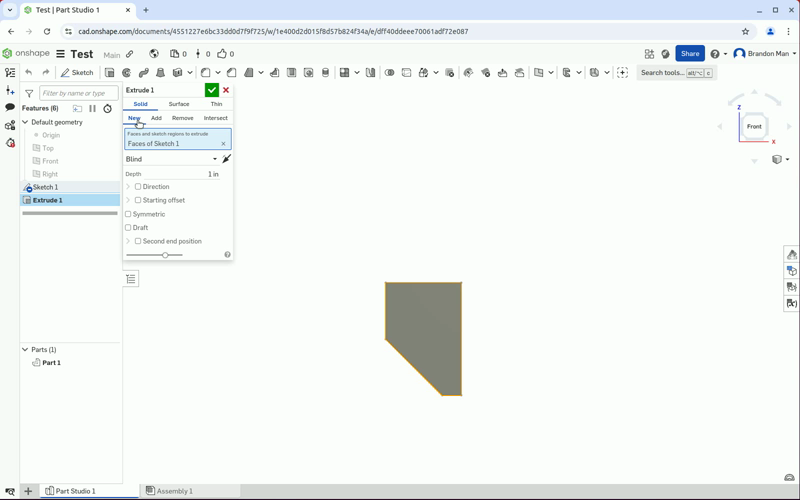
key(tab, 4)
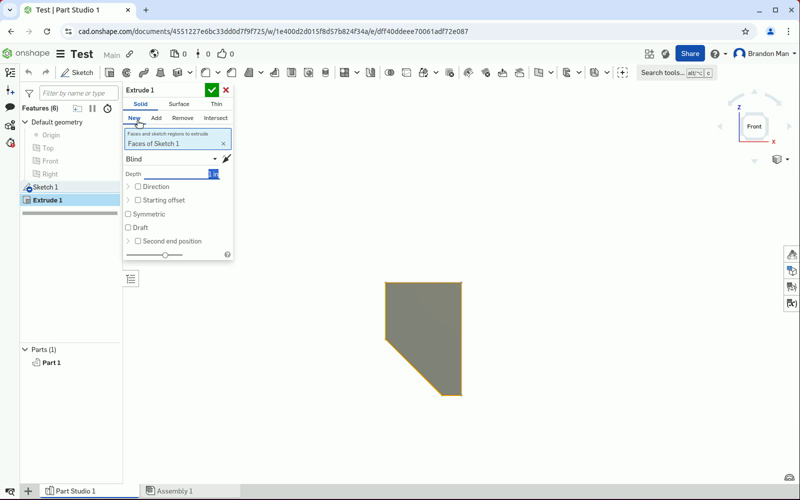
text(7.703)
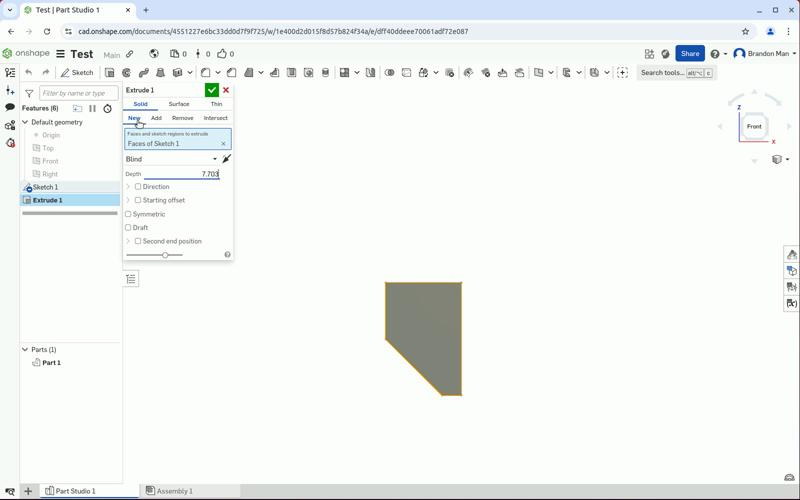
key(enter)
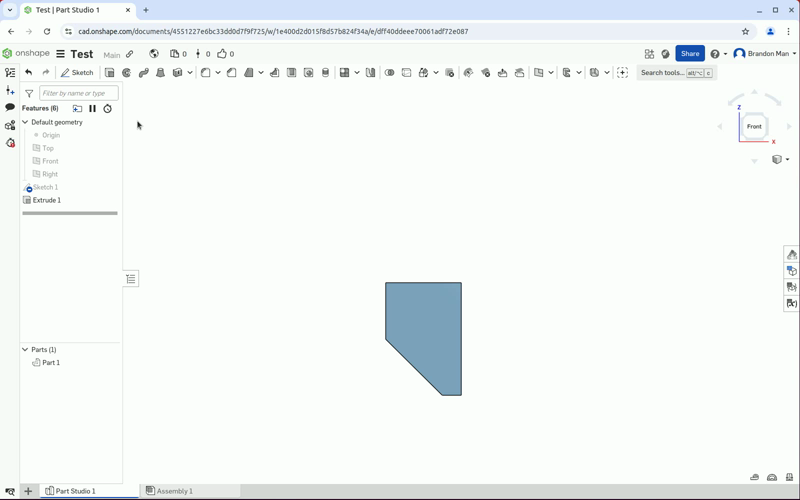
key(shift+h)
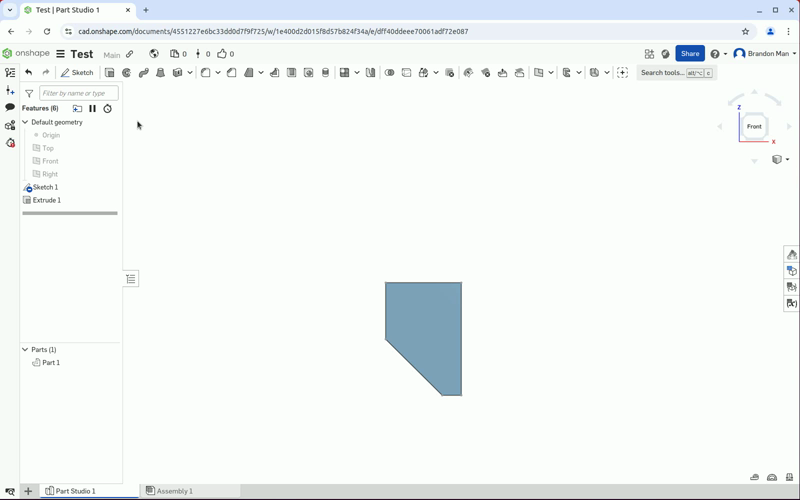
key(shift+h)
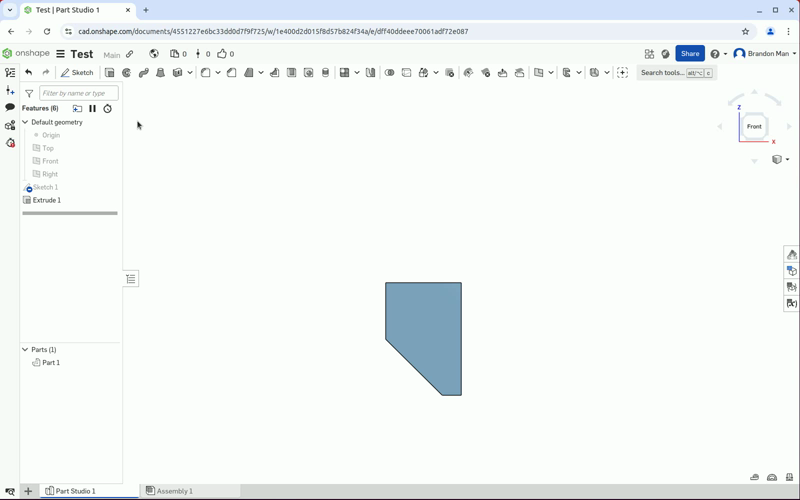
mouse_move(73, 189)
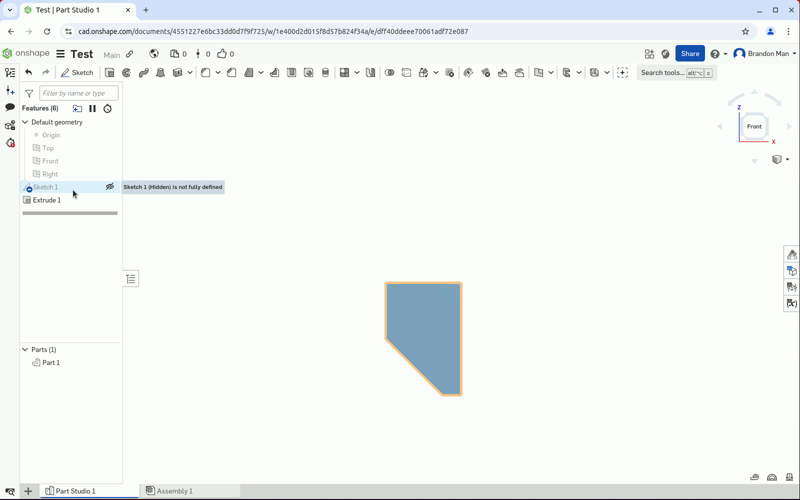
click(73, 189)
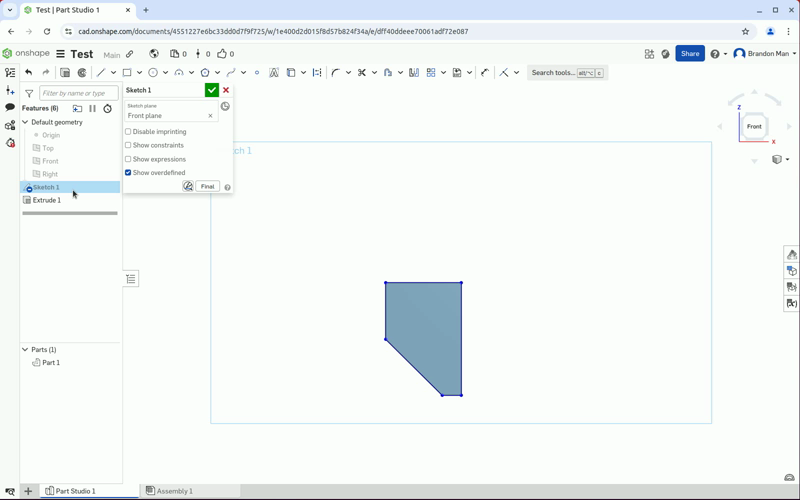
mouse_move(229, 92)
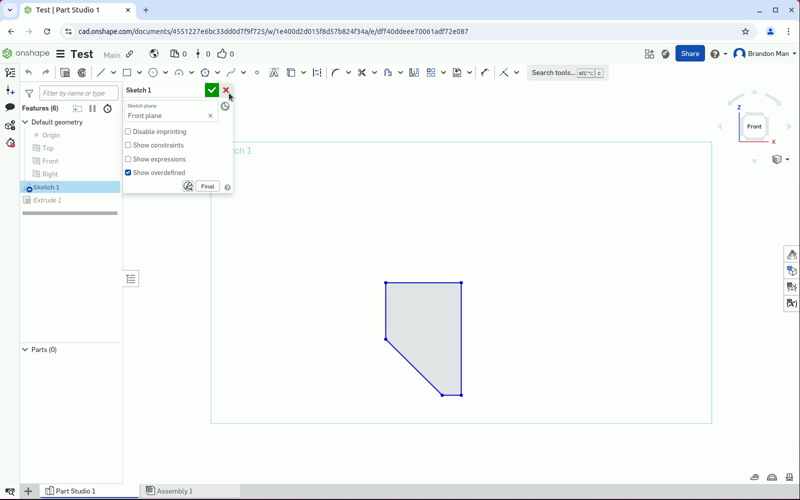
click(229, 92)
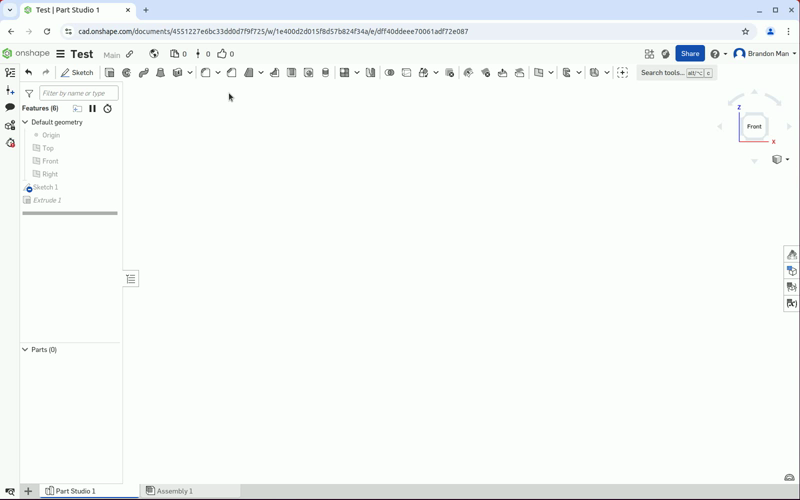
mouse_move(73, 352)
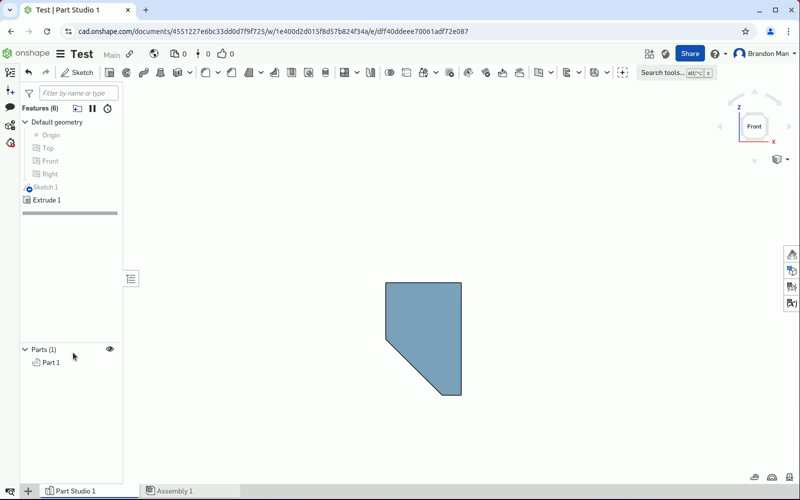
key(y)
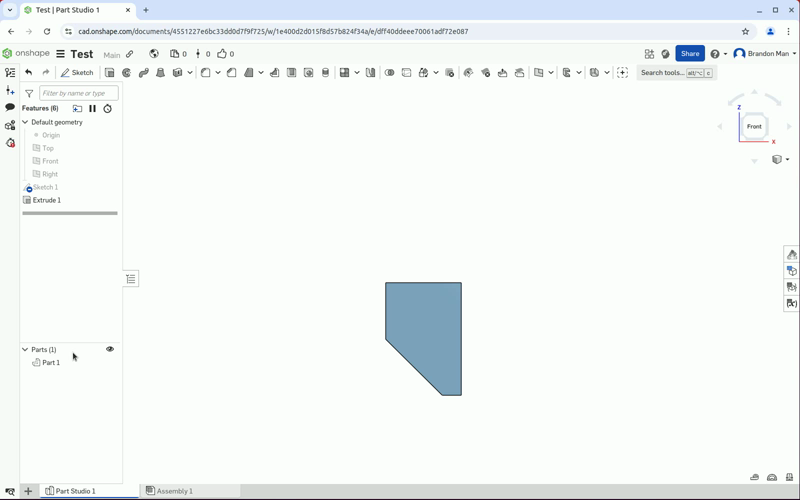
key(shift+p)
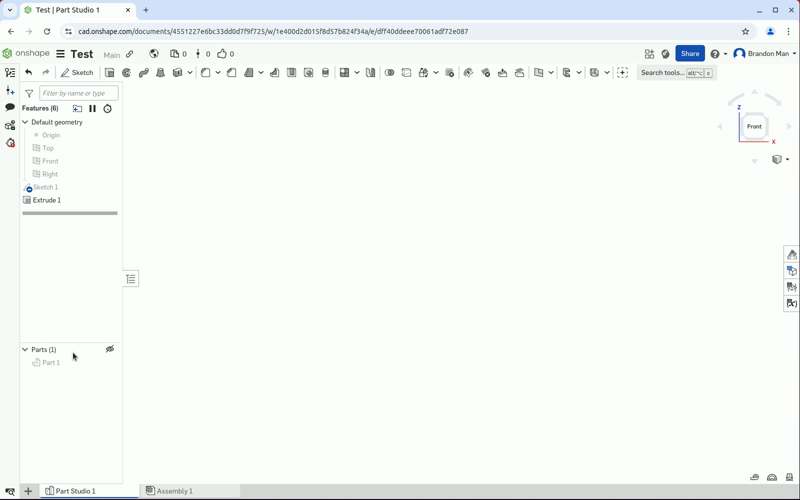
key(space)
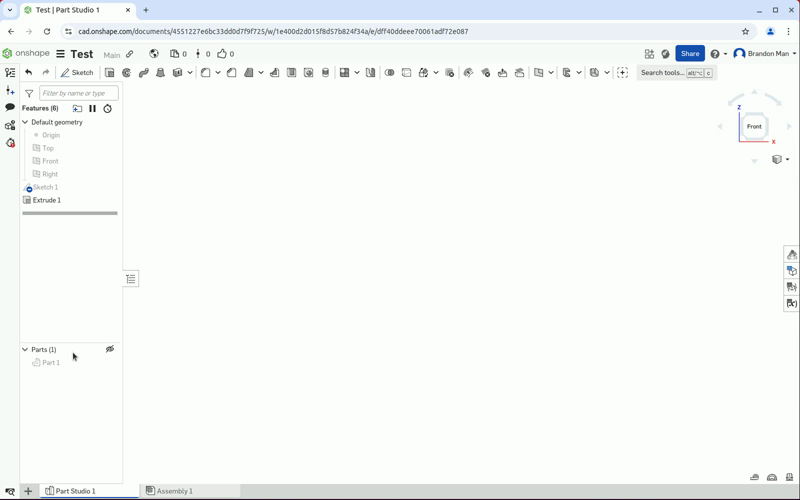
key_down(shift)
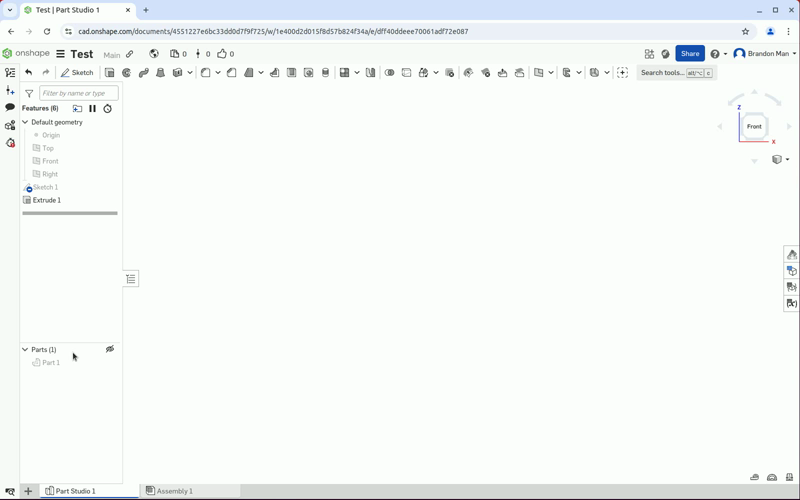
key(left)
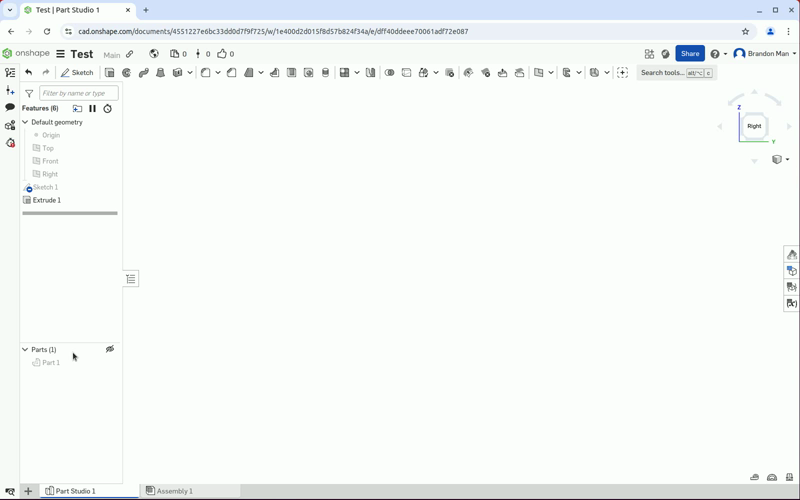
key_up(shift)
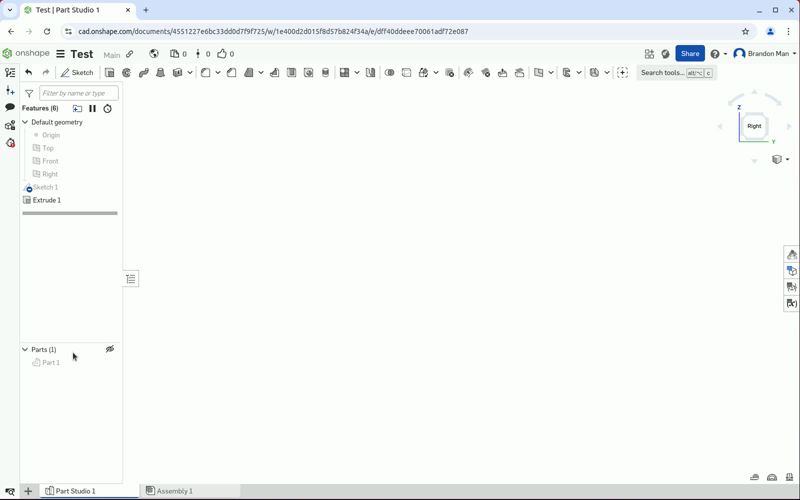
mouse_move(73, 352)
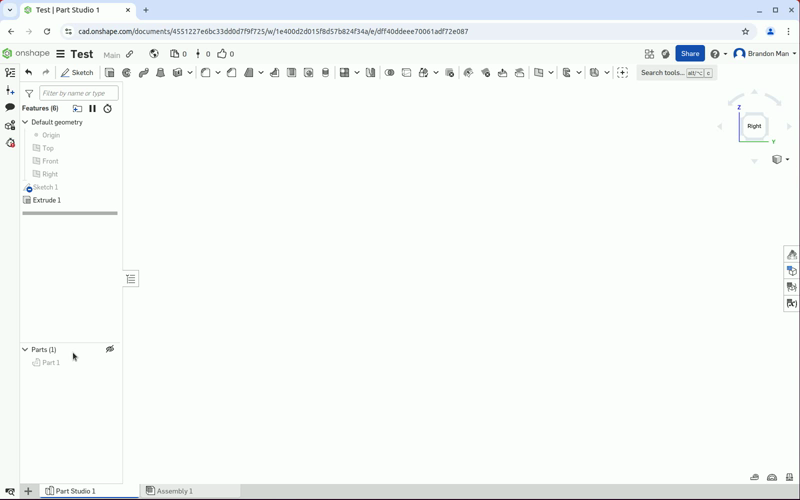
key(shift+y)
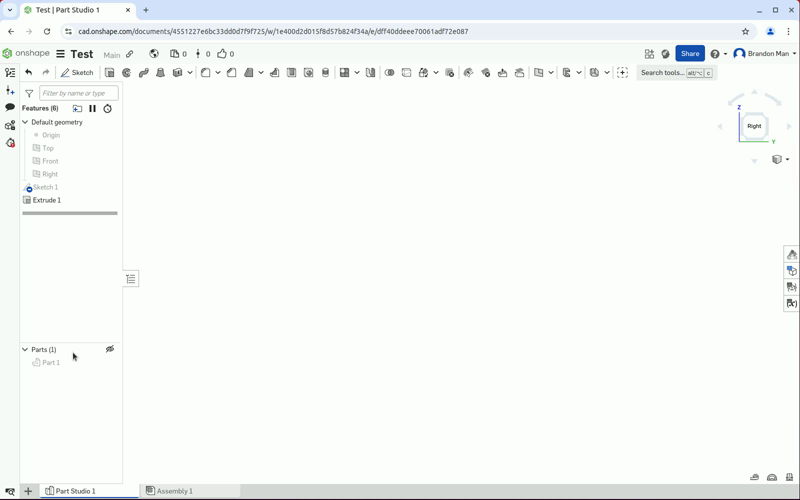
key(shift+s)
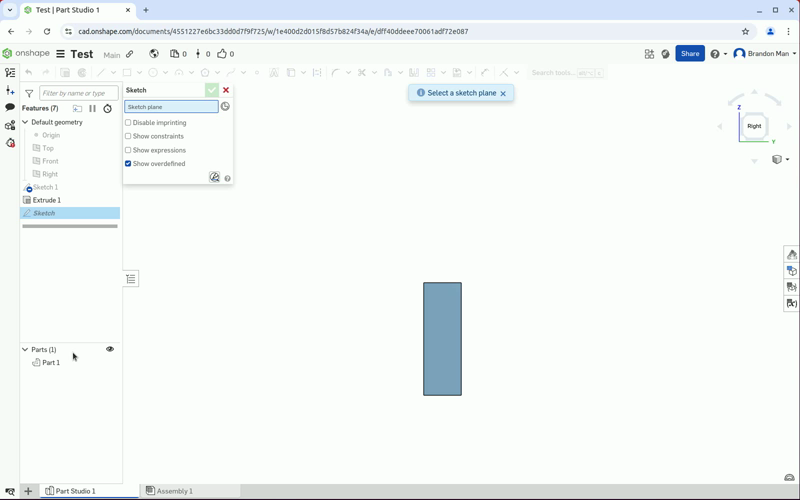
mouse_move(73, 176)
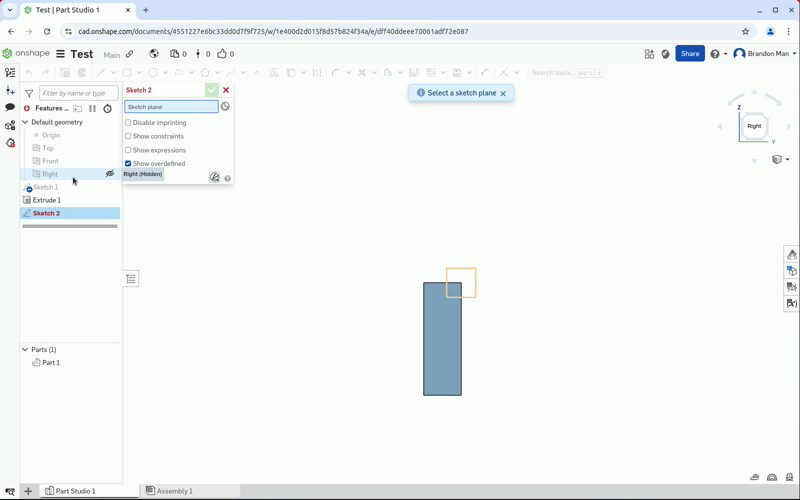
click(73, 176)
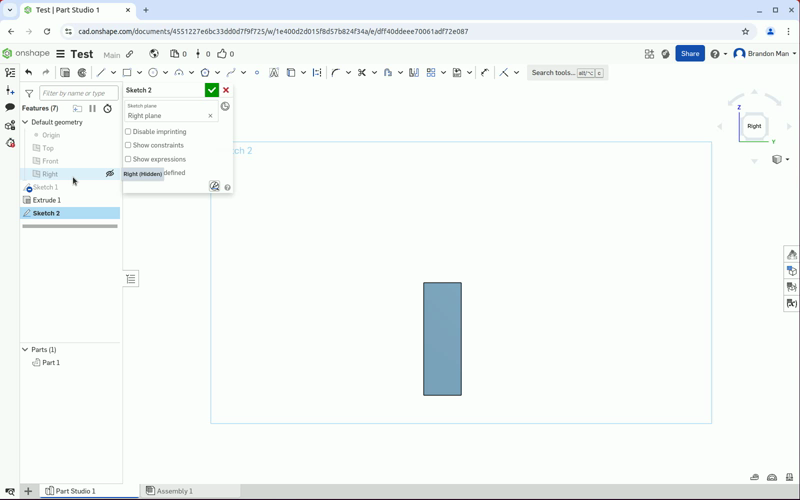
mouse_move(73, 352)
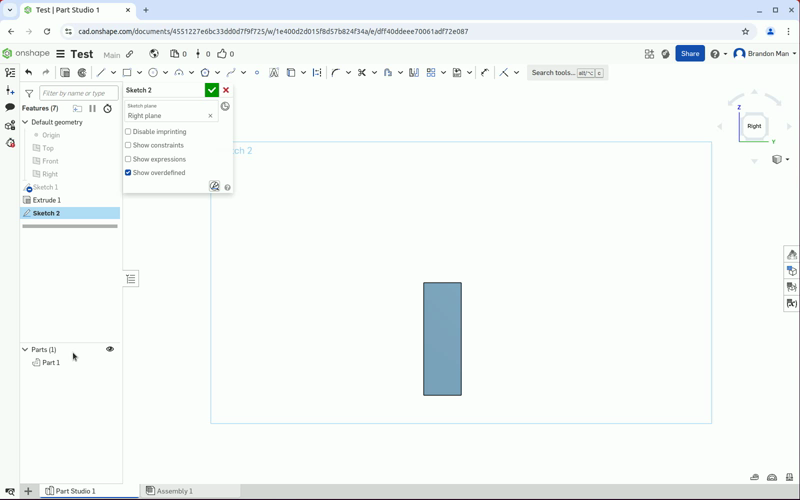
key(y)
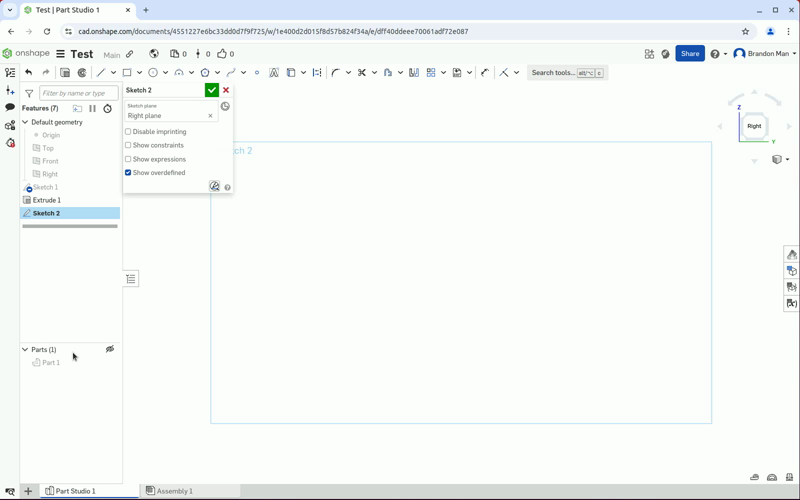
key(l)
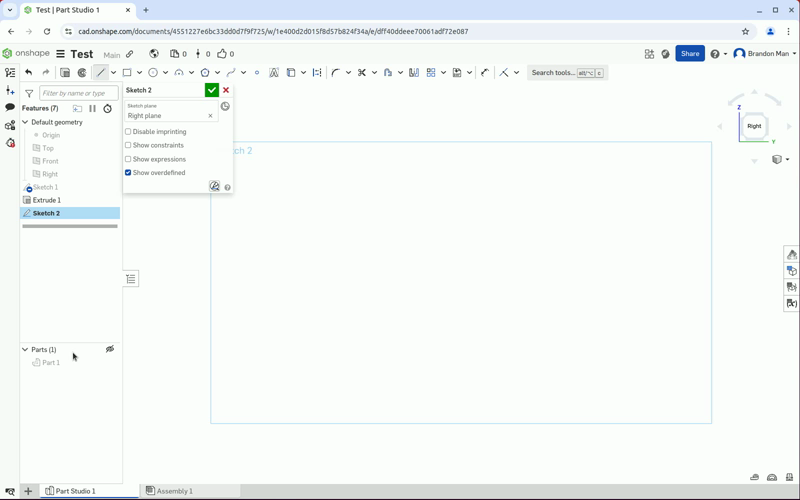
key_down(shift)
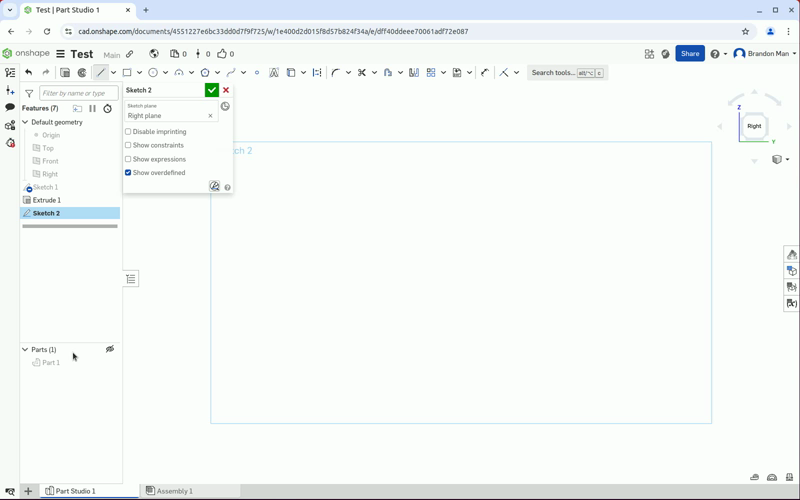
mouse_move(460, 395)
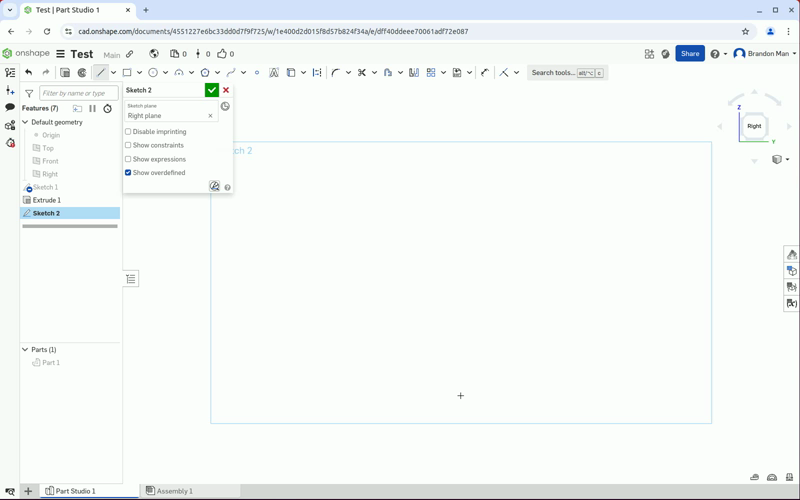
click(460, 395)
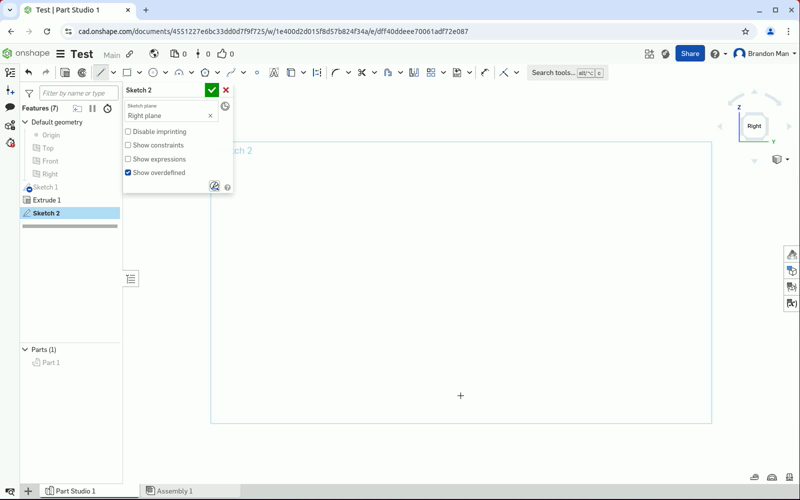
key_up(shift)
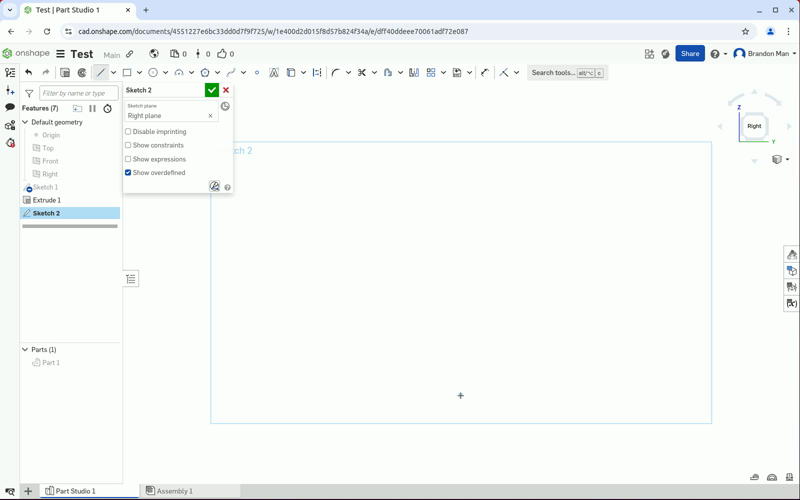
key_down(shift)
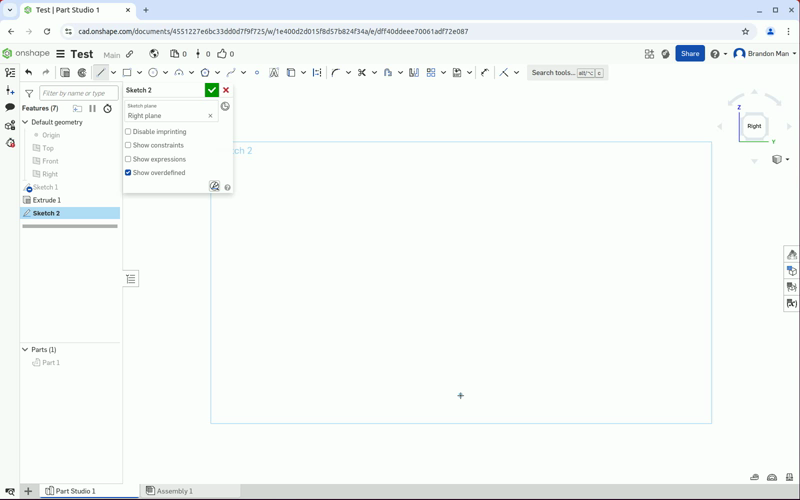
mouse_move(490, 395)
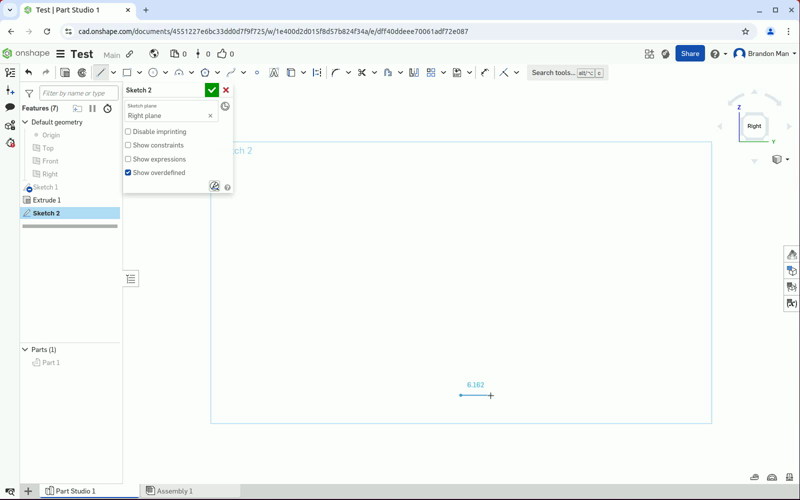
mouse_move(479, 395)
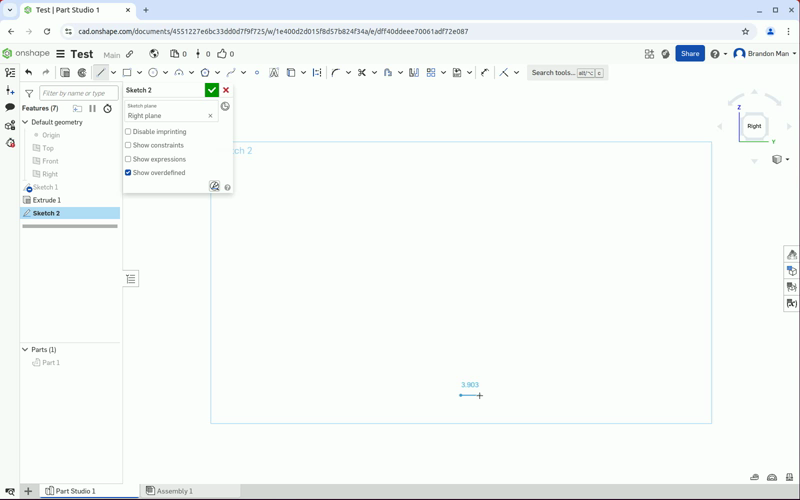
click(479, 395)
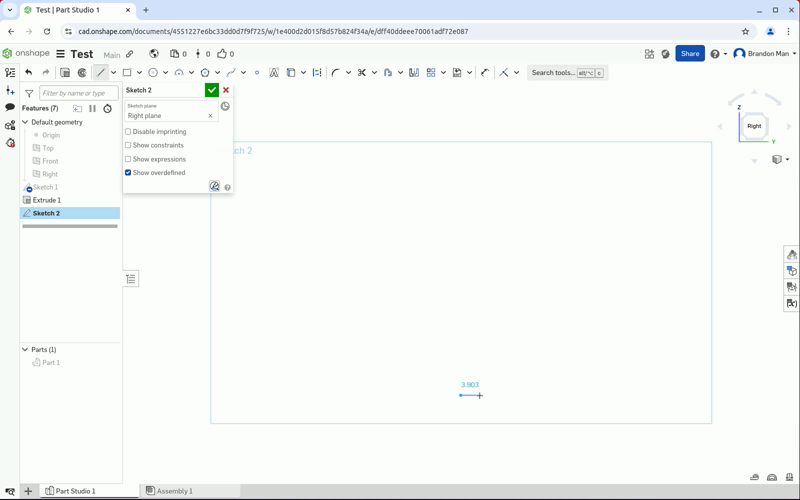
key_up(shift)
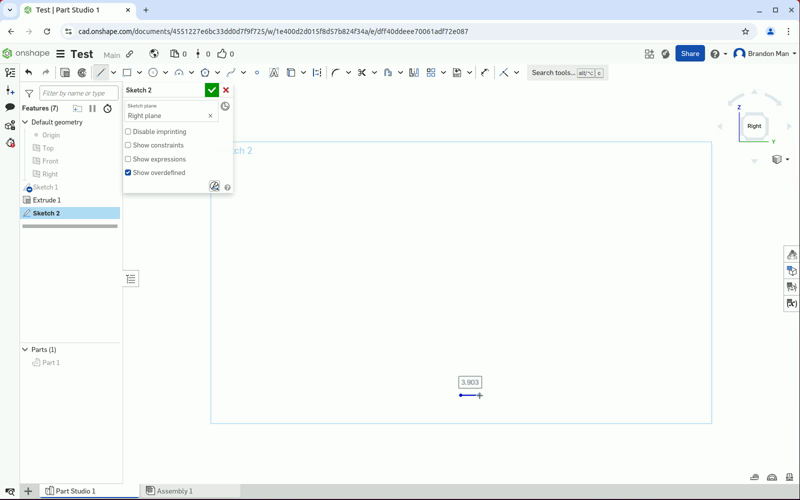
key_down(shift)
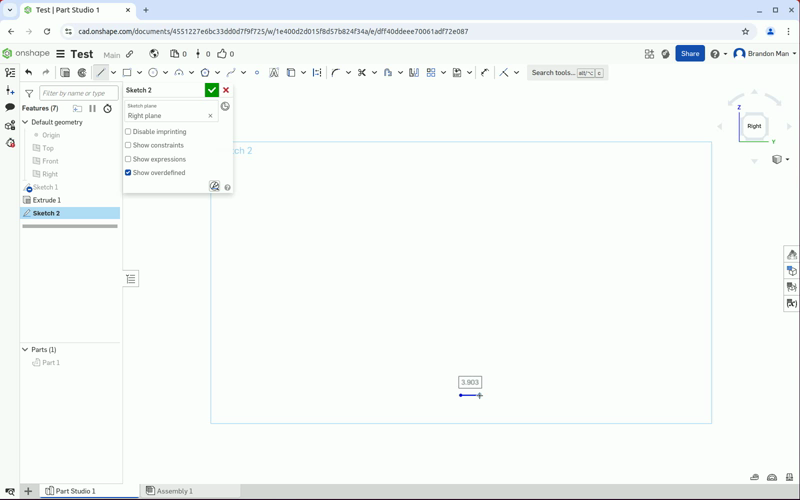
mouse_move(479, 282)
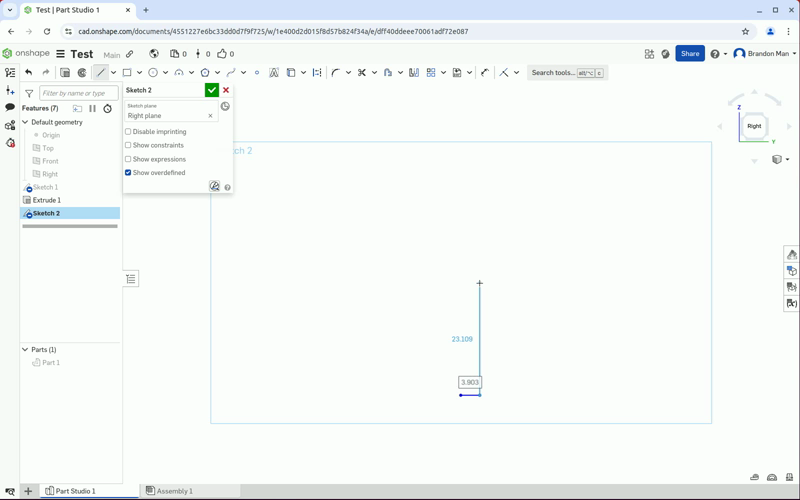
click(479, 282)
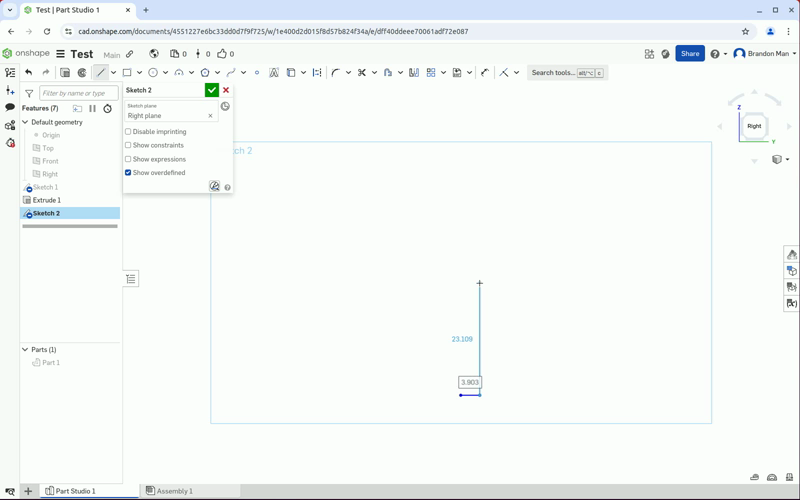
key_up(shift)
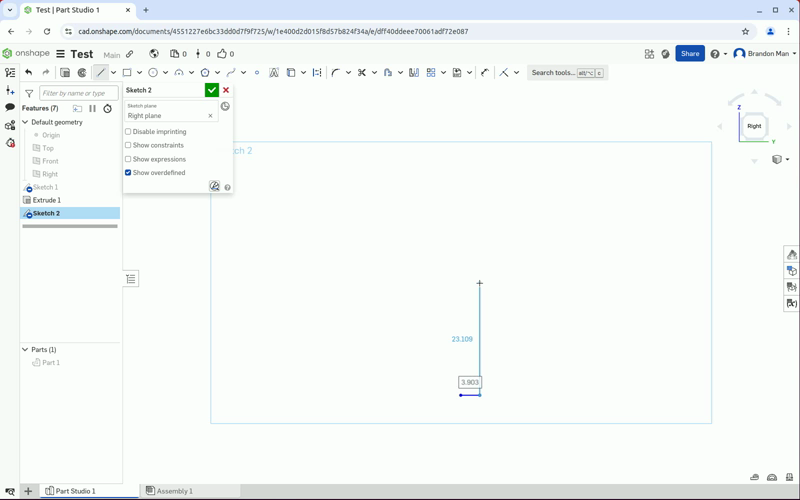
key_down(shift)
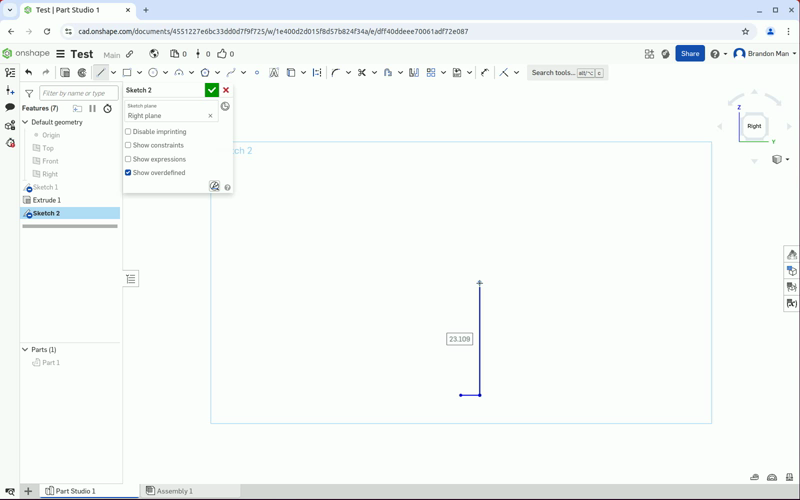
mouse_move(509, 282)
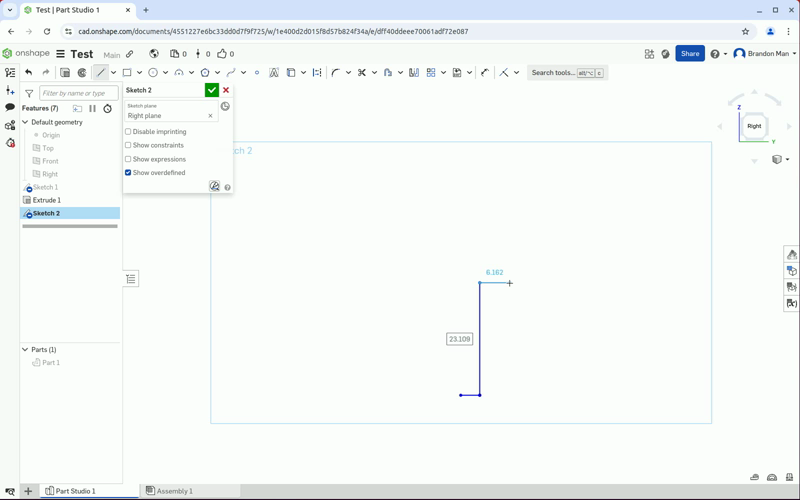
mouse_move(460, 282)
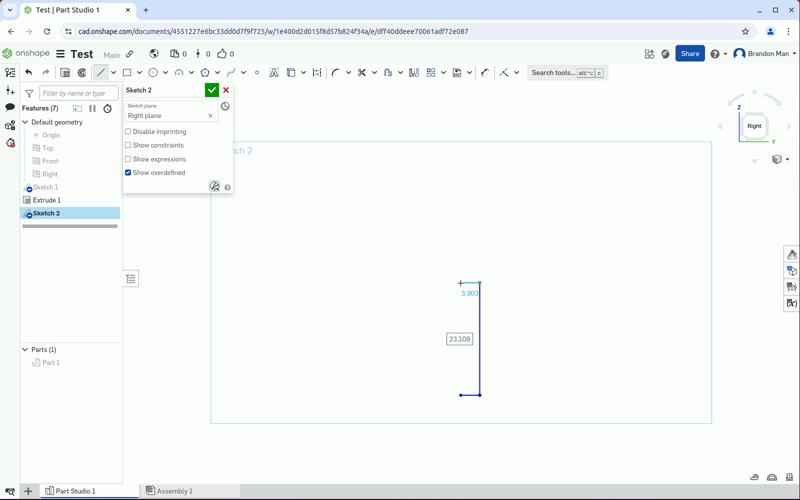
click(460, 282)
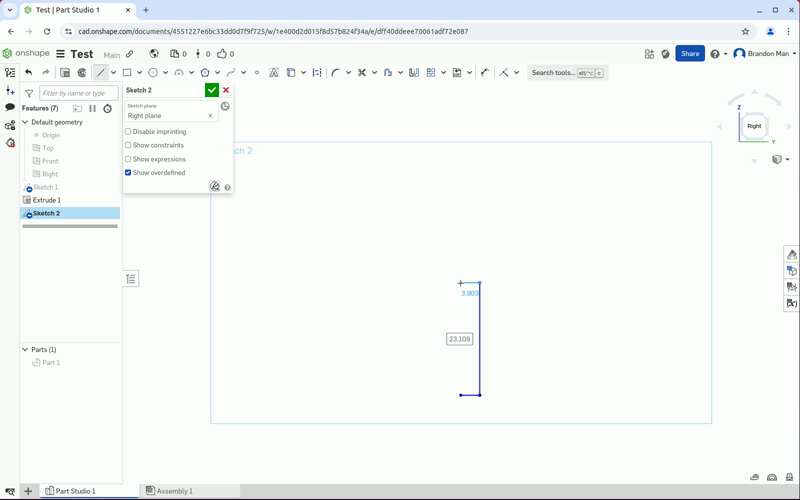
key_up(shift)
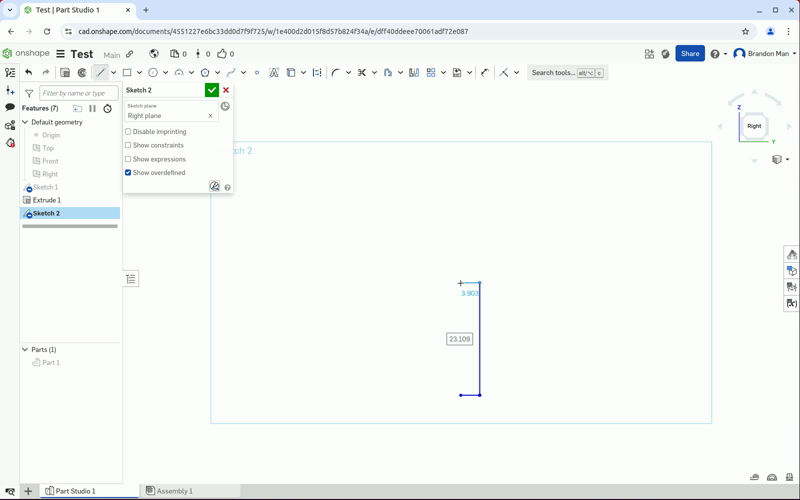
key_down(shift)
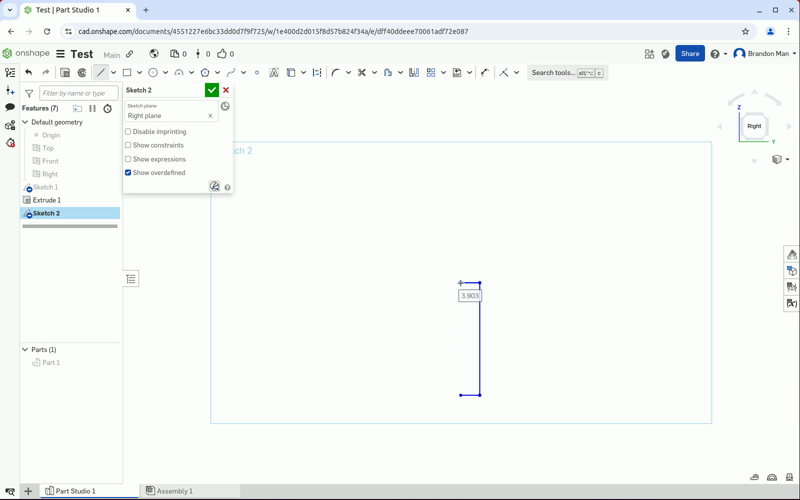
mouse_move(490, 282)
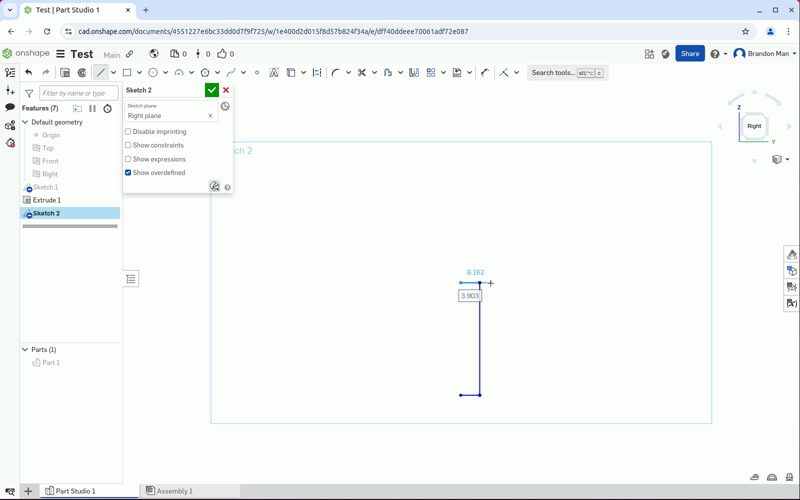
mouse_move(460, 338)
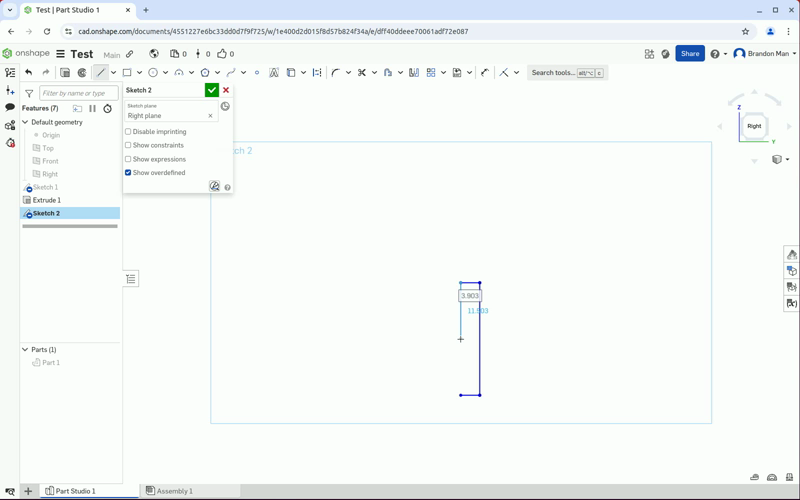
click(460, 338)
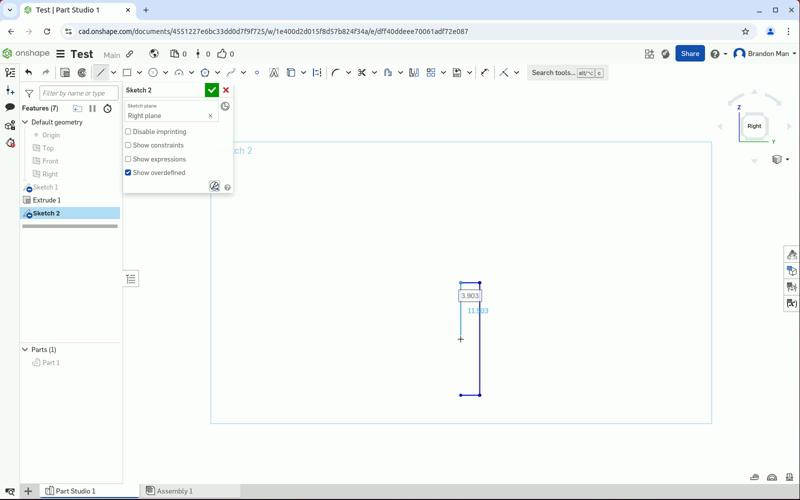
key_up(shift)
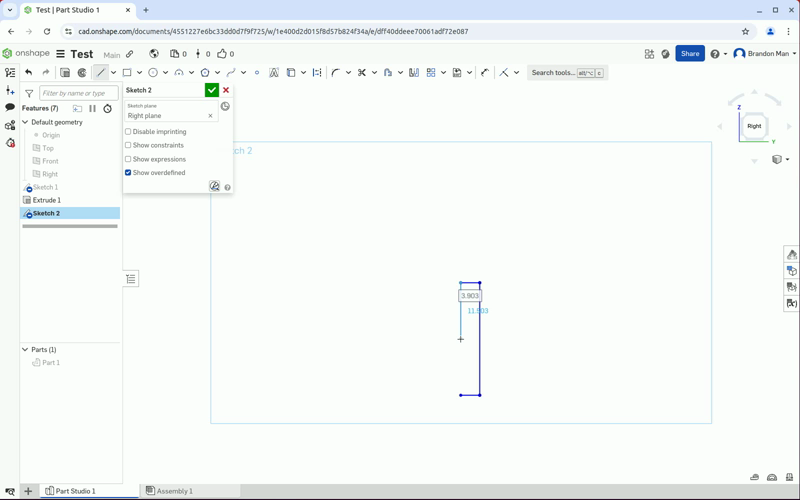
mouse_move(490, 338)
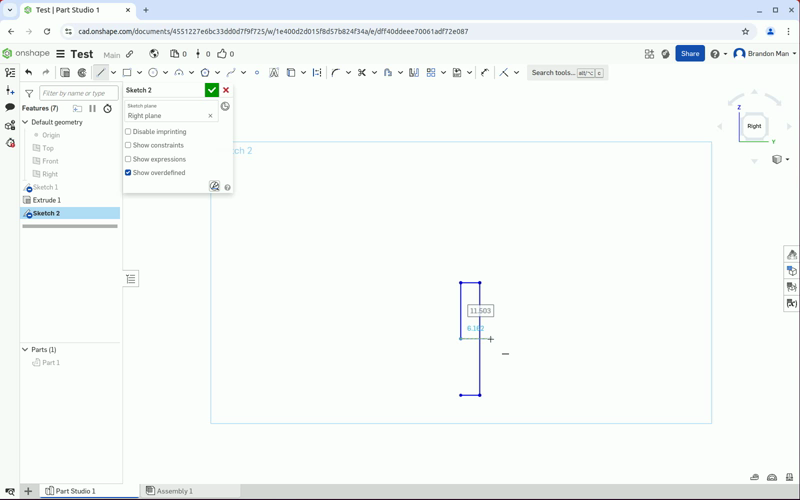
key_down(shift)
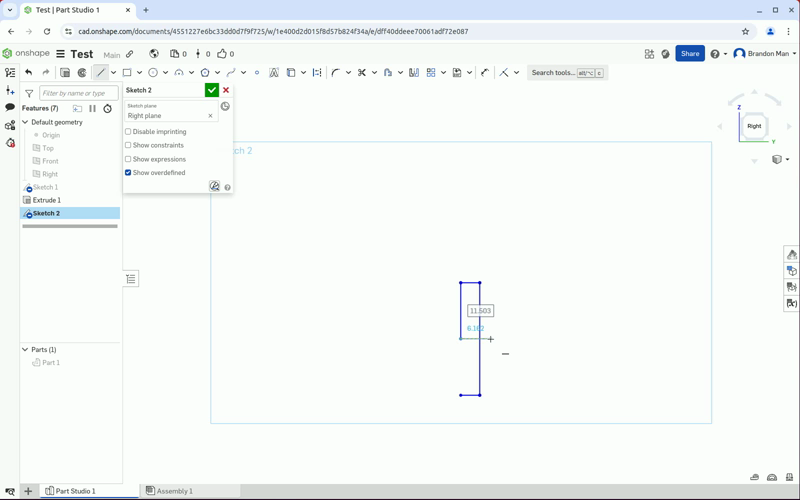
mouse_move(460, 395)
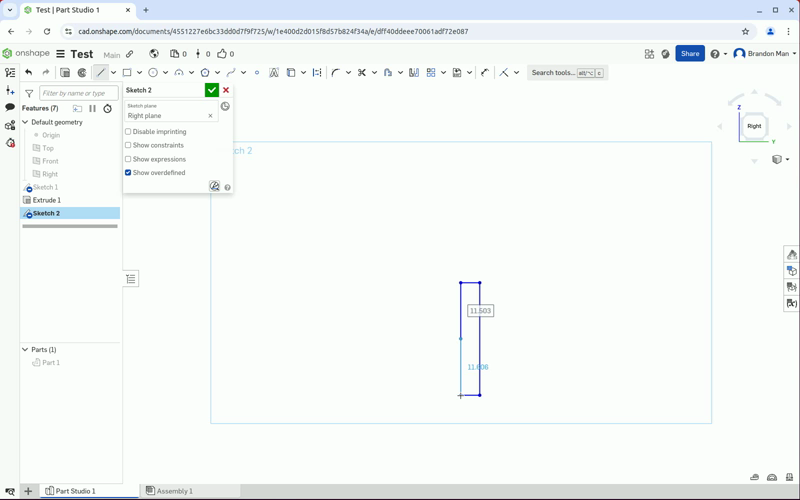
key_up(shift)
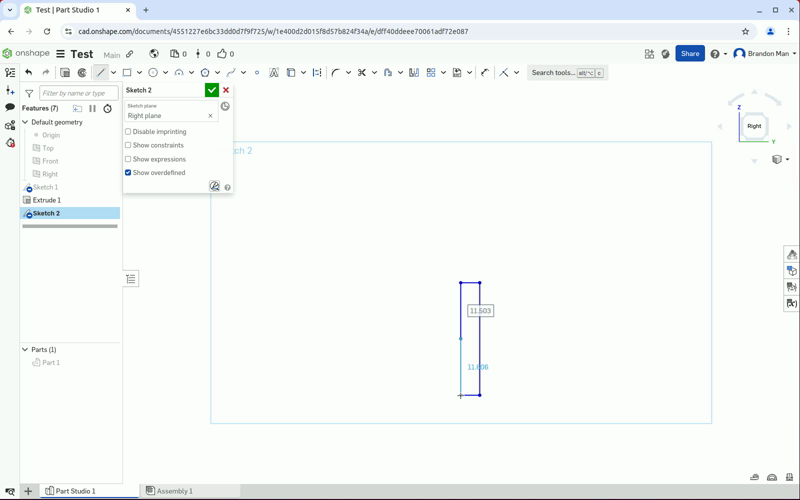
click(460, 395)
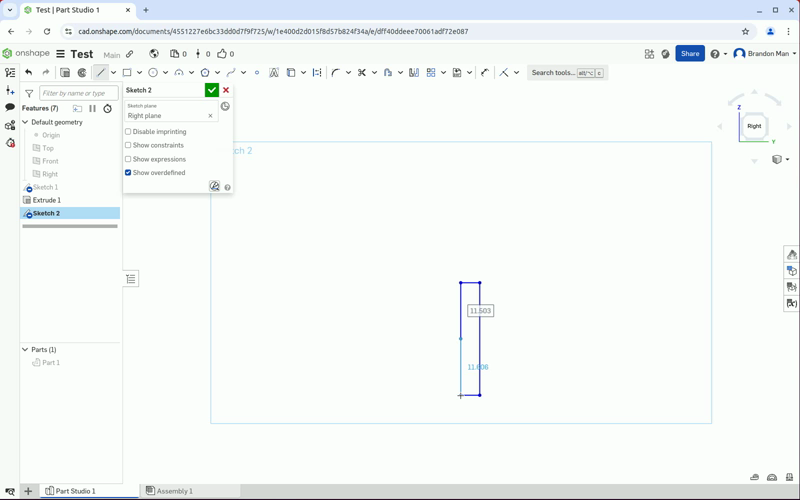
key(esc)
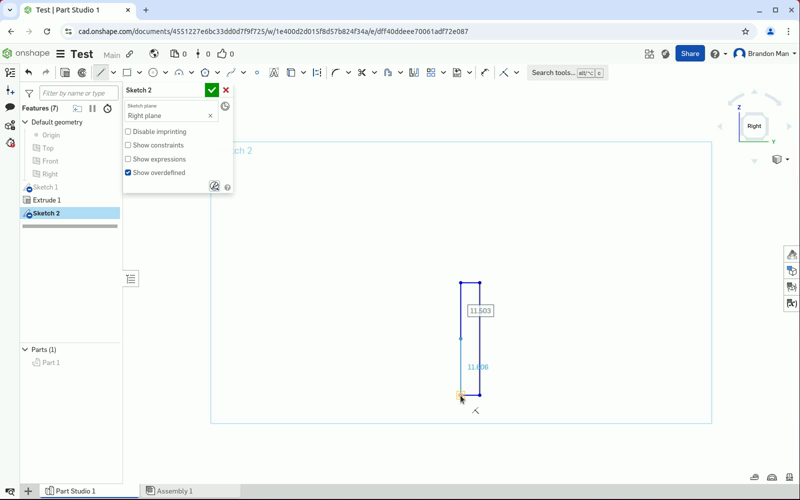
mouse_move(475, 324)
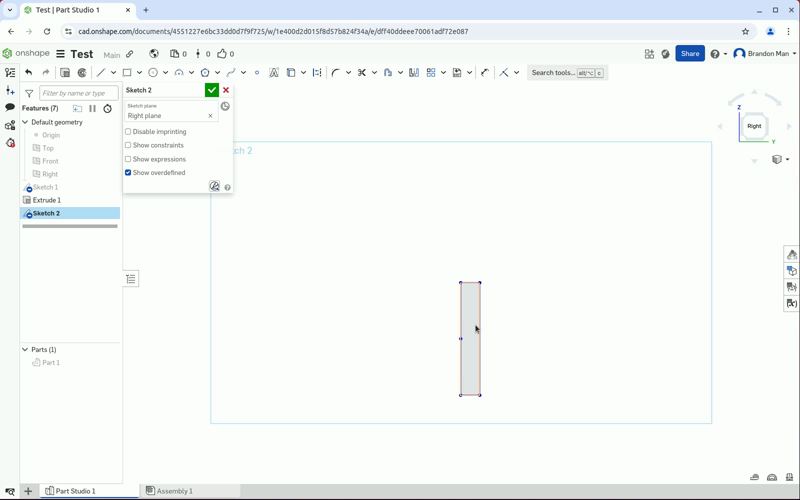
click(475, 324)
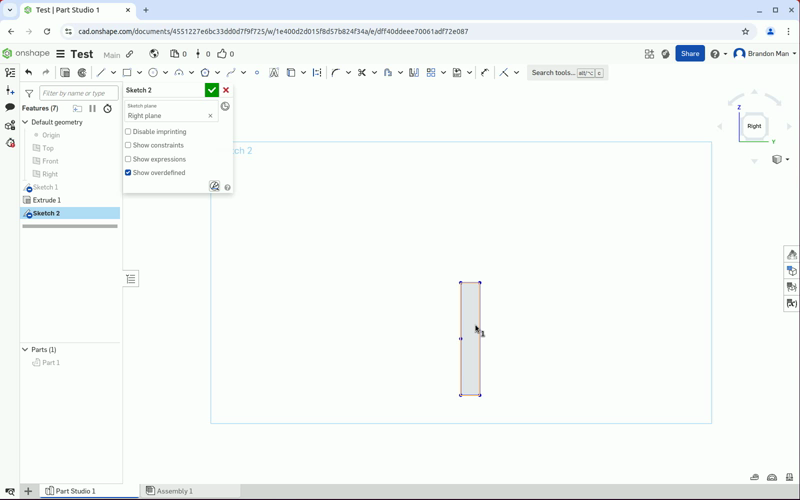
mouse_move(73, 352)
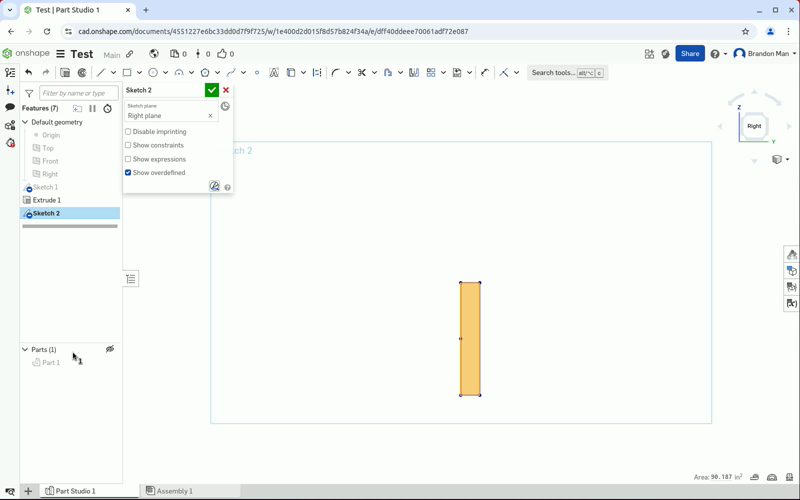
key(shift+y)
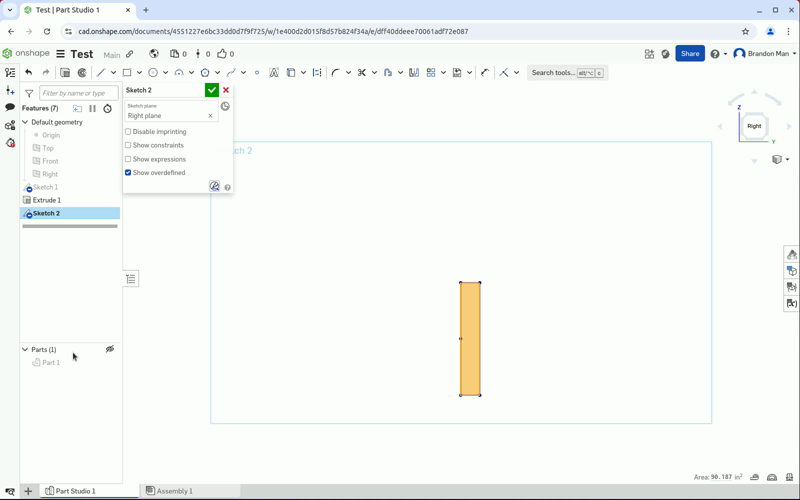
key(shift+e)
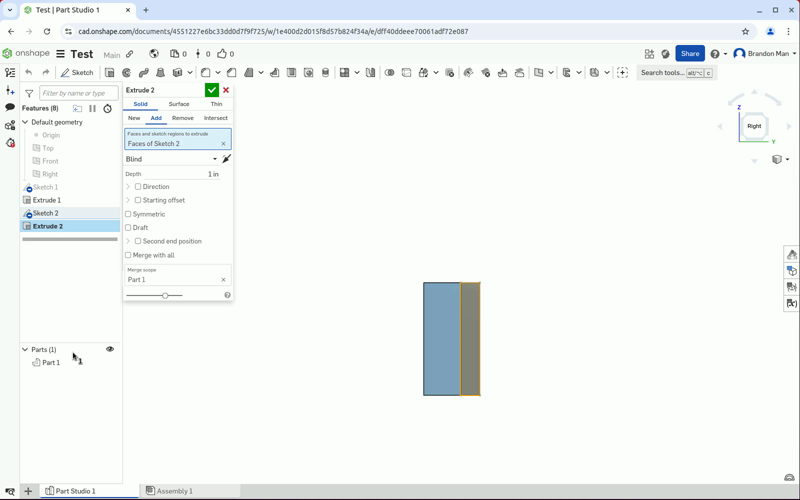
mouse_move(143, 106)
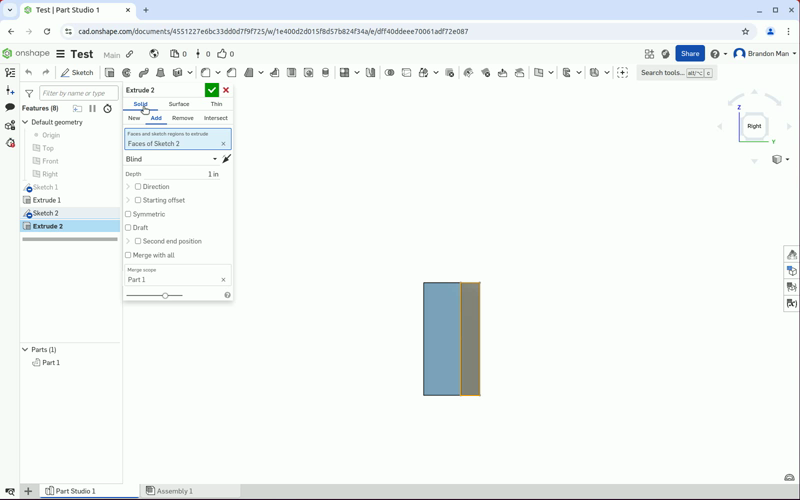
click(143, 106)
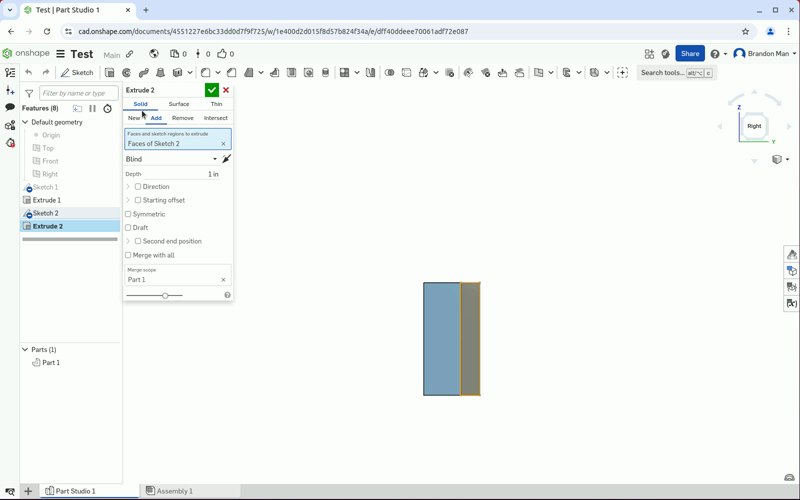
mouse_move(137, 120)
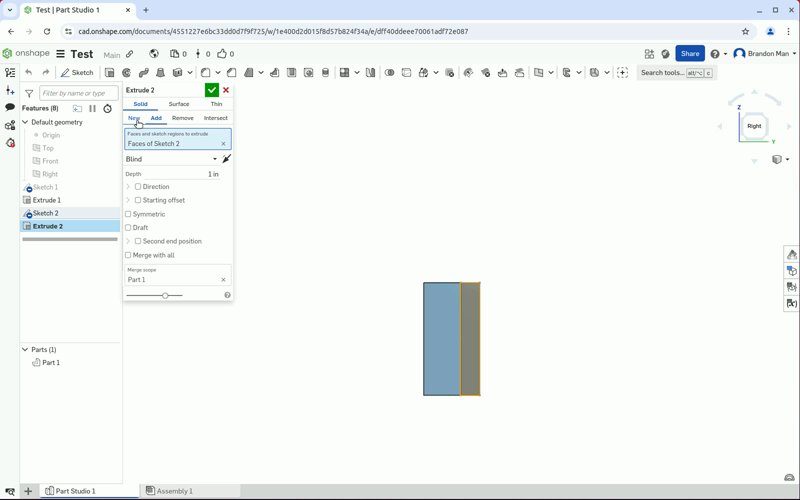
click(137, 120)
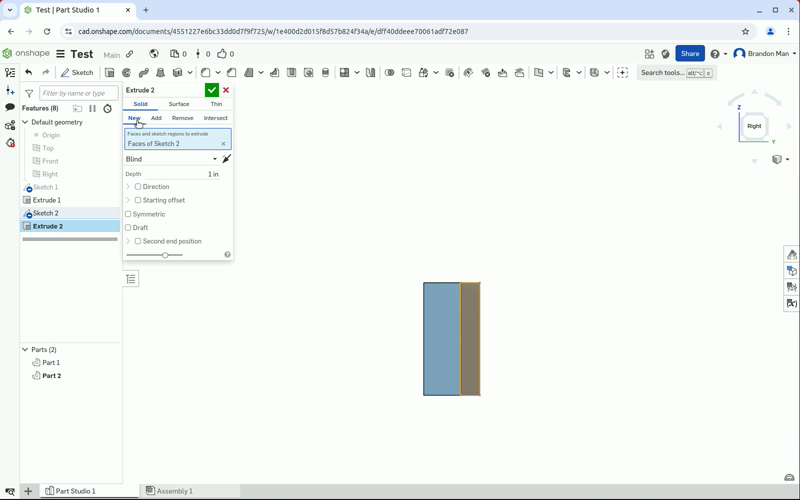
key(tab, 4)
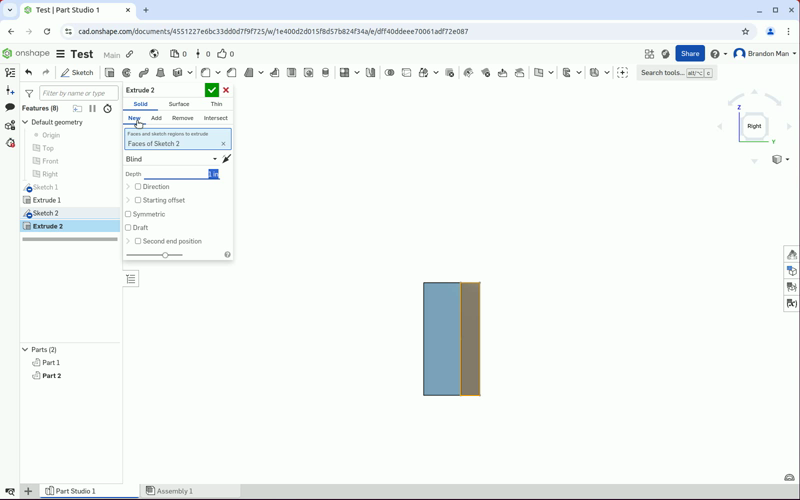
text(-15.405)
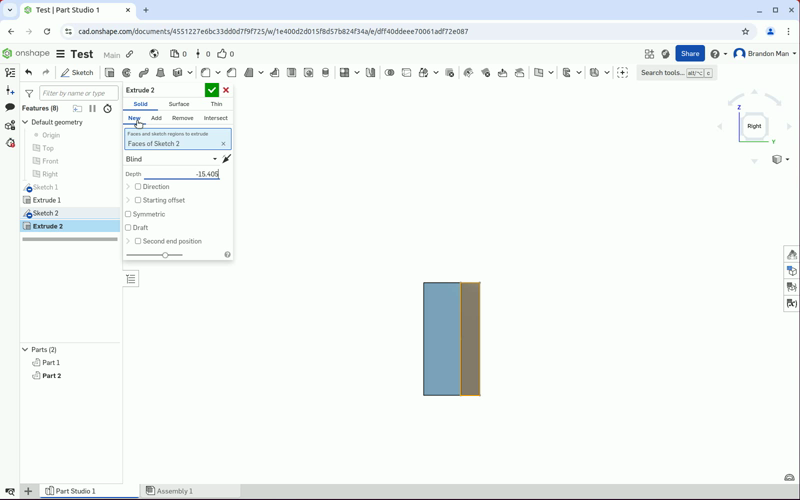
key(enter)
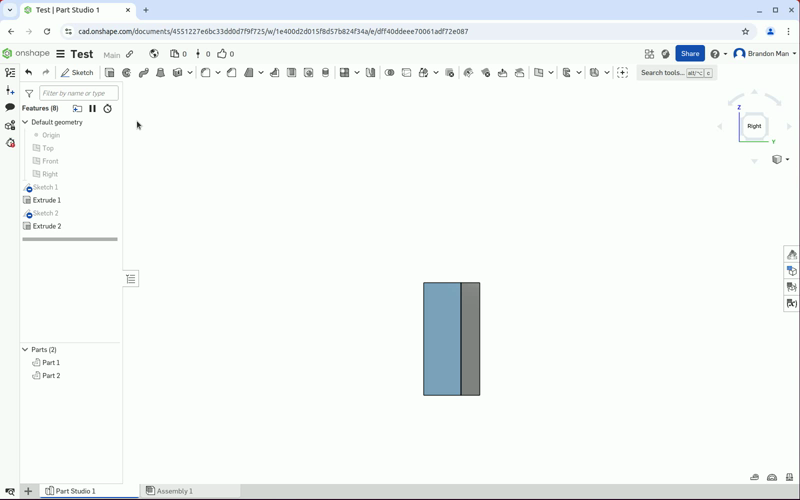
key(shift+h)
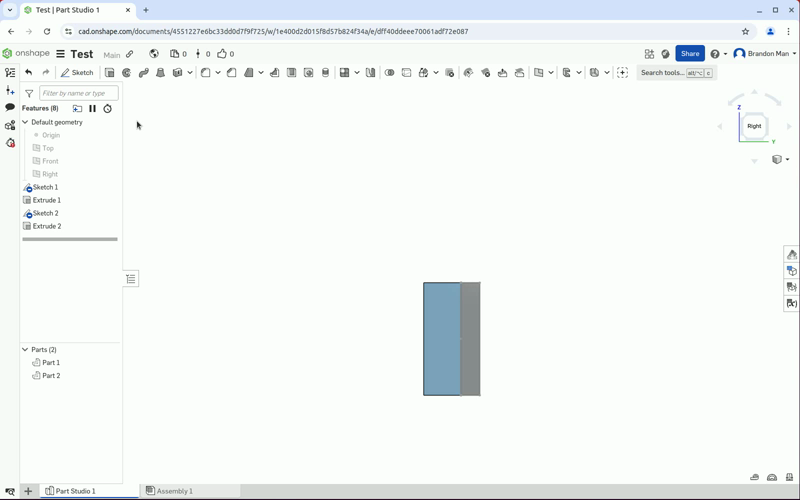
key(shift+h)
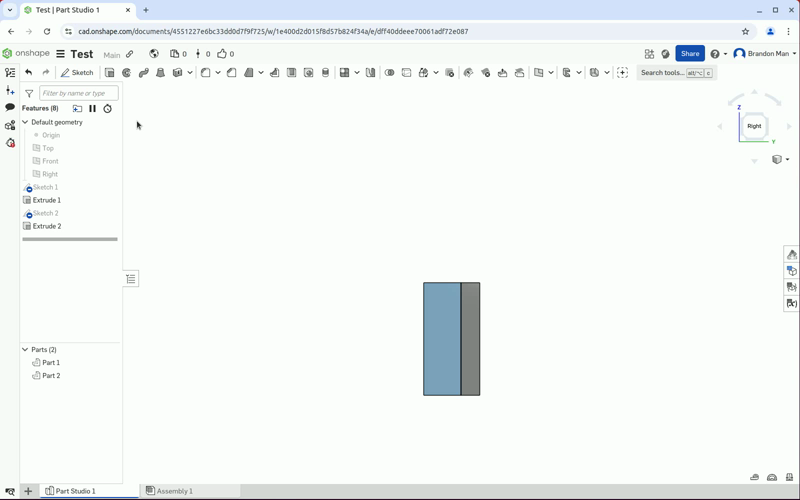
mouse_move(73, 189)
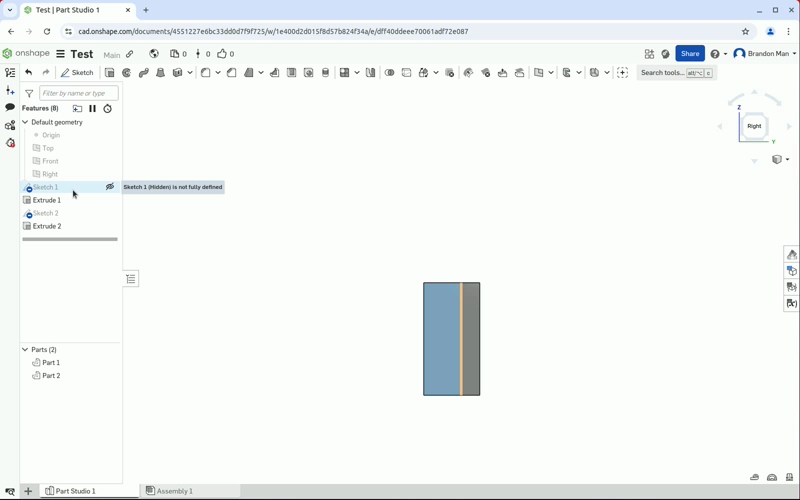
click(73, 189)
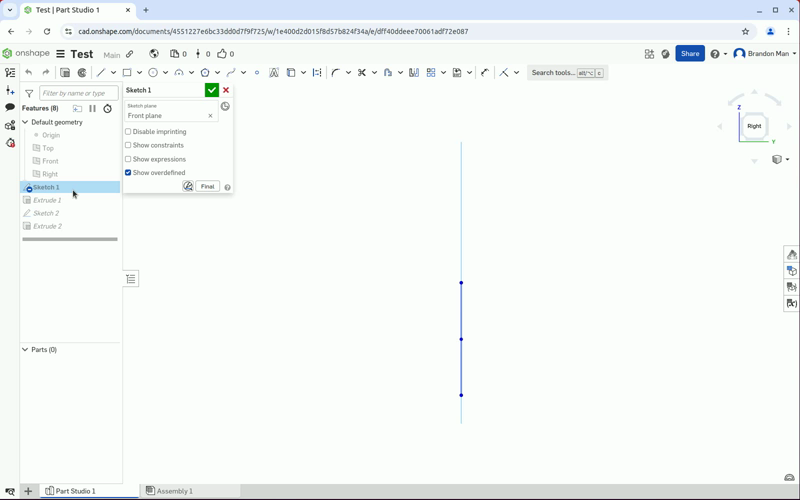
mouse_move(229, 92)
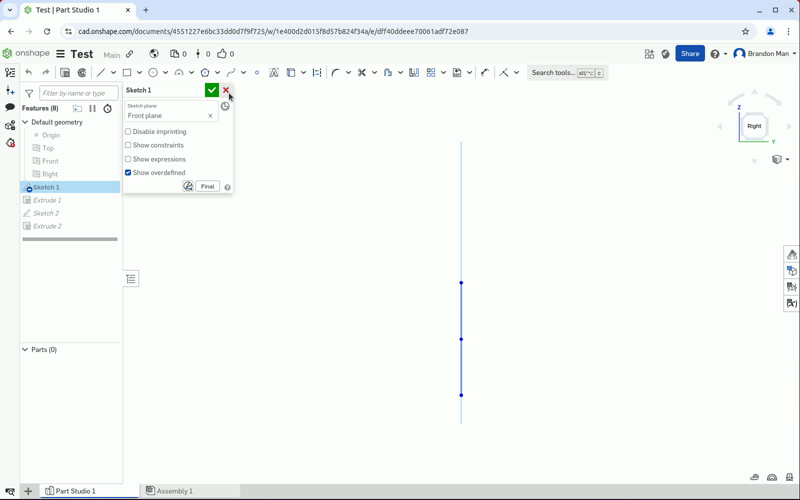
click(229, 92)
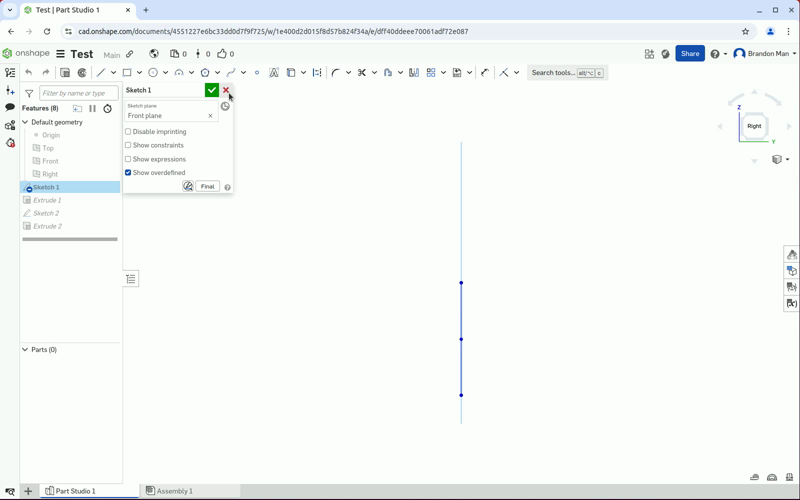
key(shift+s)
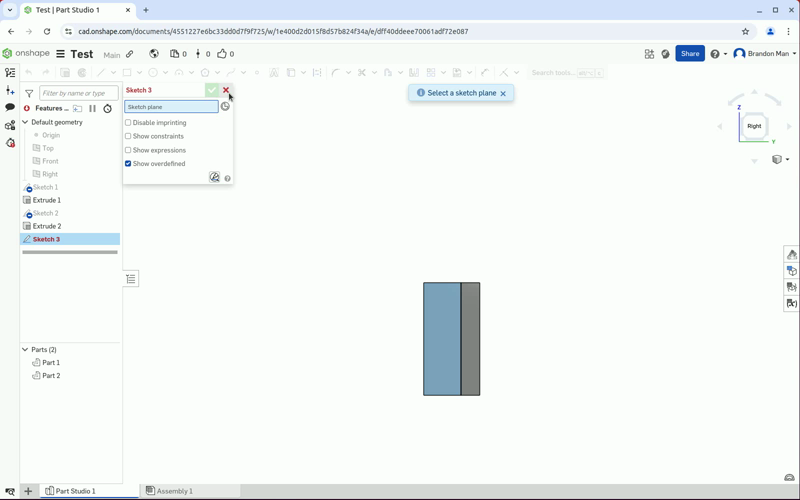
mouse_move(73, 176)
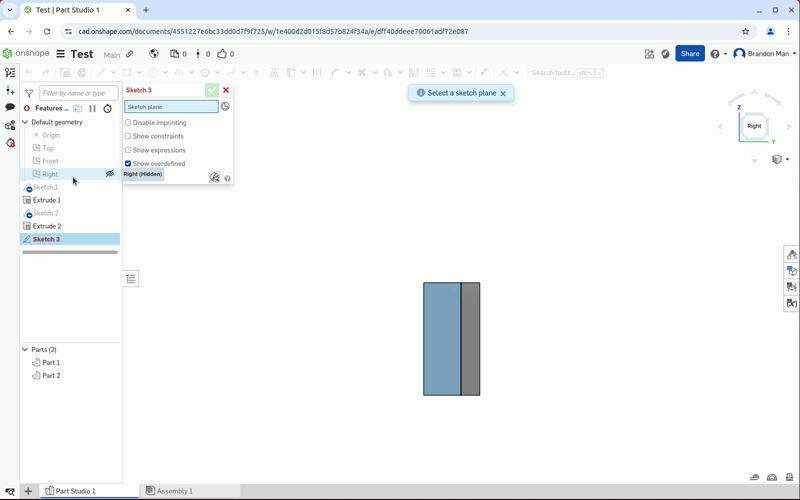
click(73, 176)
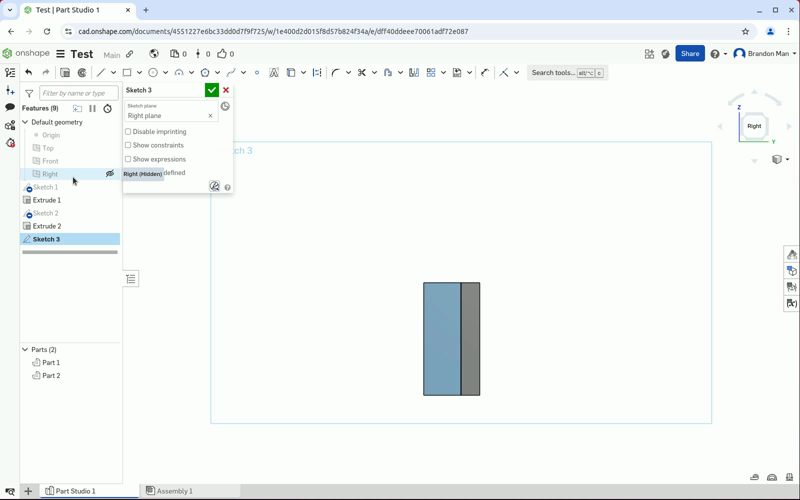
mouse_move(73, 352)
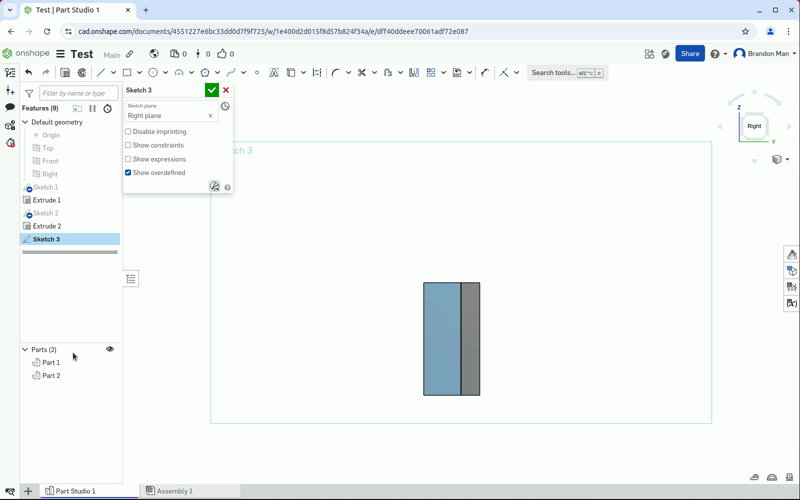
key(y)
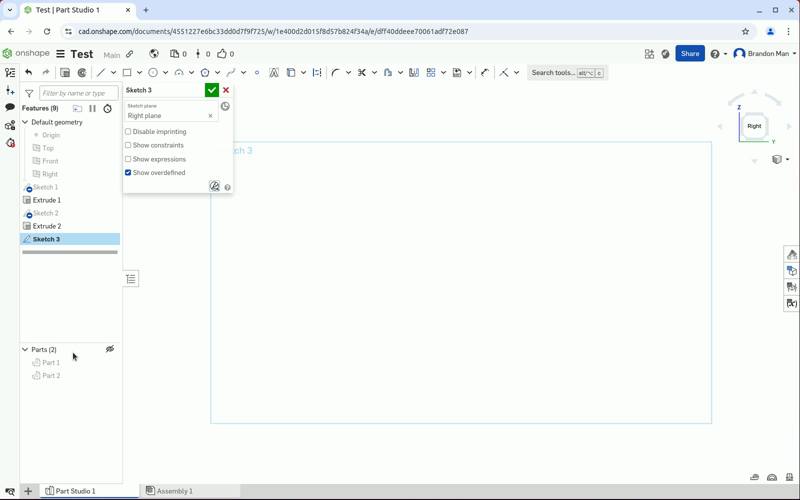
key(l)
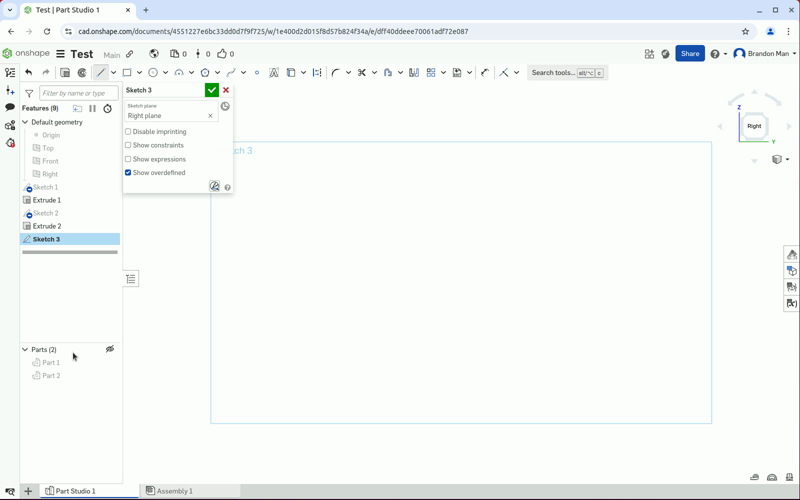
key_down(shift)
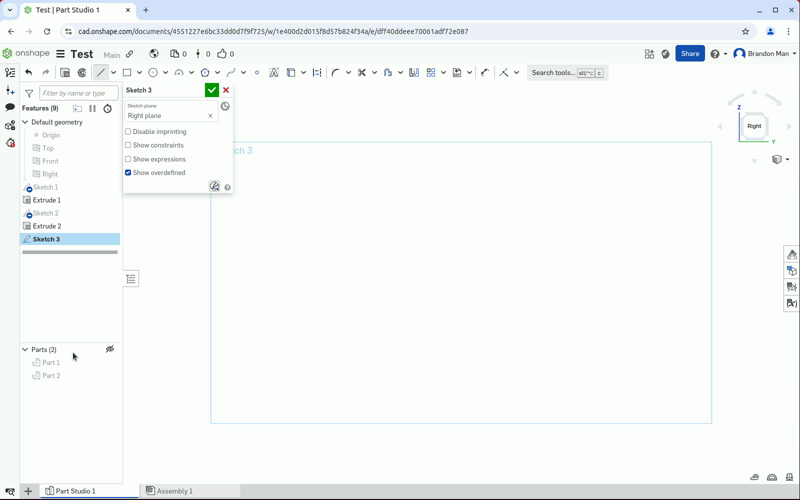
mouse_move(404, 395)
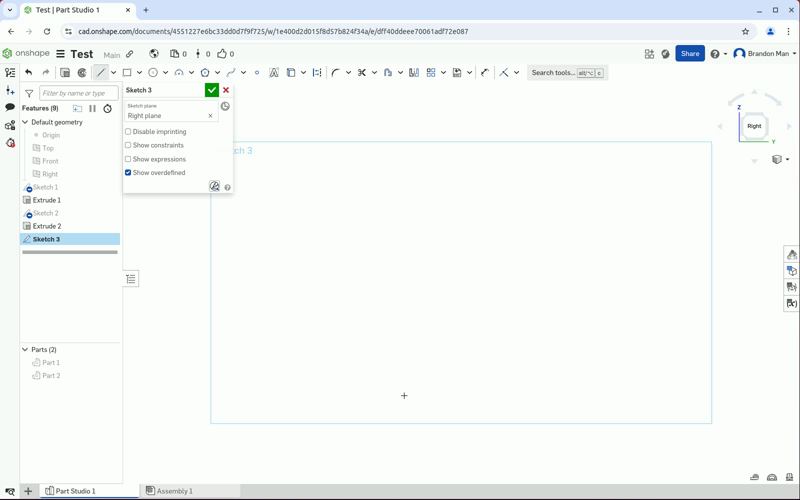
click(404, 395)
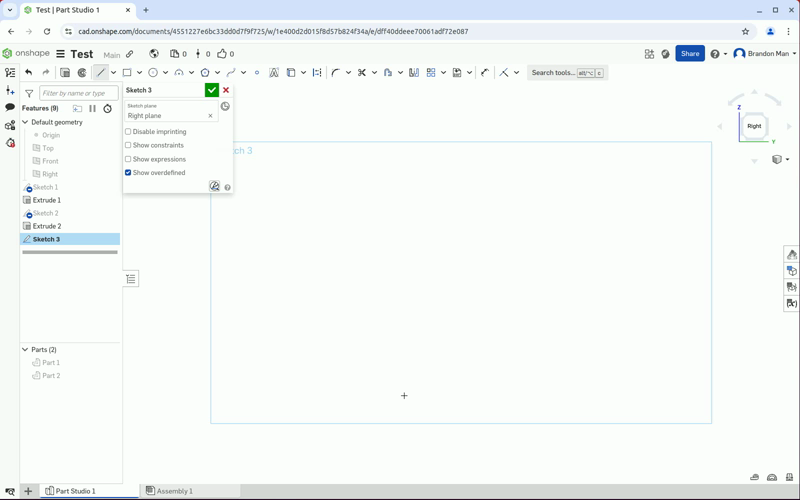
key_up(shift)
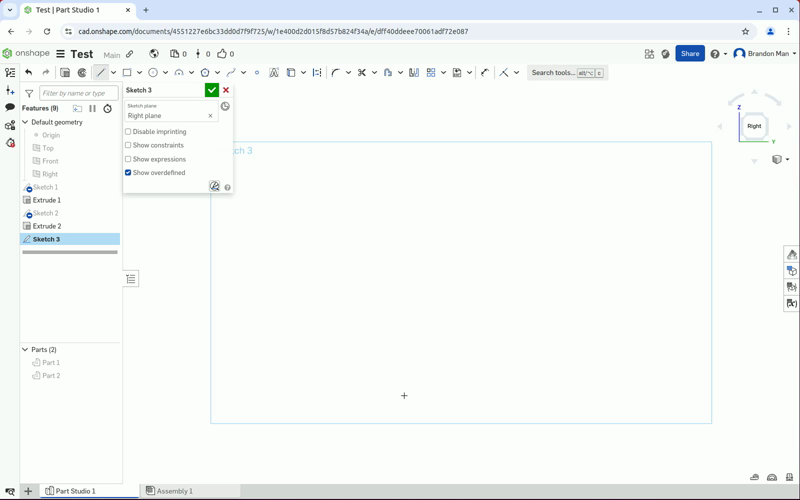
key_down(shift)
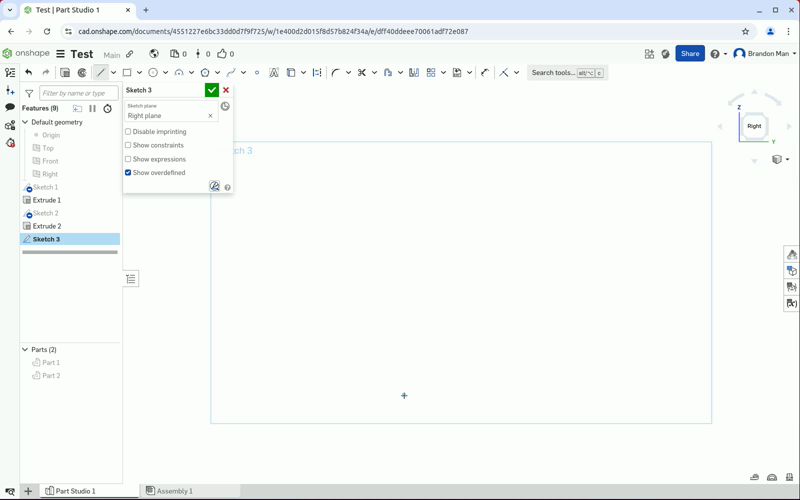
mouse_move(434, 395)
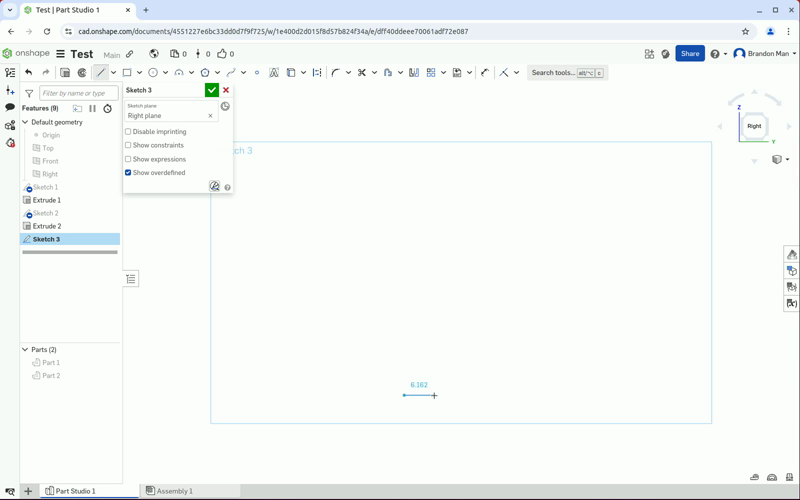
mouse_move(423, 395)
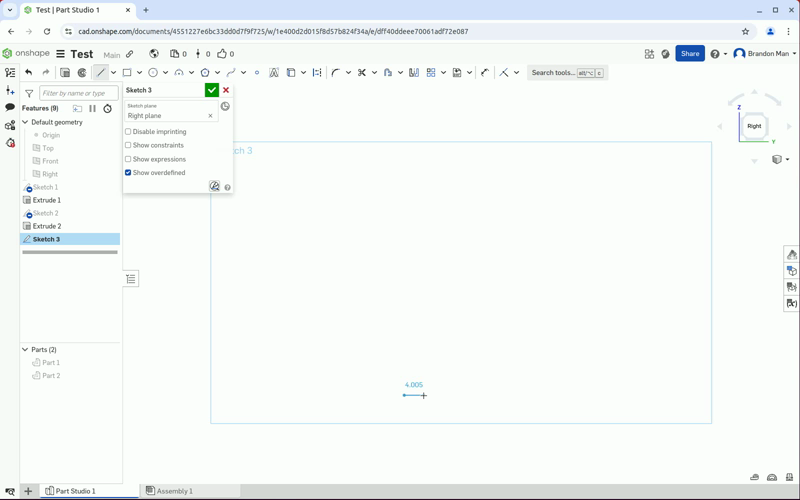
click(423, 395)
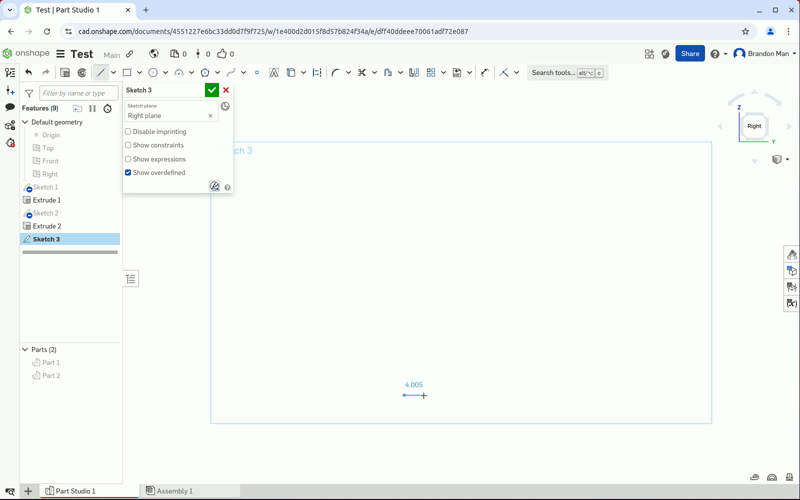
key_up(shift)
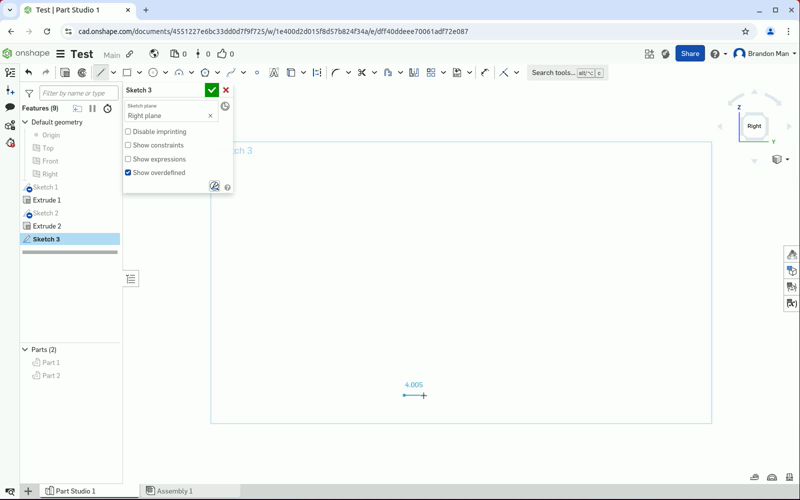
key_down(shift)
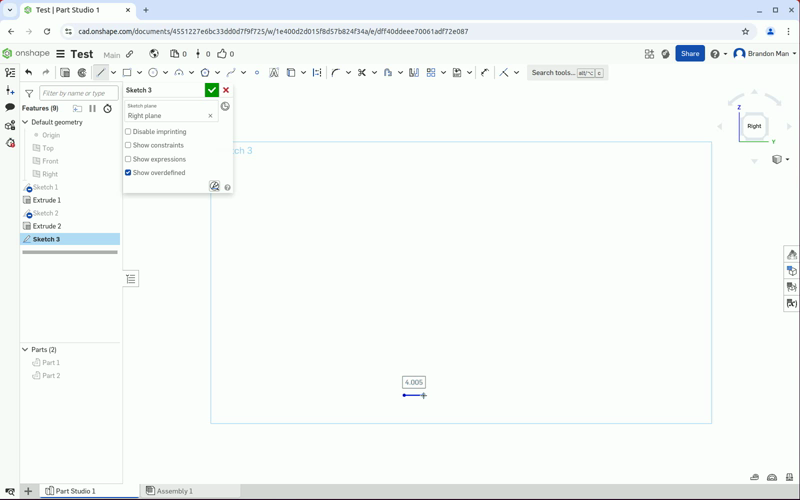
mouse_move(453, 395)
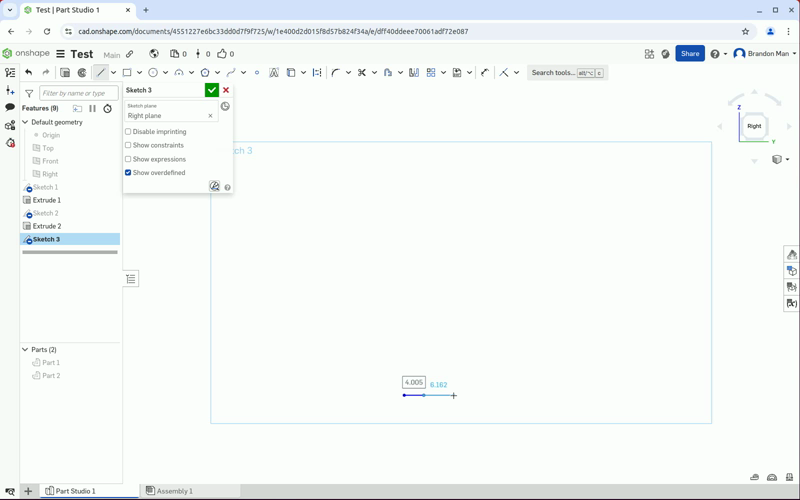
mouse_move(423, 338)
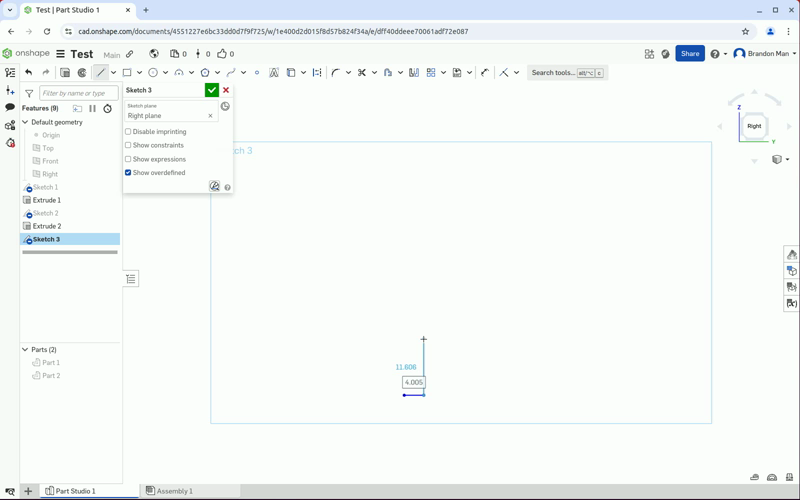
click(423, 338)
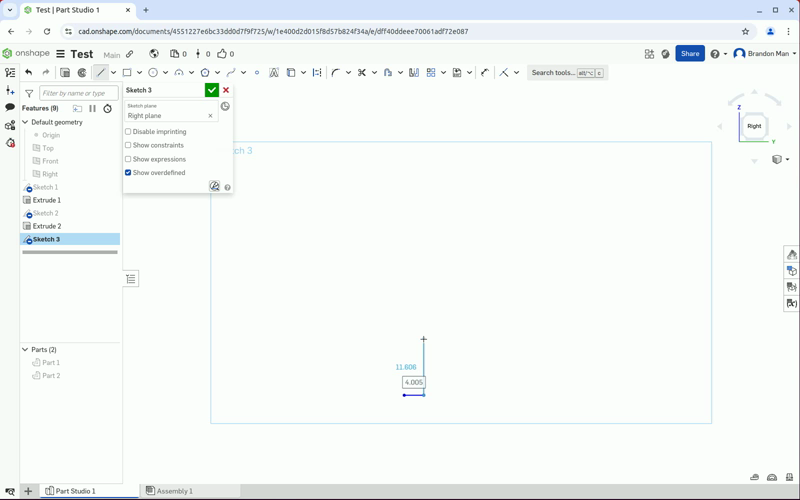
key_up(shift)
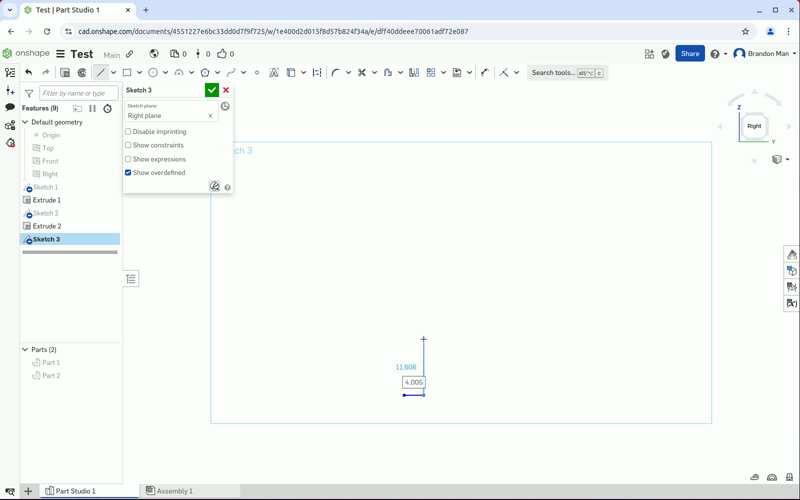
key_down(shift)
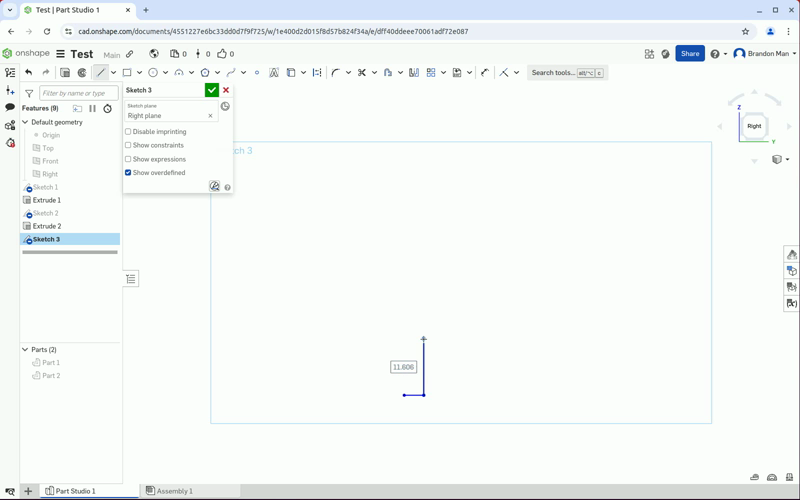
mouse_move(453, 338)
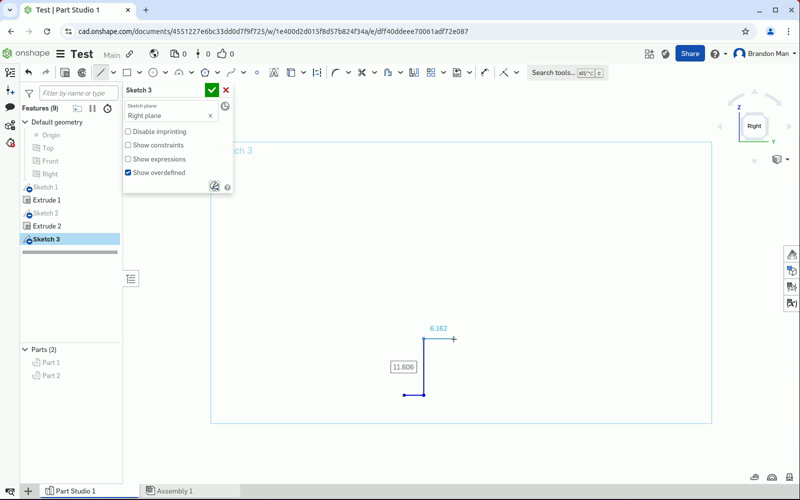
mouse_move(423, 282)
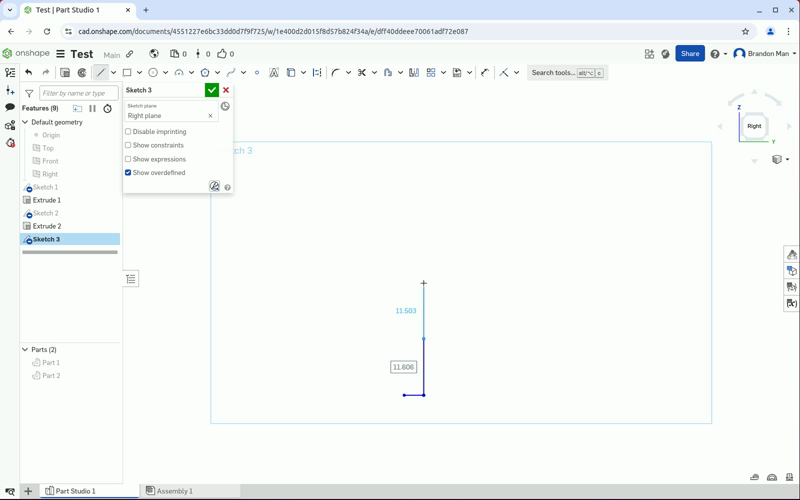
click(423, 282)
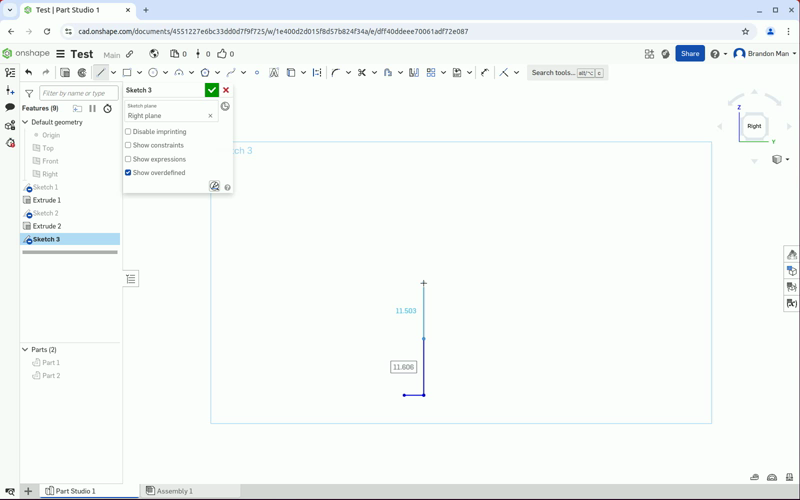
key_up(shift)
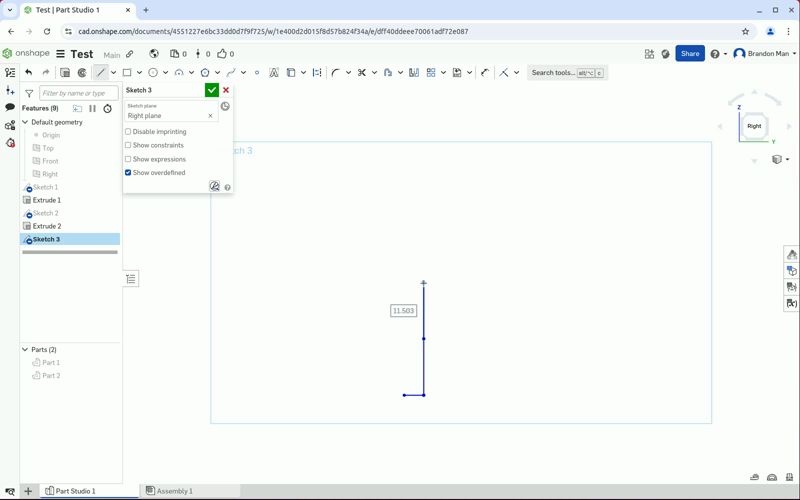
key_down(shift)
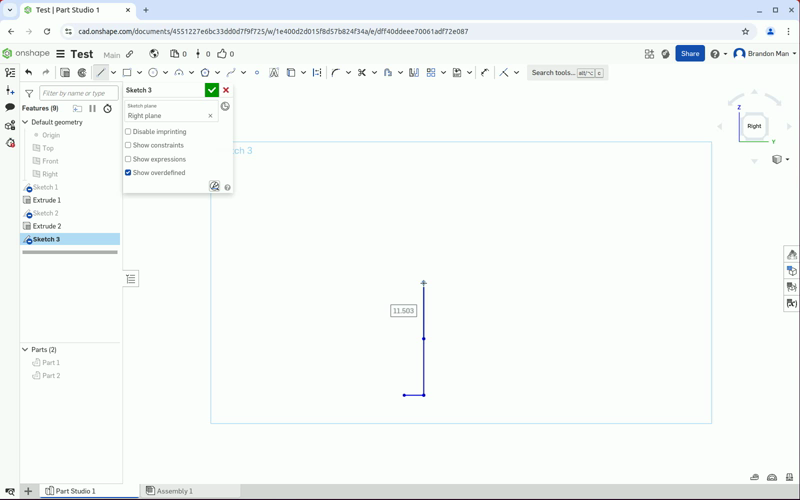
mouse_move(453, 282)
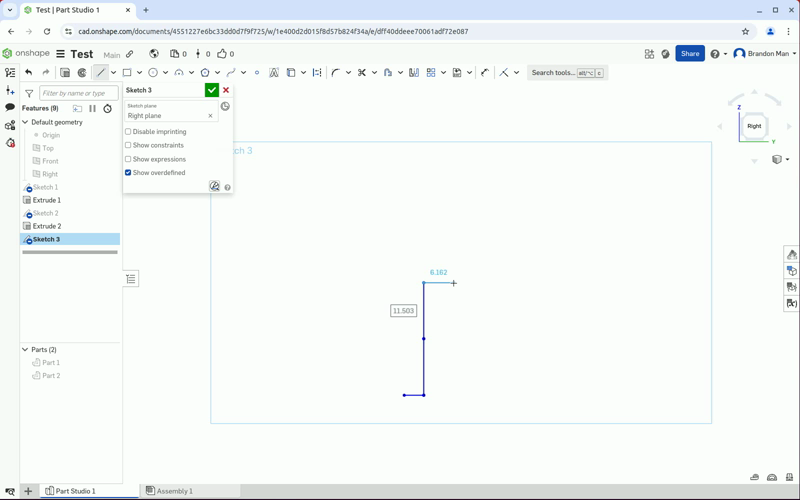
mouse_move(404, 282)
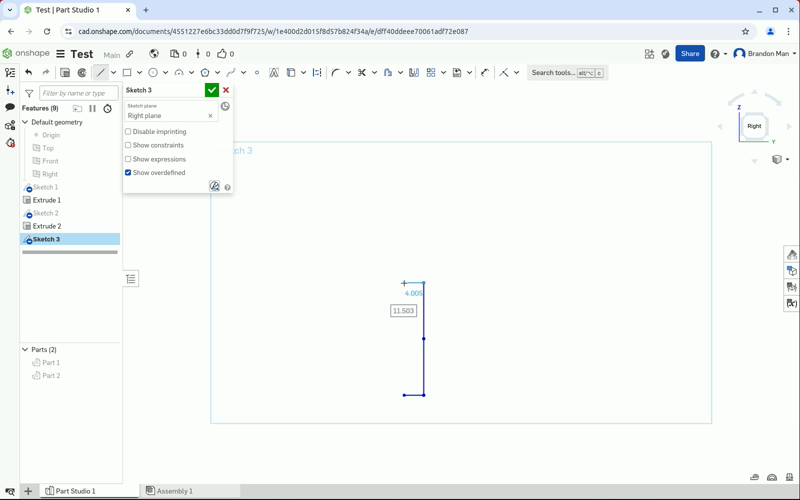
click(404, 282)
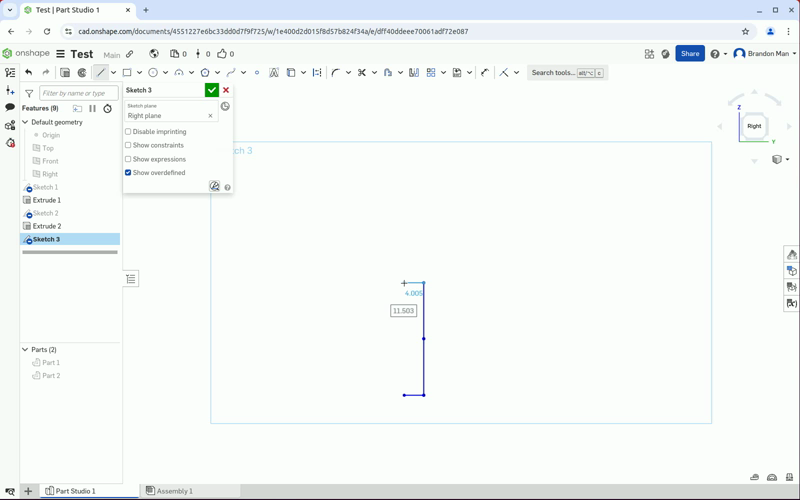
key_up(shift)
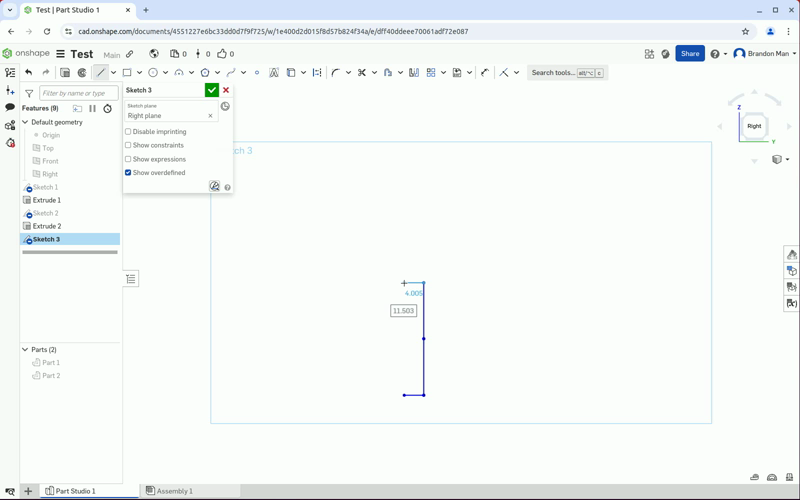
key_down(shift)
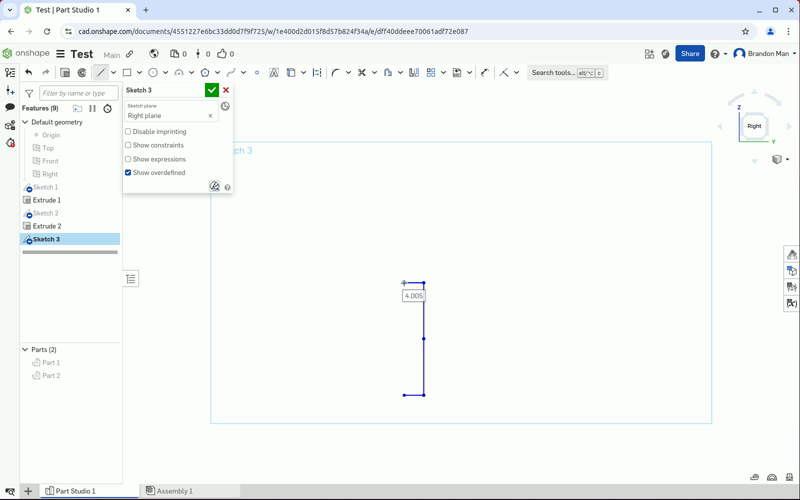
mouse_move(404, 395)
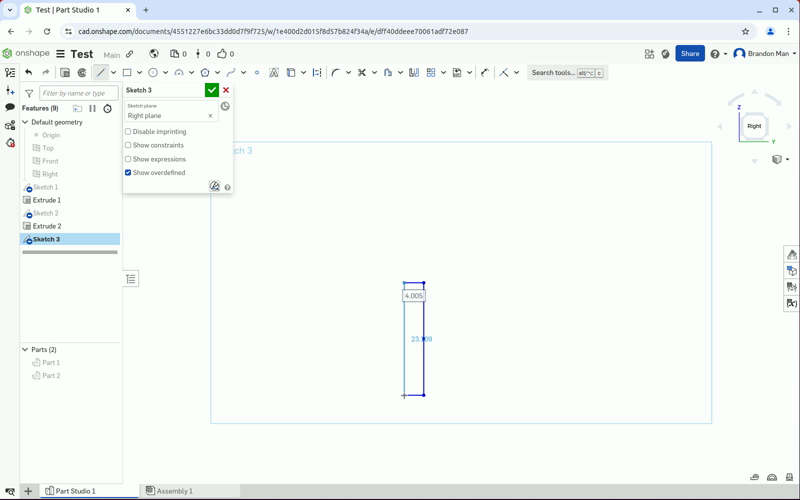
key_up(shift)
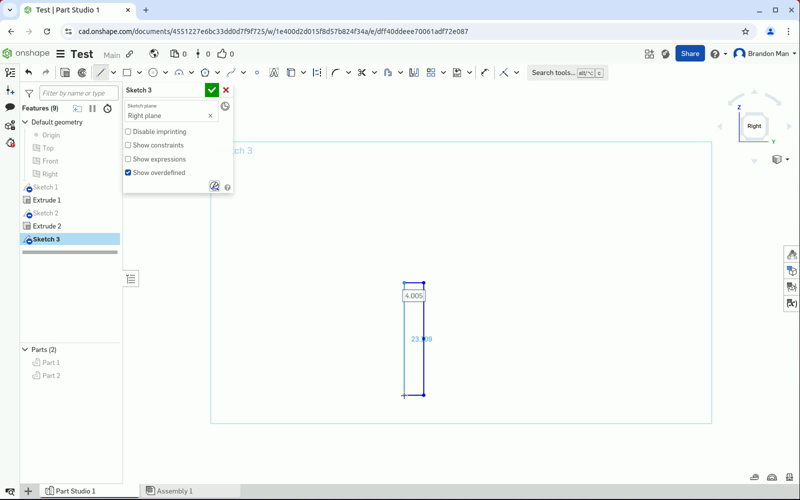
click(404, 395)
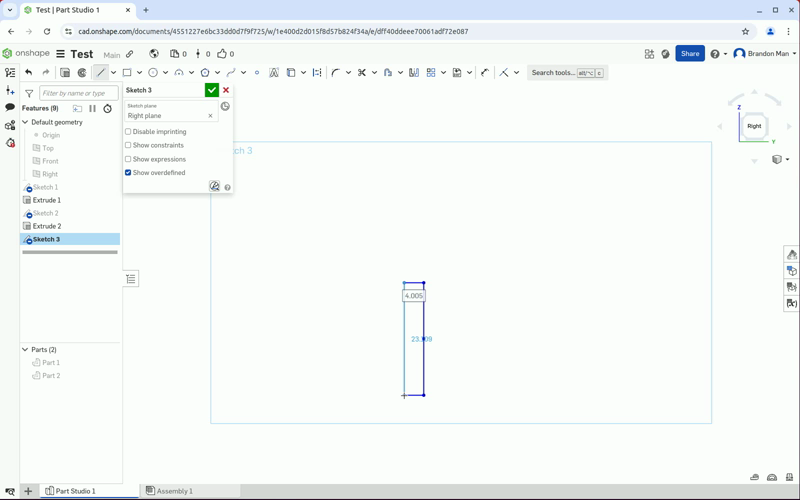
key(esc)
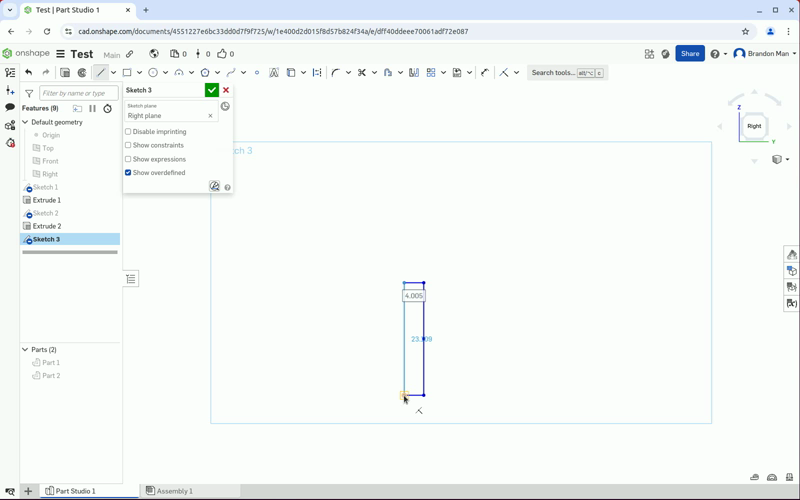
mouse_move(420, 346)
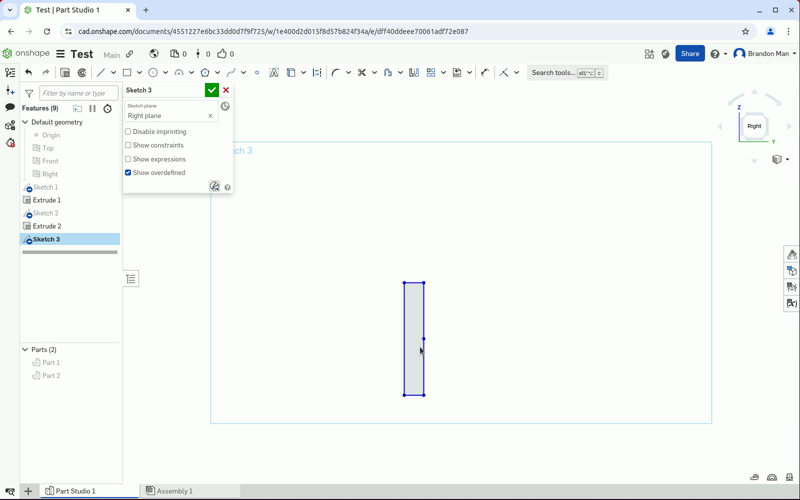
click(420, 346)
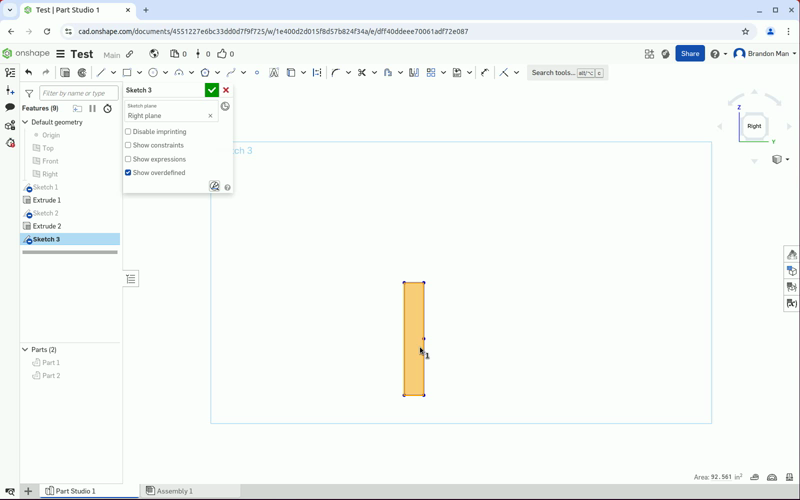
mouse_move(73, 352)
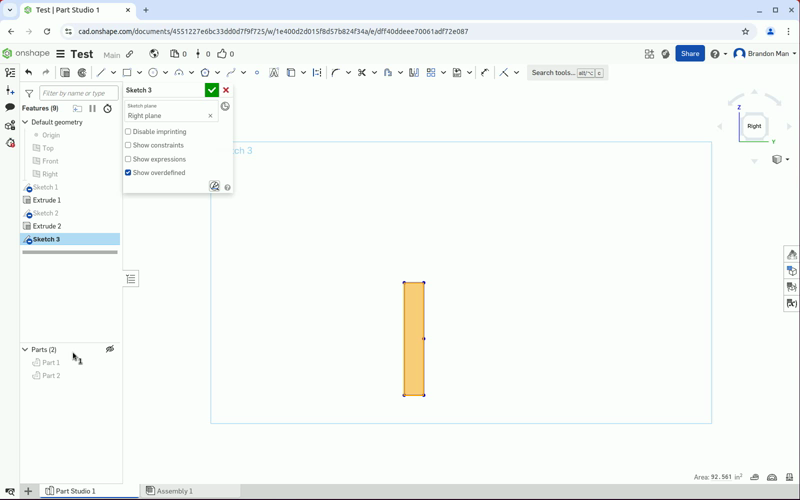
key(shift+y)
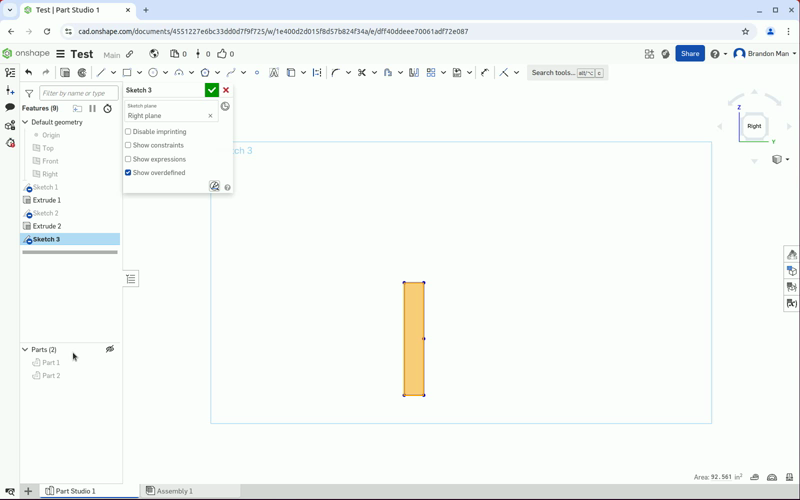
key(shift+e)
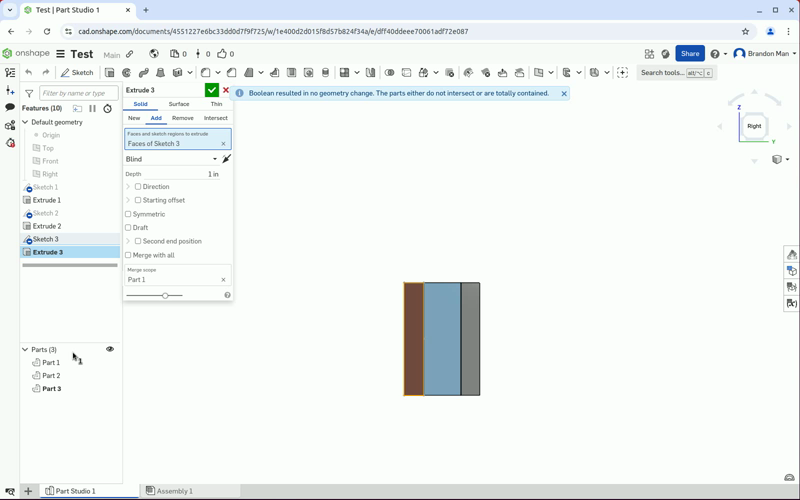
mouse_move(143, 106)
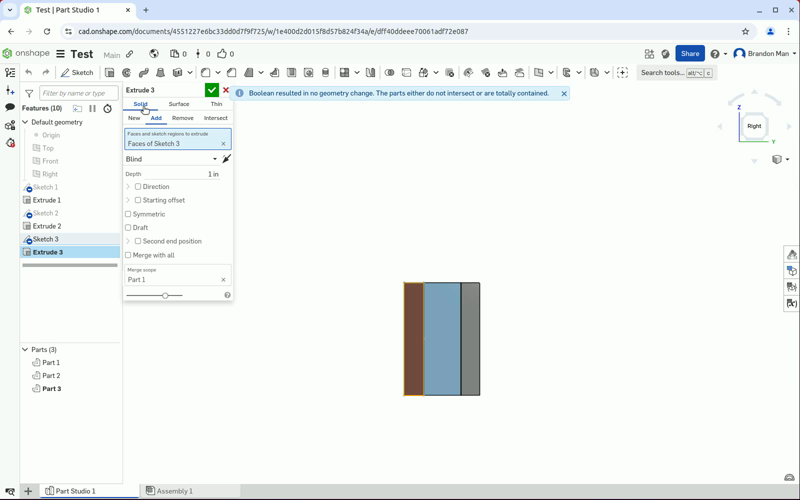
click(143, 106)
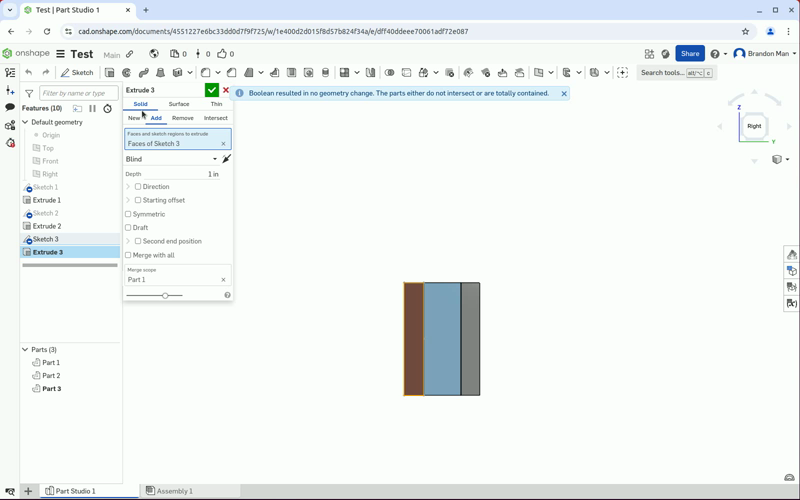
mouse_move(137, 120)
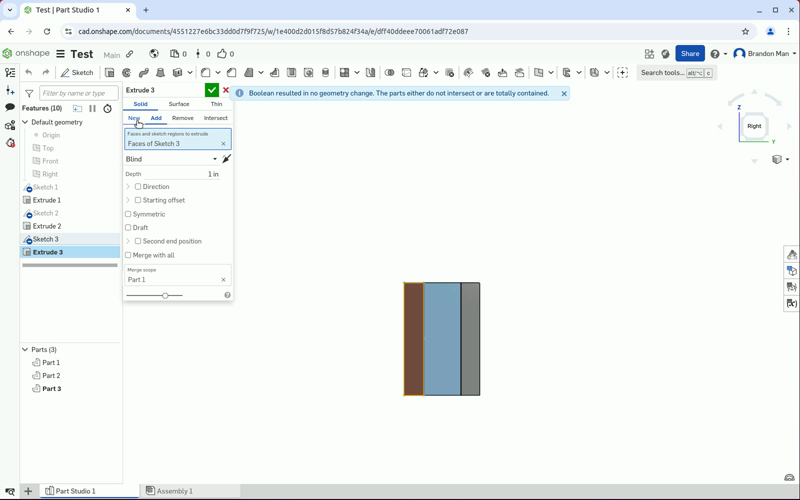
click(137, 120)
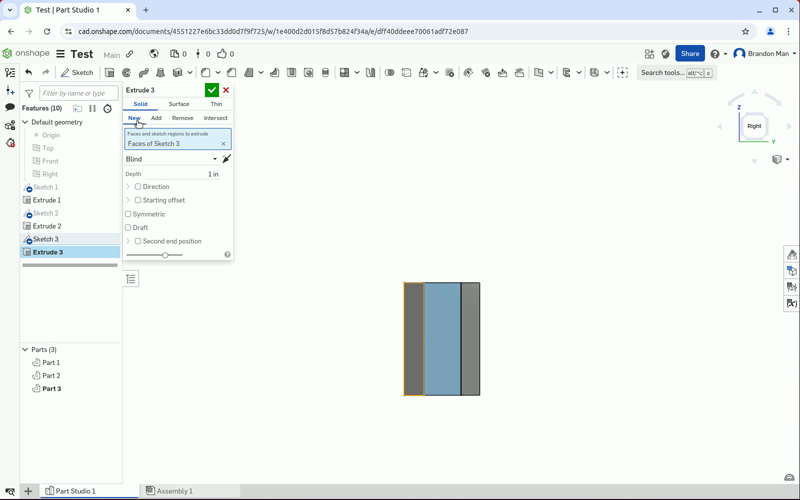
key(tab, 4)
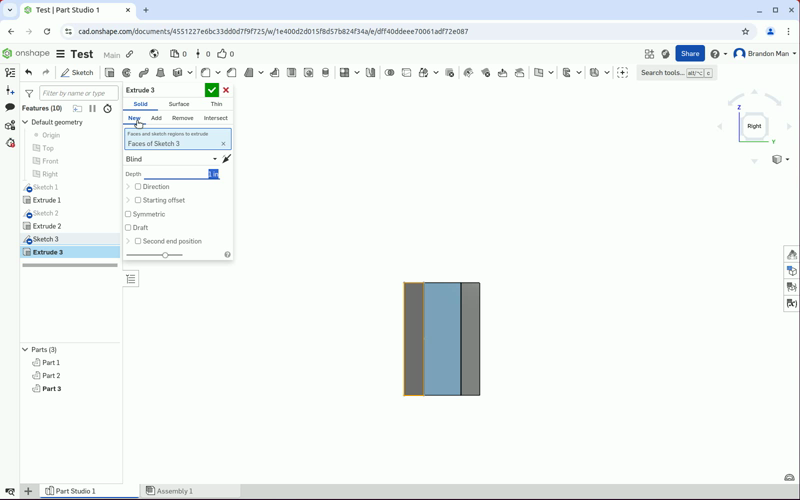
text(-15.405)
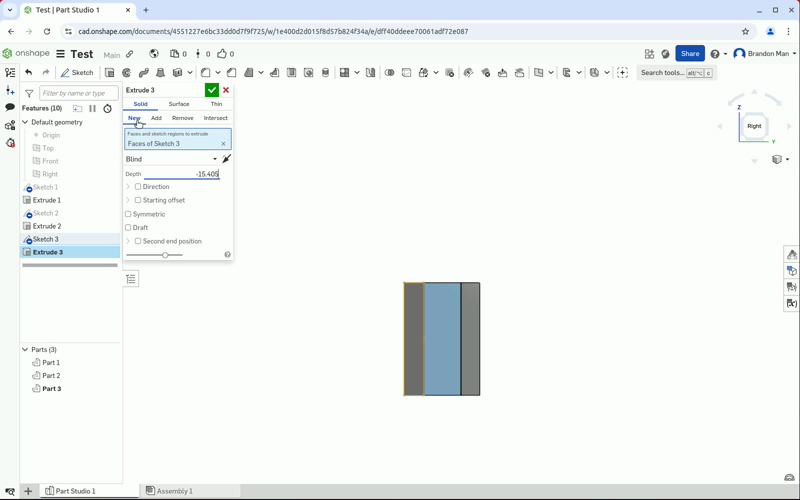
key(enter)
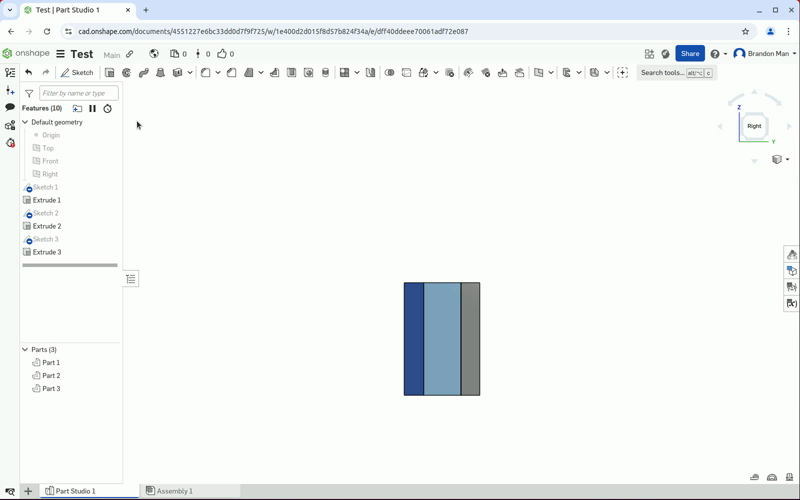
key(shift+h)
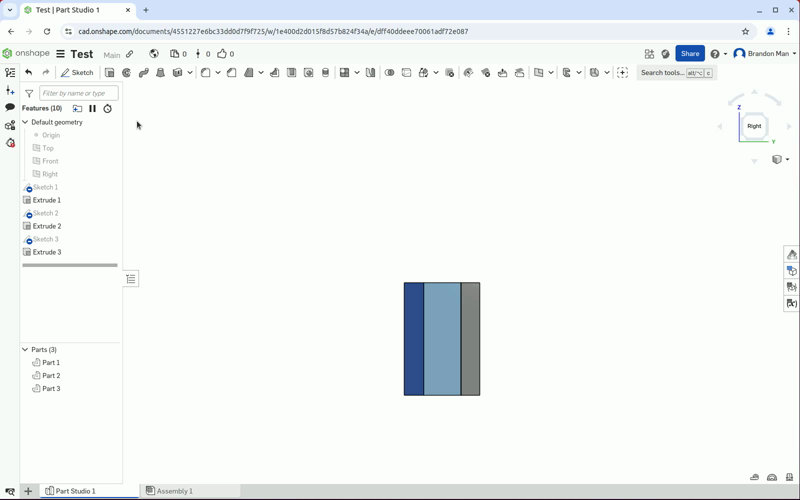
key(shift+h)
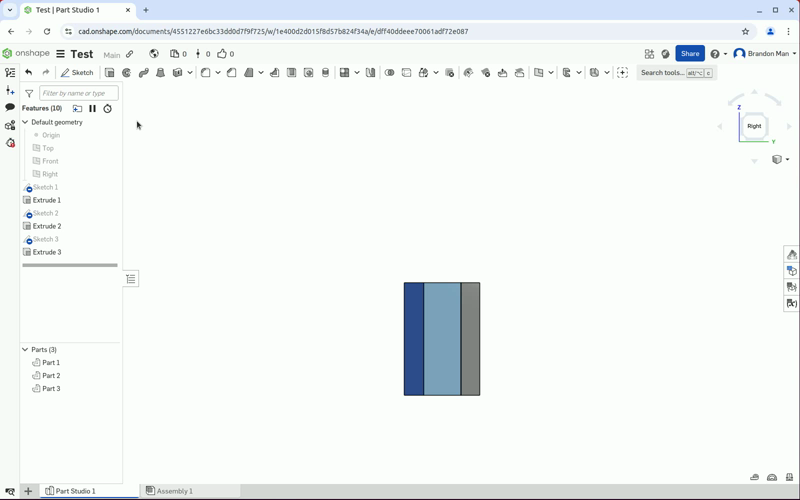
mouse_move(73, 189)
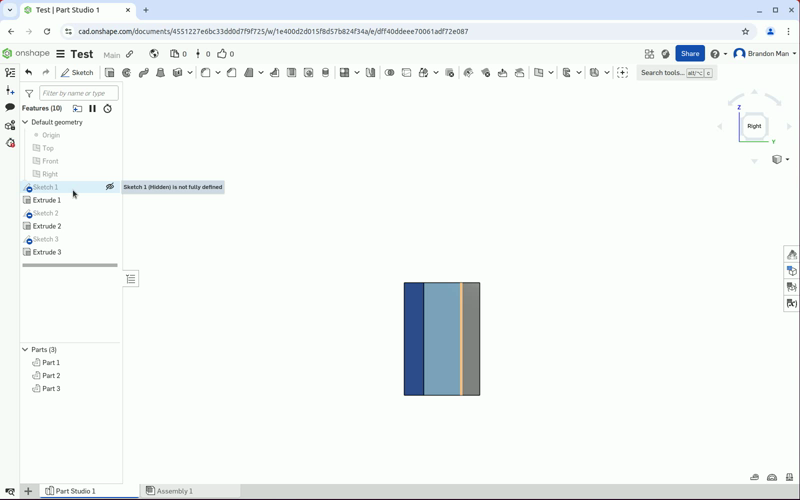
click(73, 189)
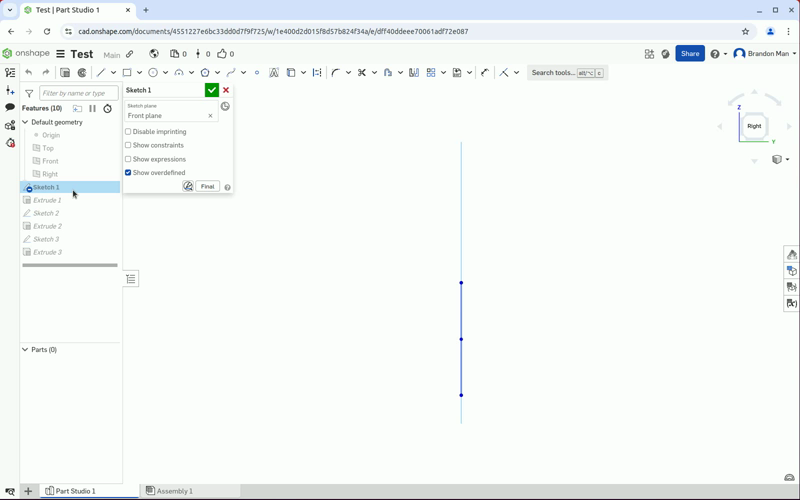
mouse_move(229, 92)
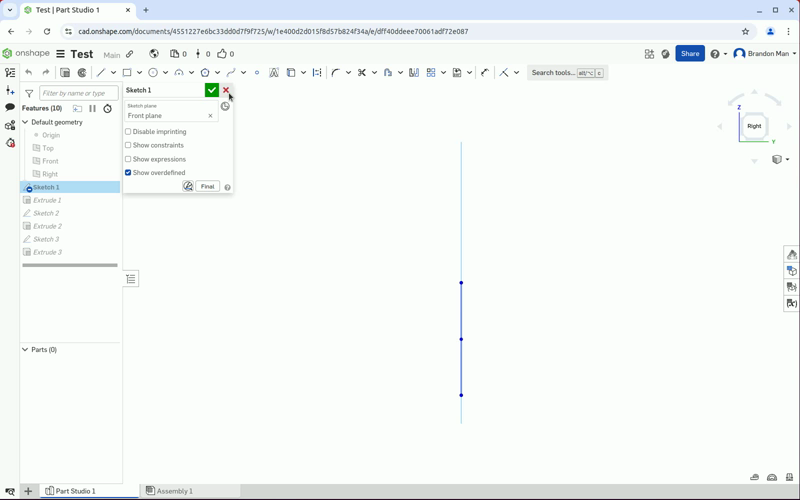
click(229, 92)
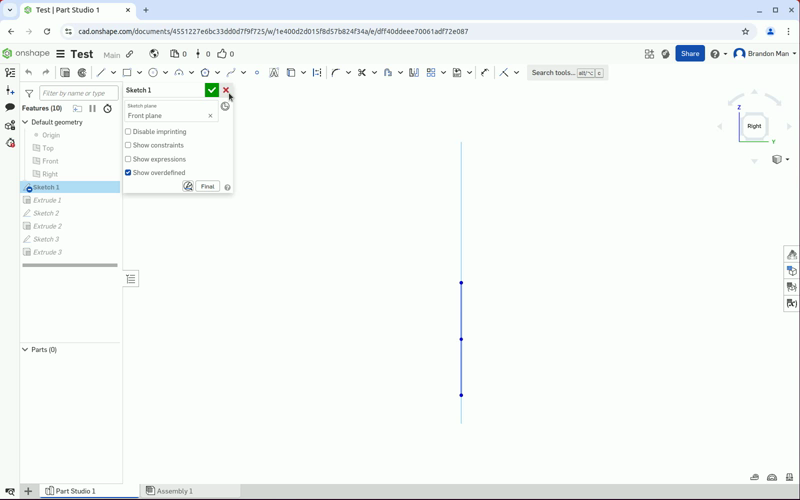
key(shift+s)
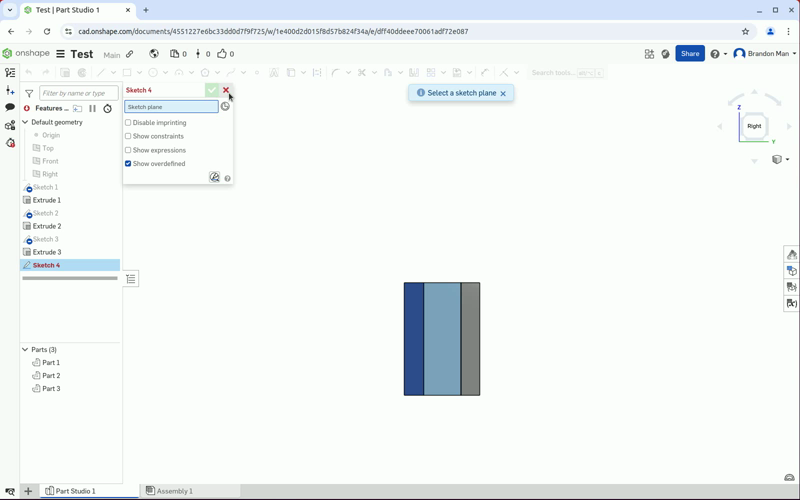
mouse_move(73, 176)
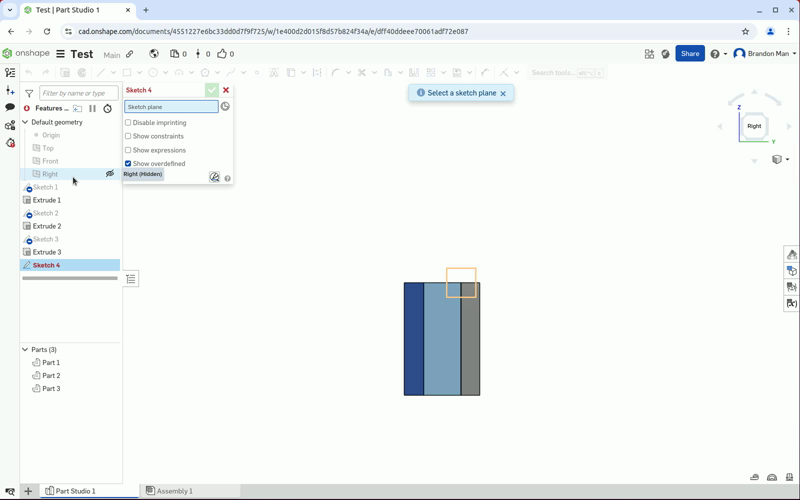
click(73, 176)
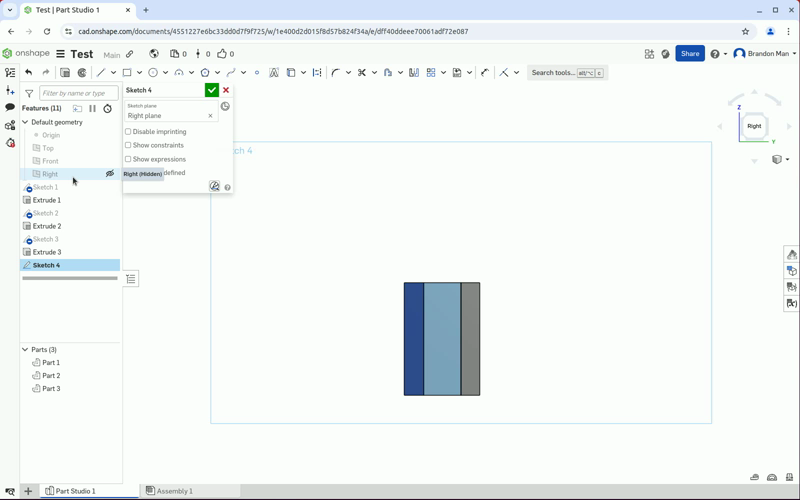
mouse_move(73, 352)
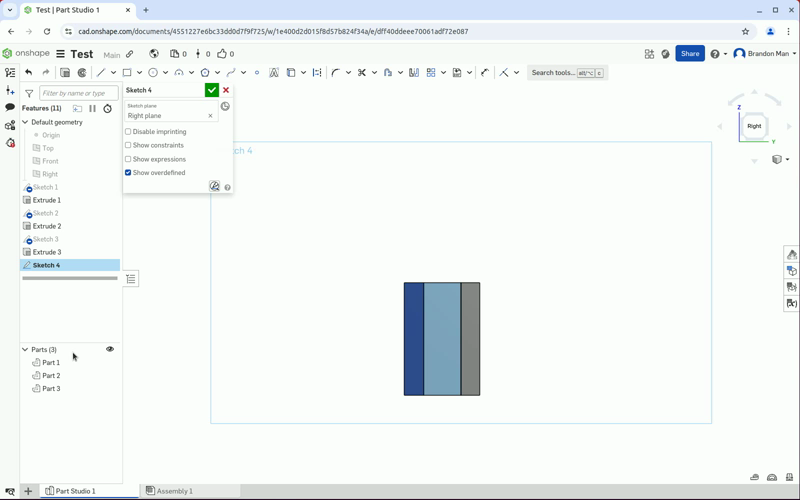
key(y)
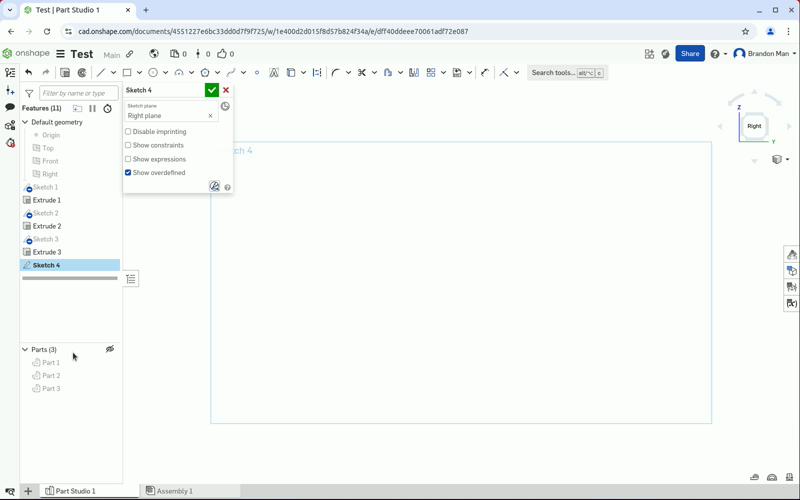
key(l)
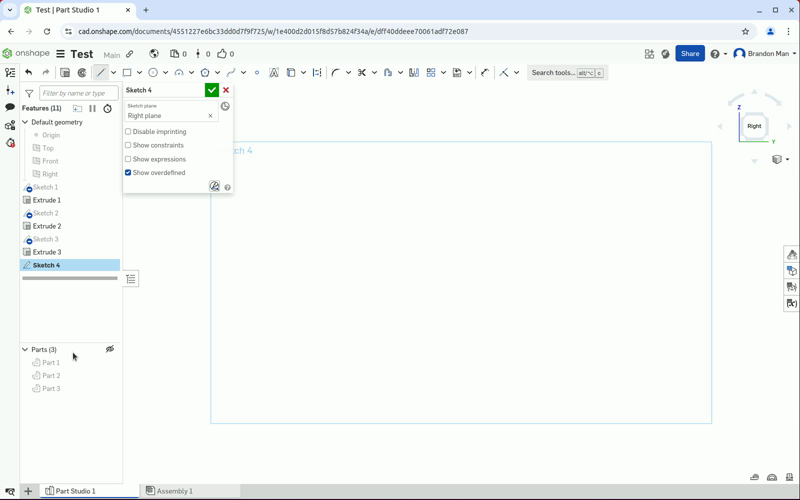
key_down(shift)
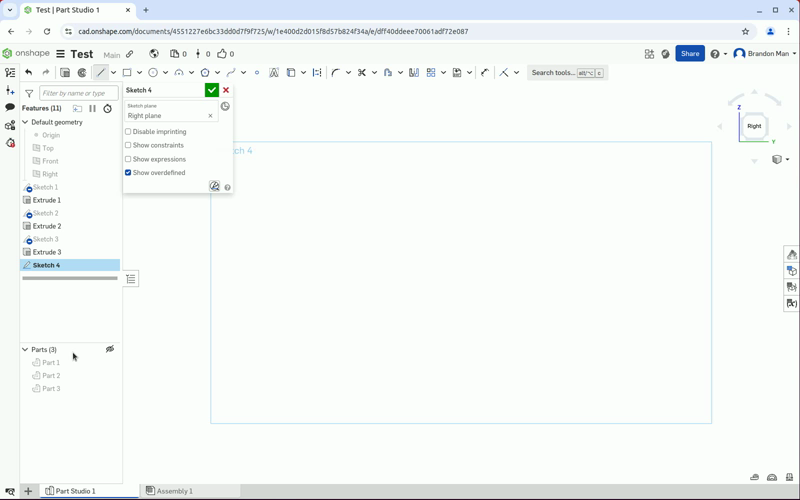
mouse_move(423, 339)
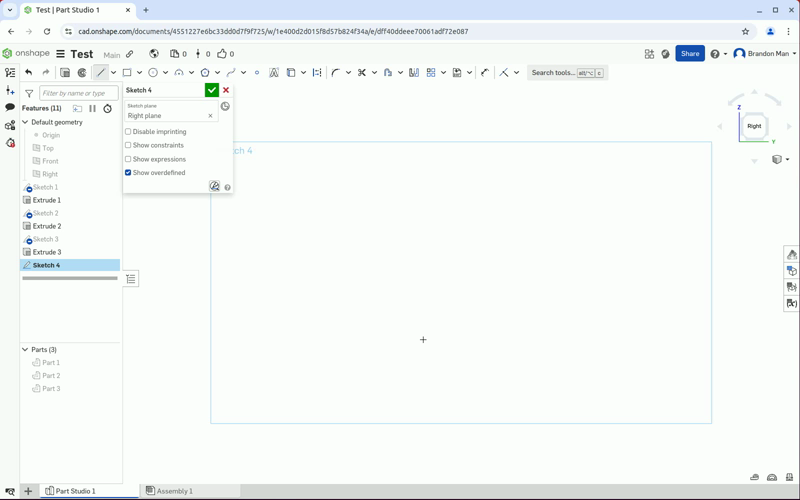
click(423, 339)
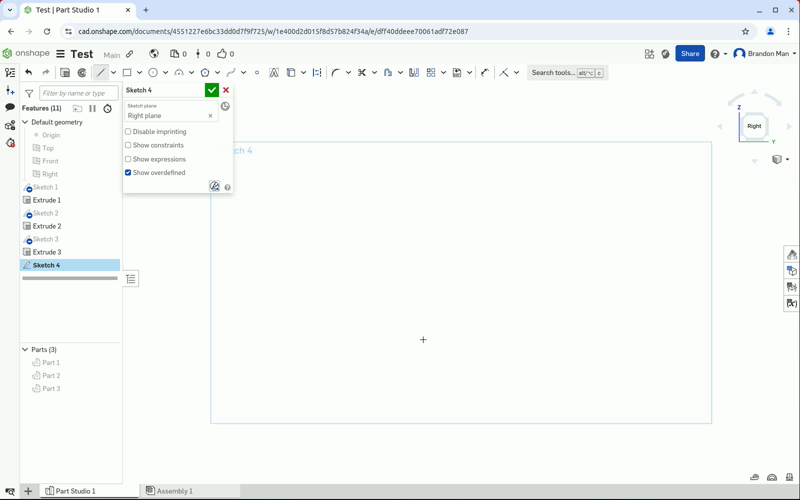
key_up(shift)
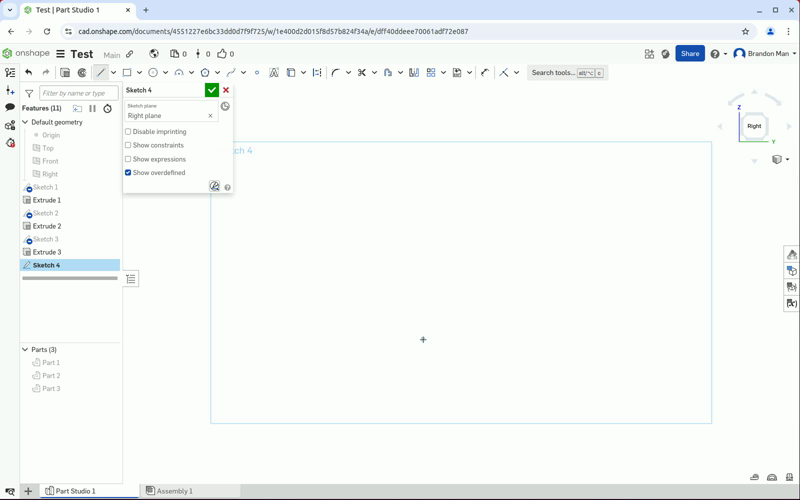
key_down(shift)
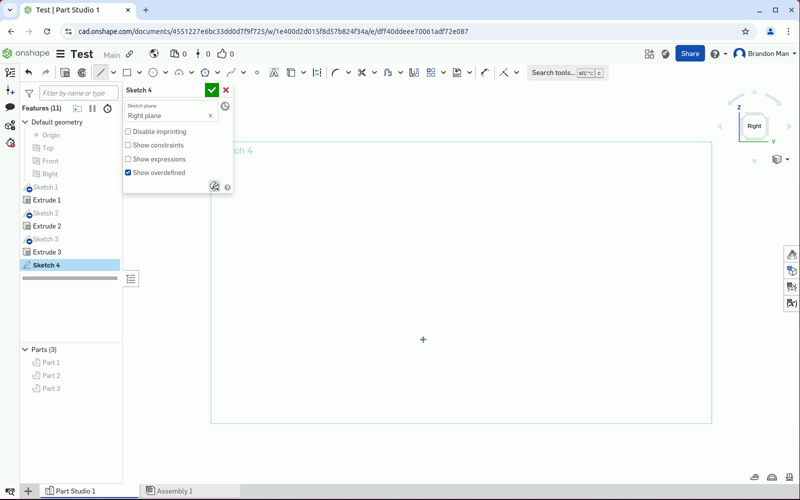
mouse_move(453, 339)
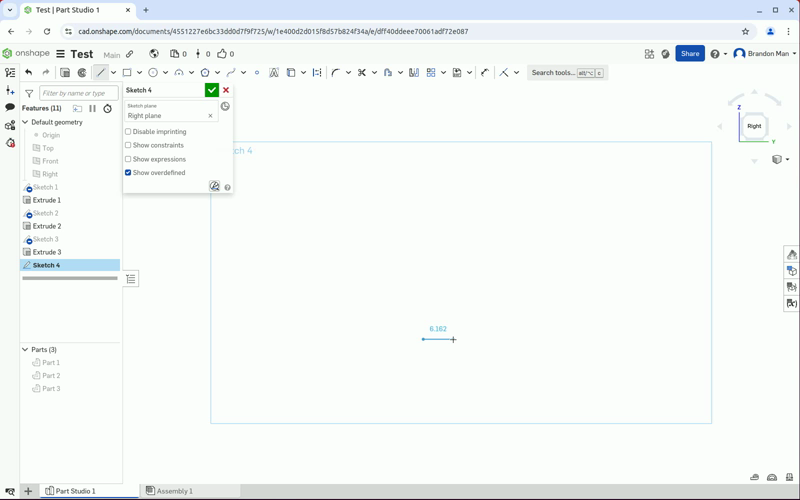
mouse_move(461, 339)
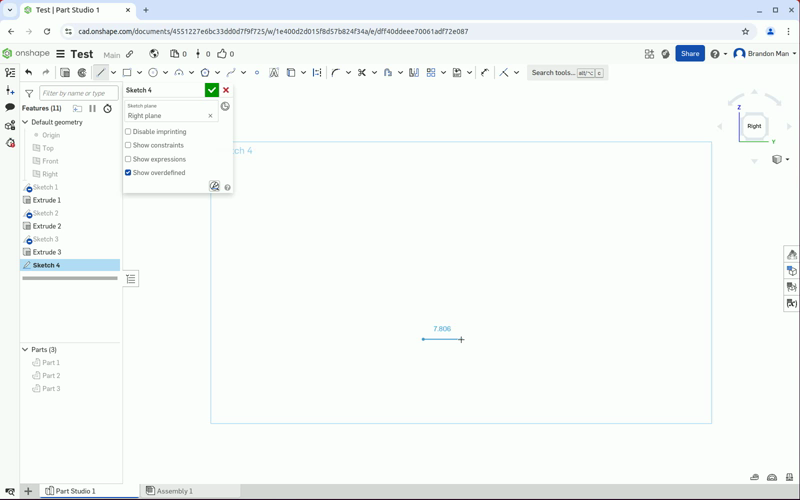
click(461, 339)
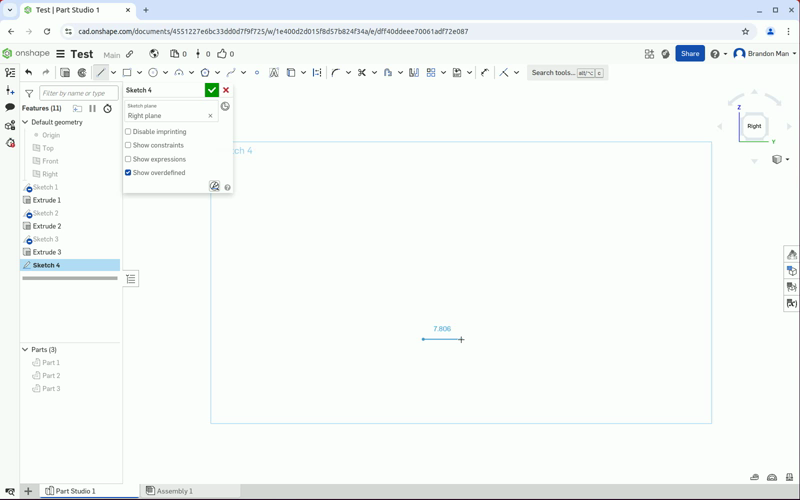
key_up(shift)
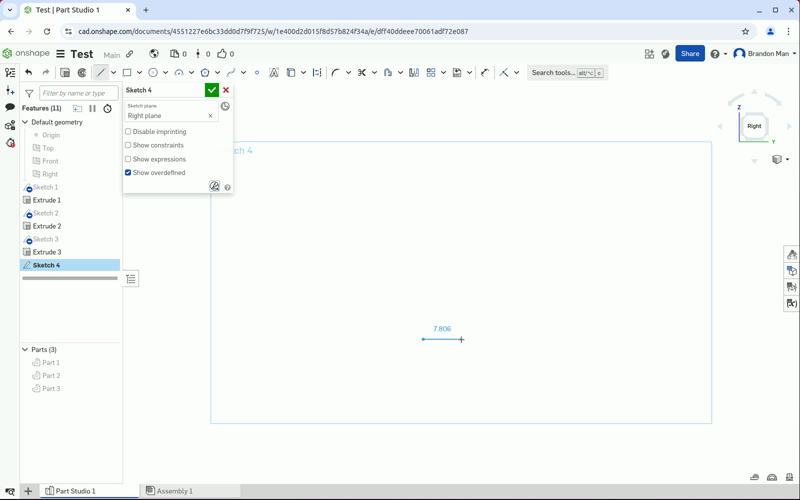
key_down(shift)
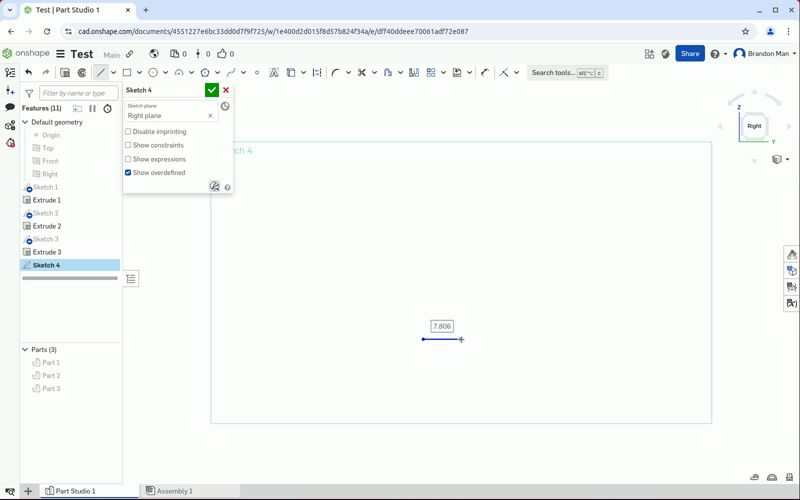
mouse_move(491, 339)
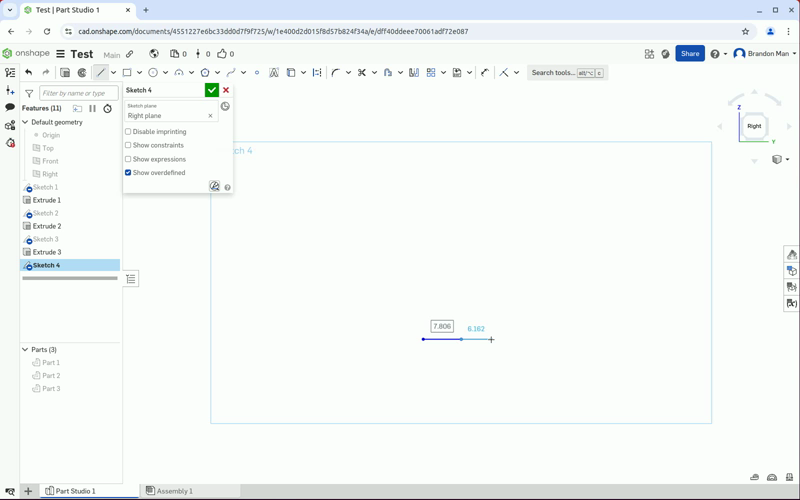
mouse_move(461, 282)
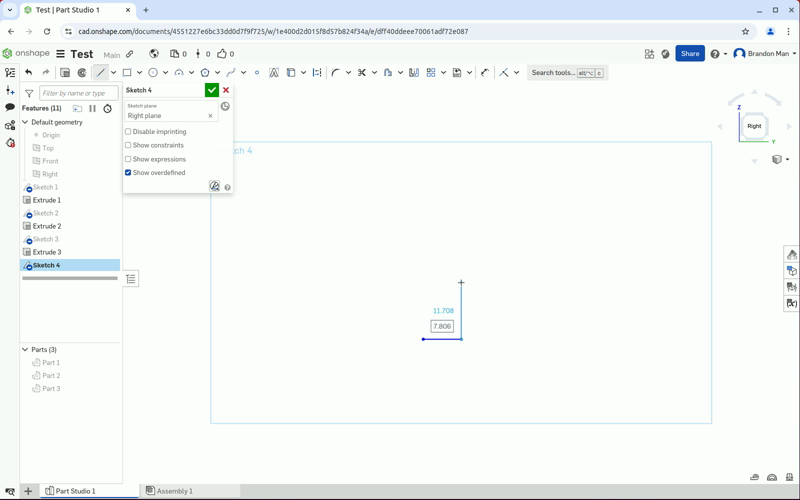
click(461, 282)
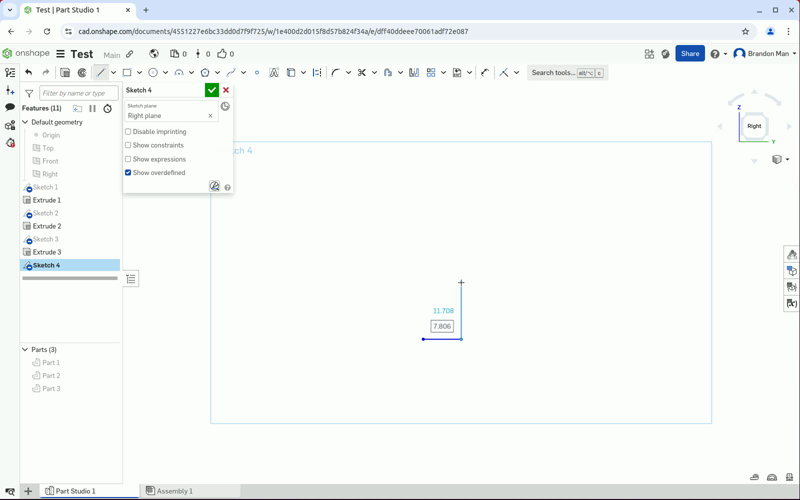
key_up(shift)
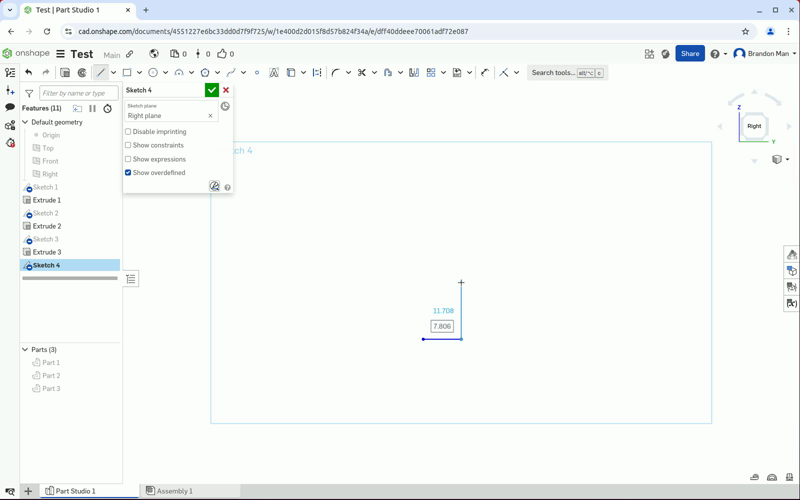
key_down(shift)
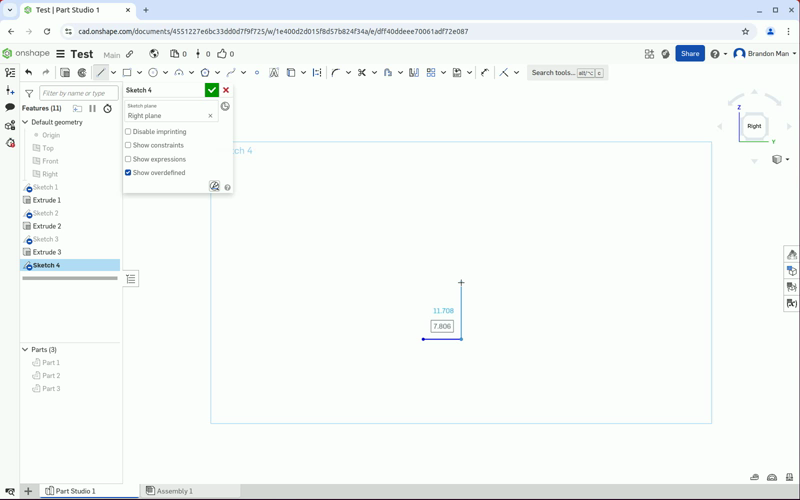
mouse_move(491, 282)
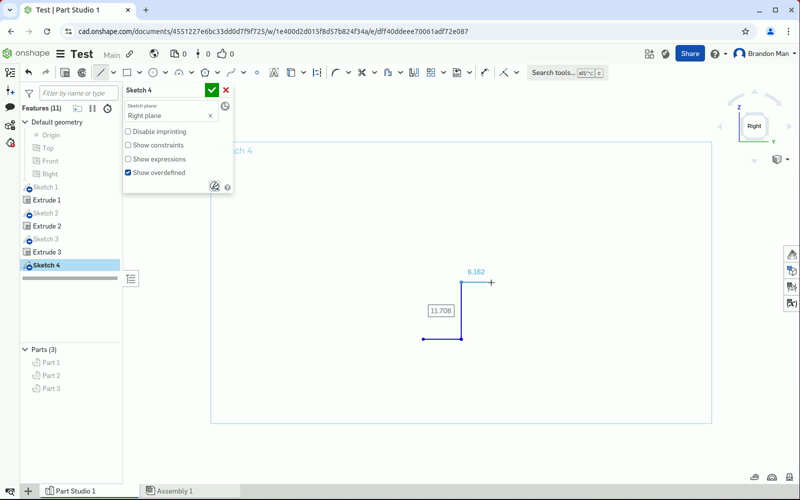
mouse_move(423, 282)
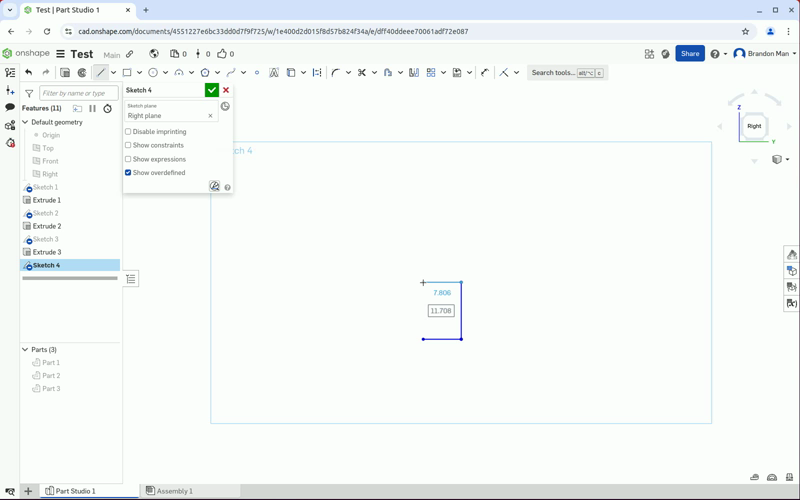
click(423, 282)
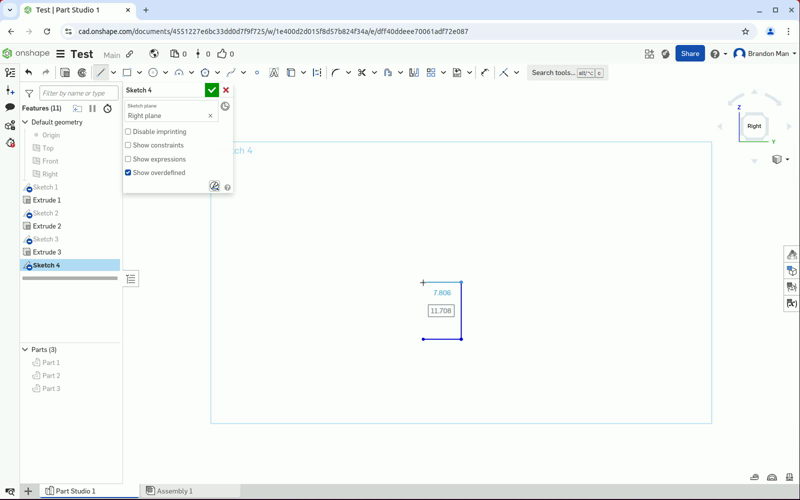
key_up(shift)
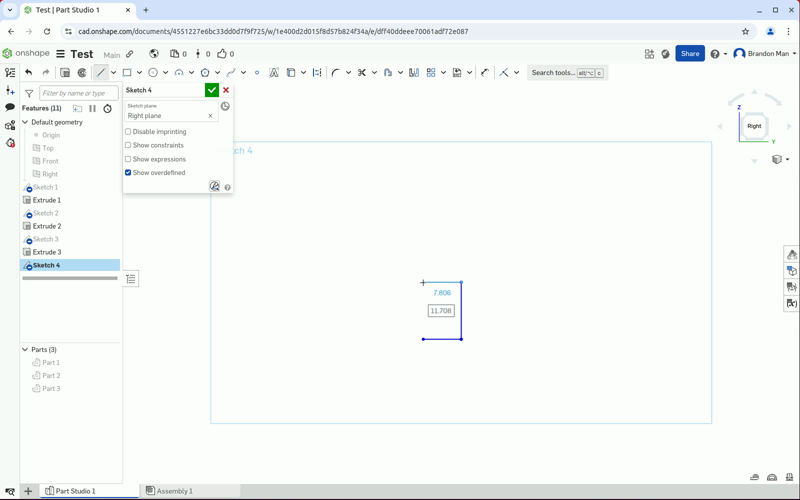
mouse_move(453, 282)
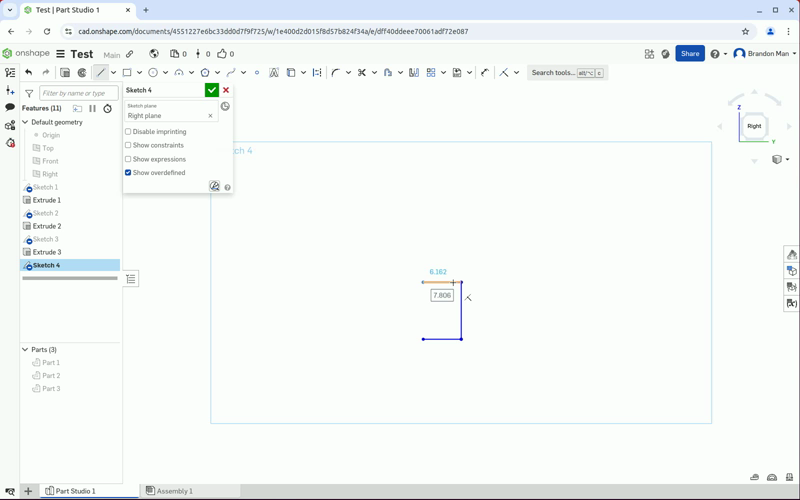
key_down(shift)
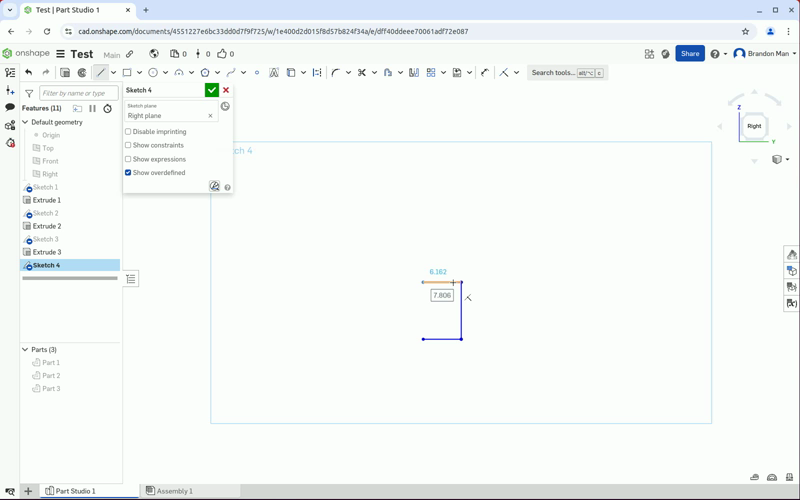
mouse_move(423, 339)
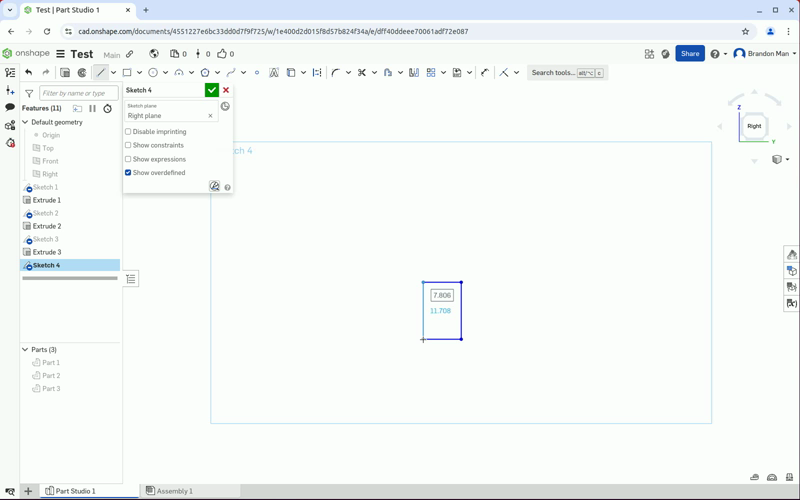
key_up(shift)
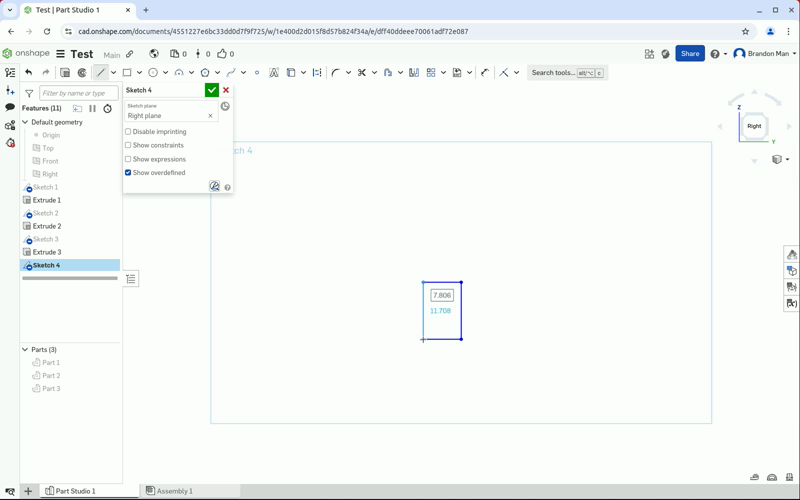
click(423, 339)
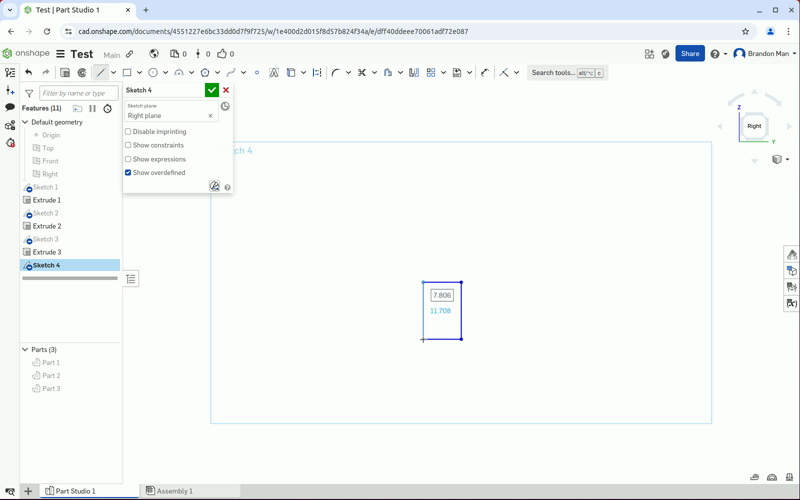
key(esc)
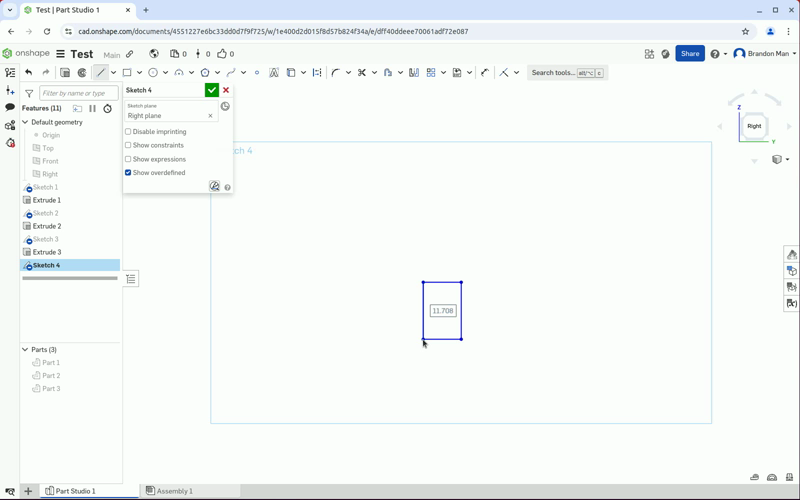
mouse_move(453, 322)
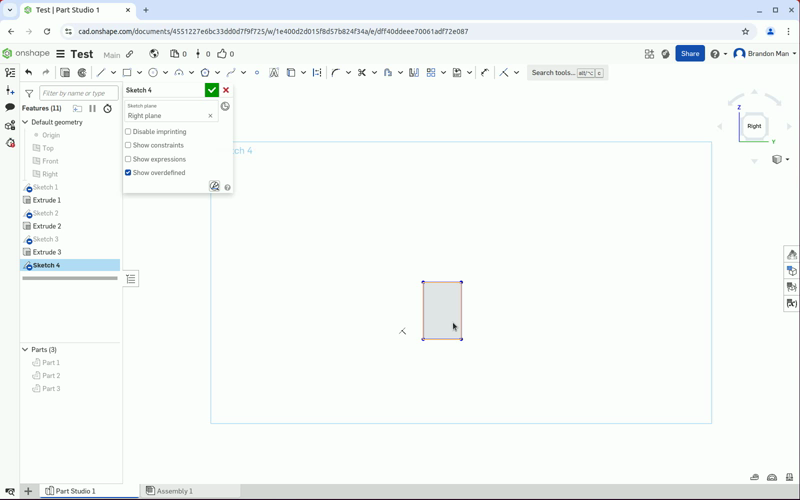
click(453, 322)
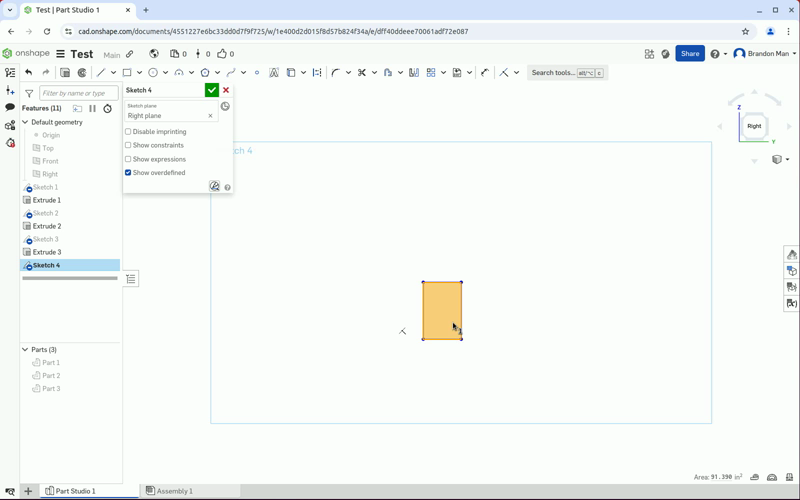
mouse_move(73, 352)
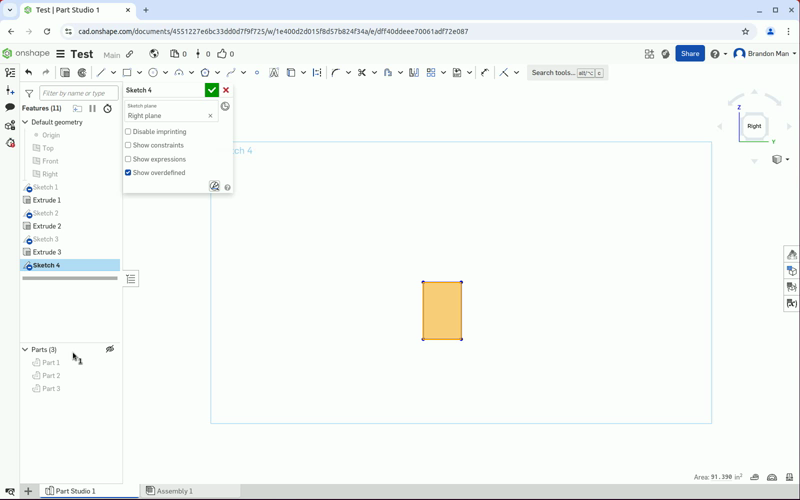
key(shift+y)
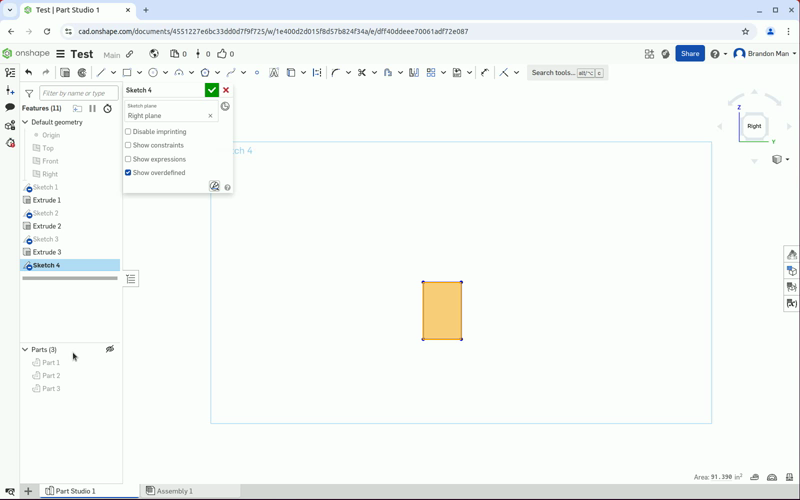
key(shift+e)
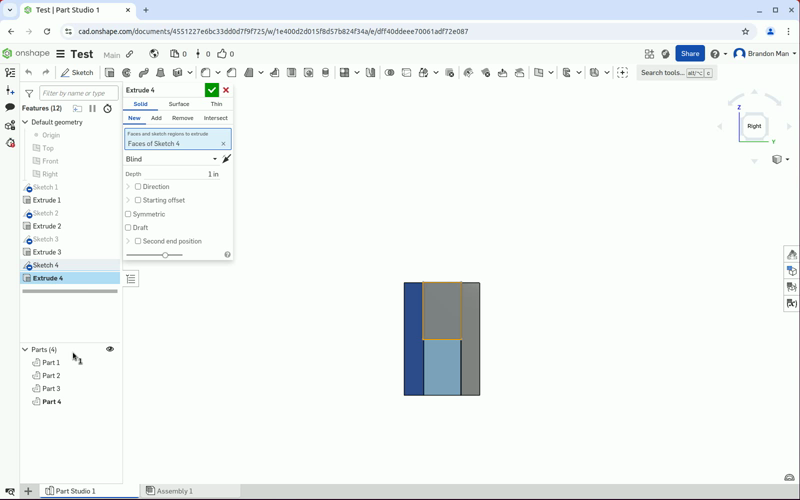
mouse_move(143, 106)
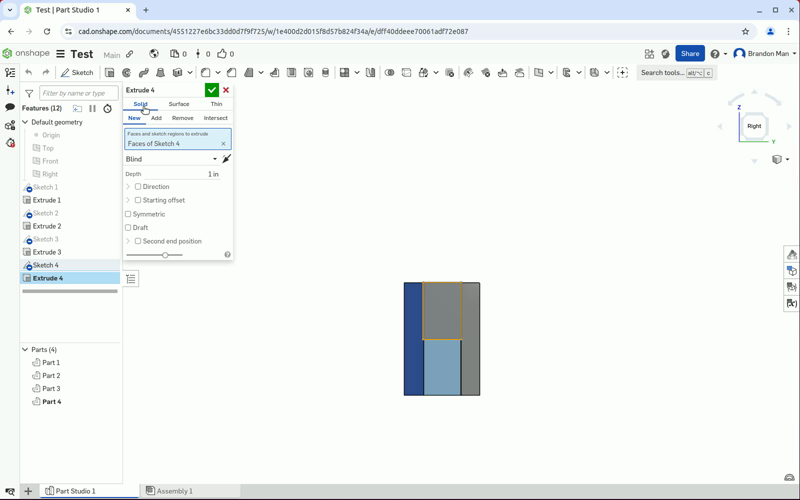
click(143, 106)
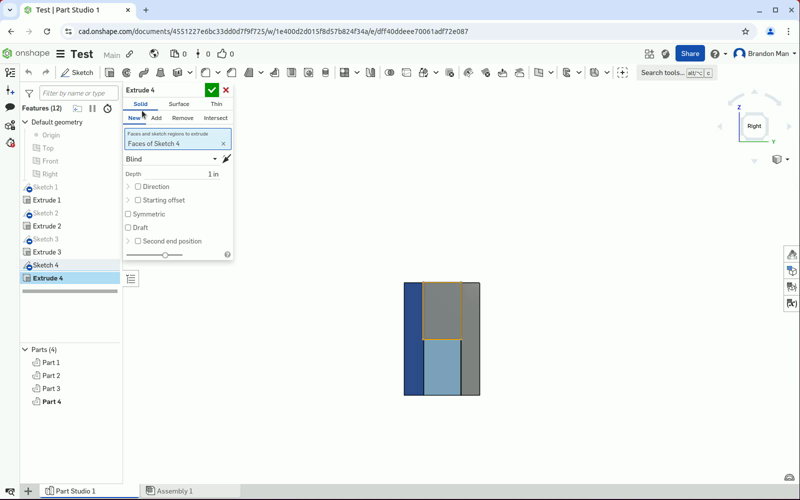
mouse_move(137, 120)
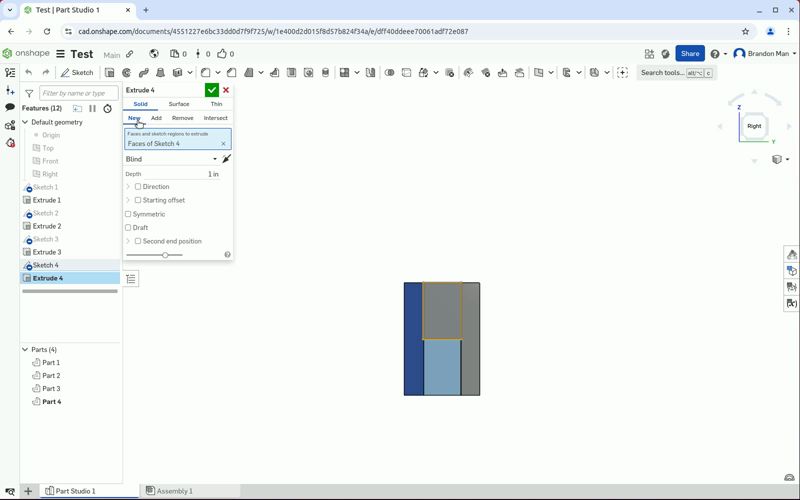
click(137, 120)
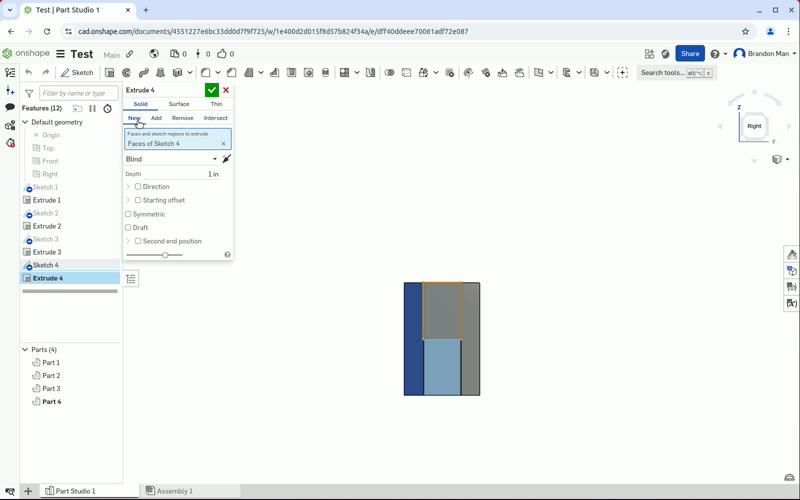
key(tab, 4)
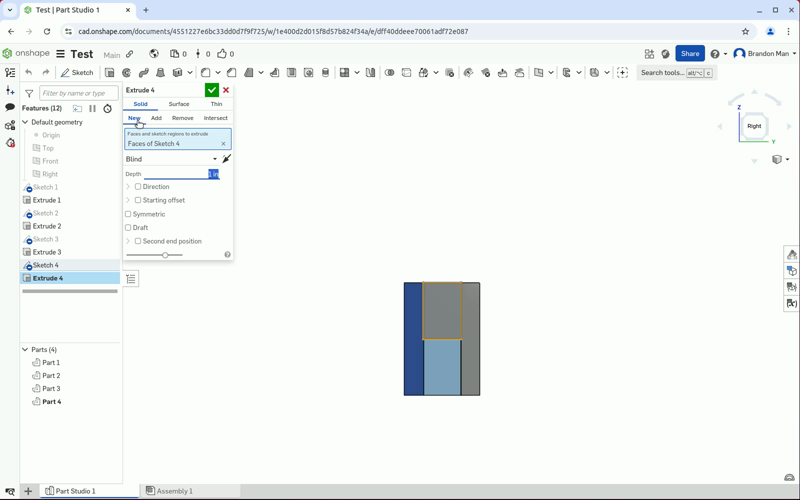
text(-15.405)
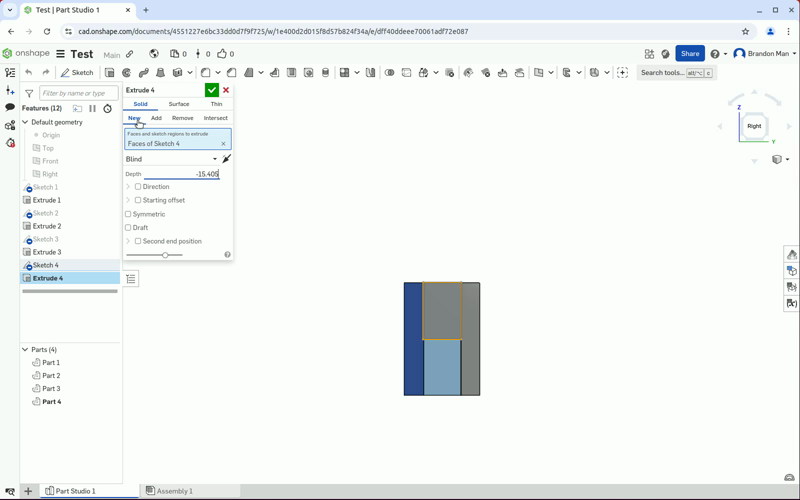
key(enter)
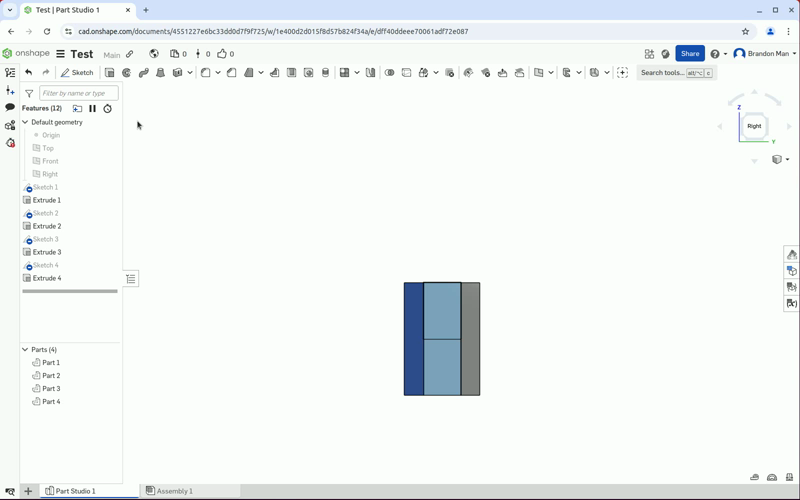
key(shift+h)
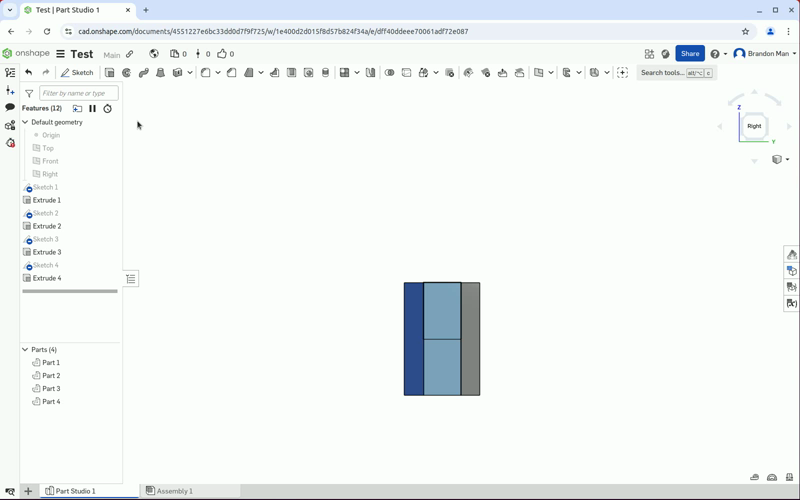
key(shift+h)
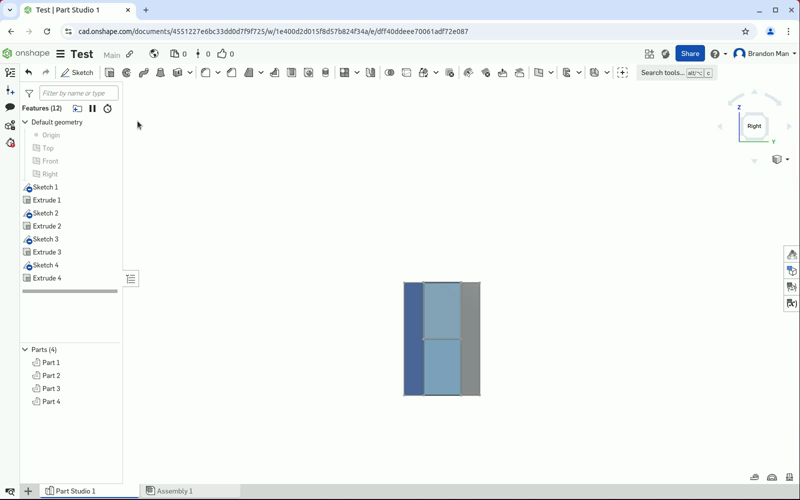
key(shift+7)
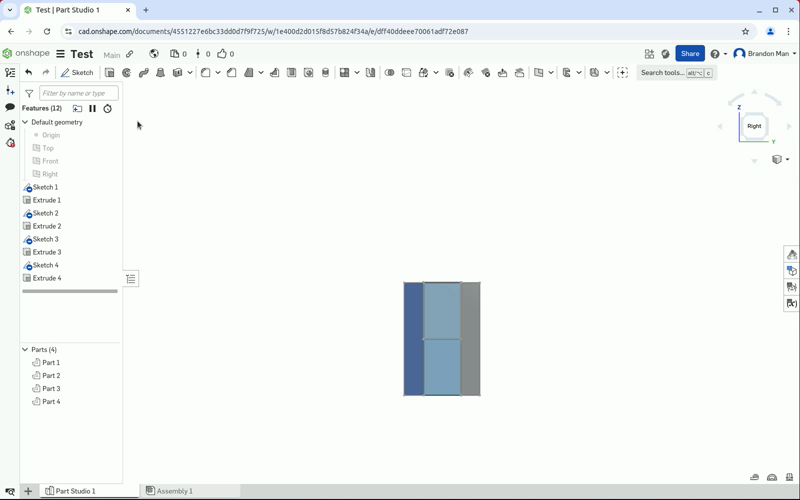
key(right, 2)
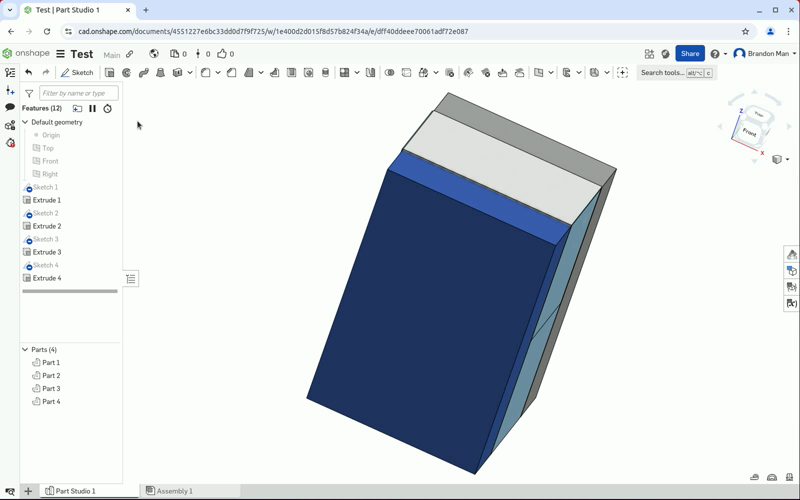
key(down, 2)
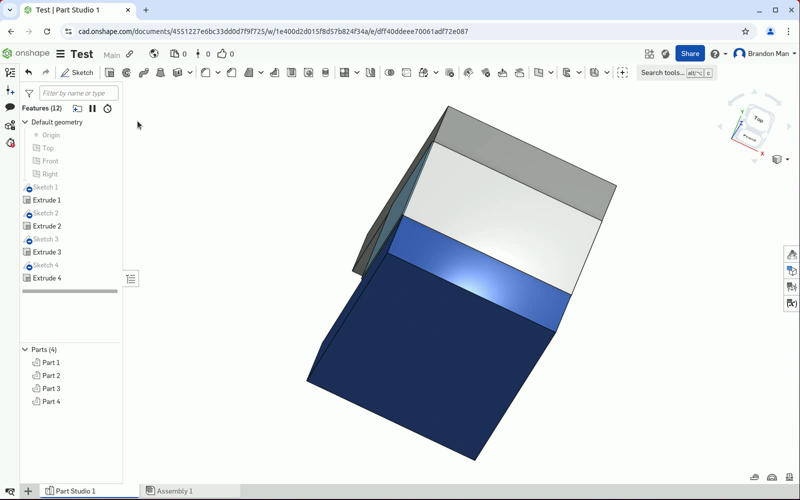
key(up, 2)
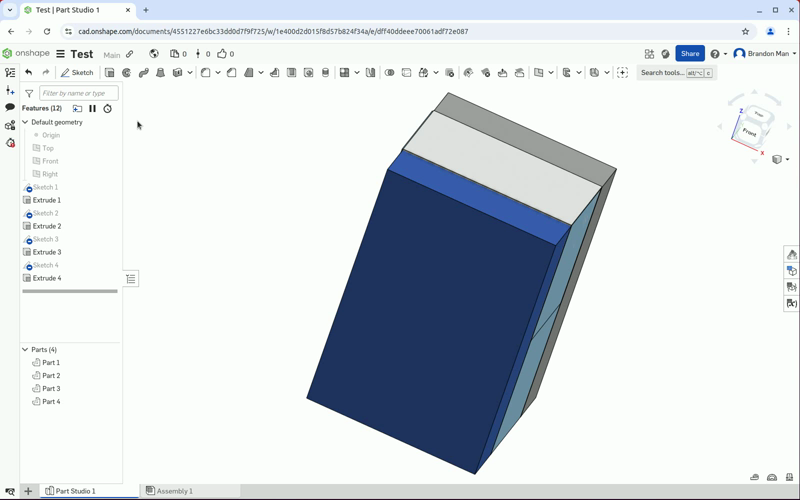
key(left, 2)
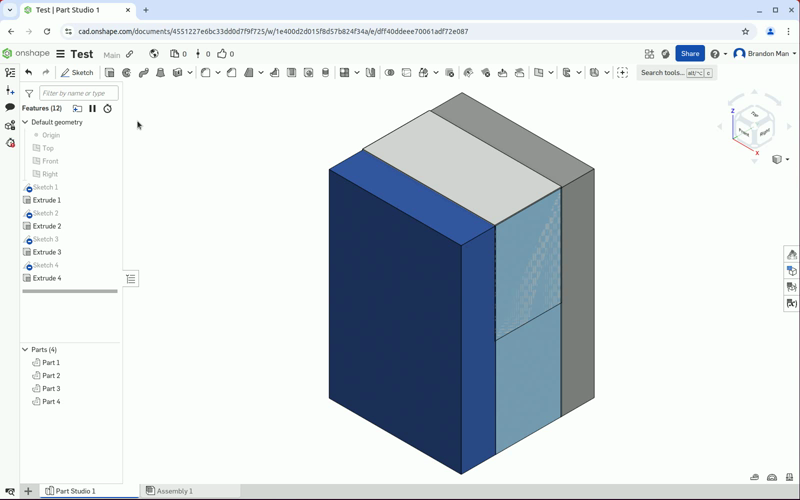
mouse_move(73, 189)
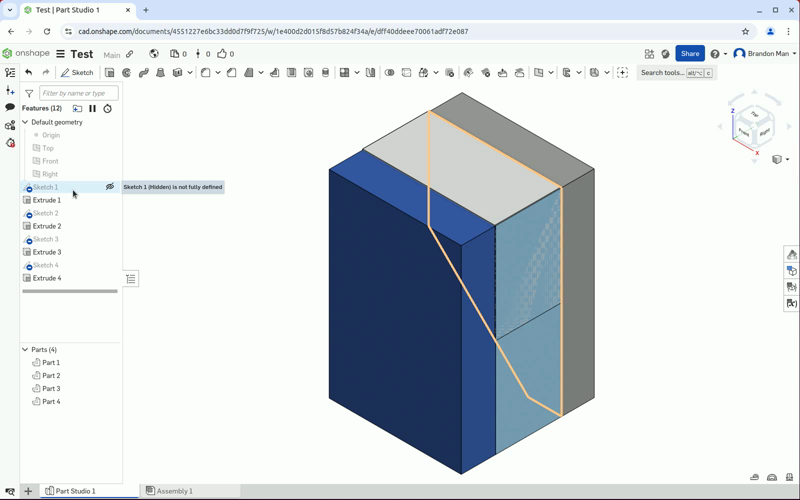
click(73, 189)